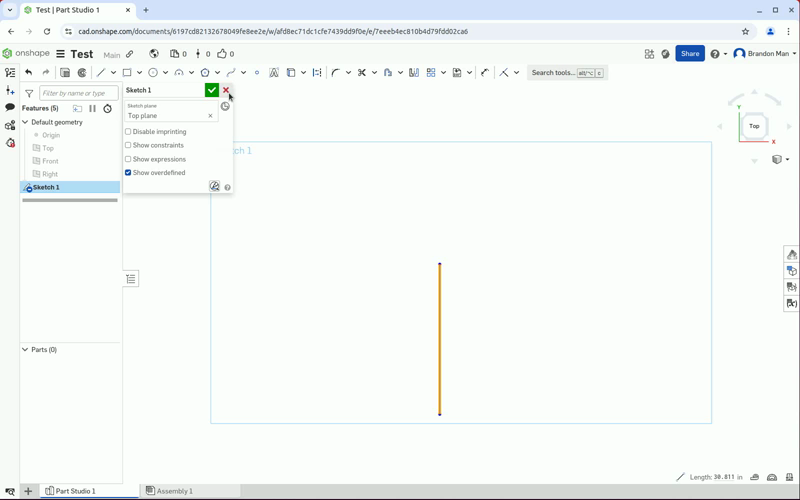
key(shift+h)
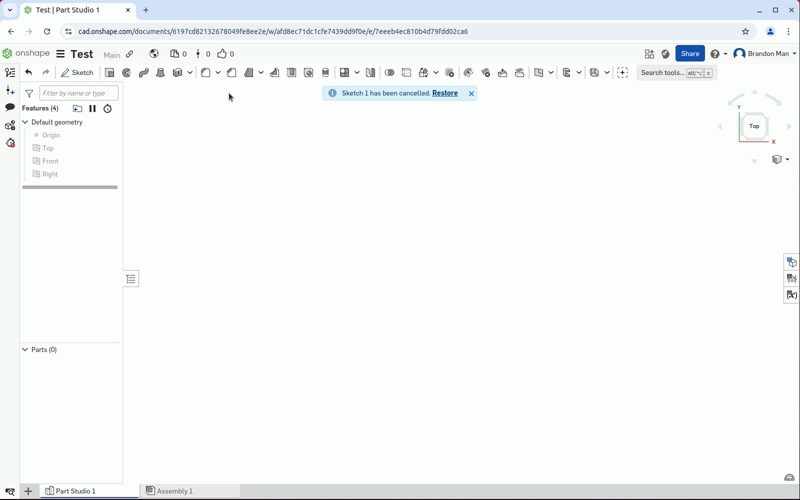
mouse_move(73, 352)
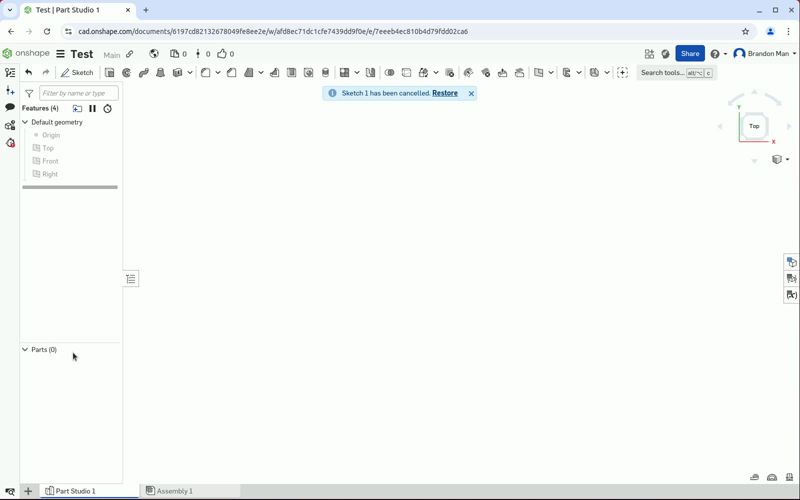
key(y)
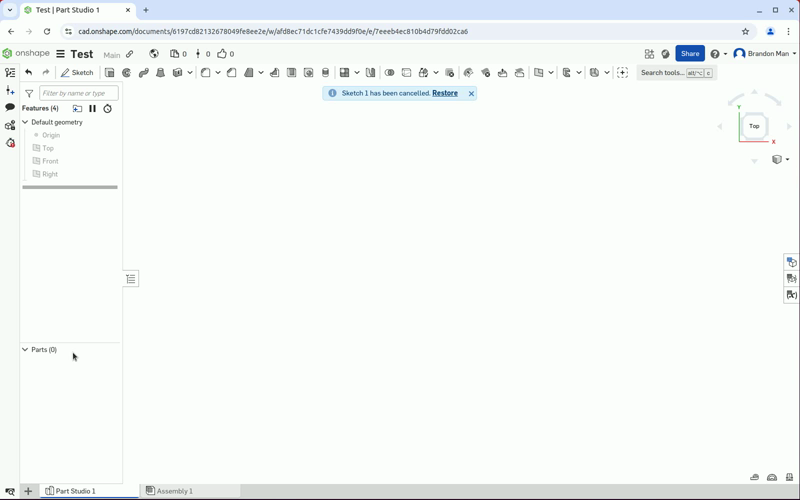
key(shift+p)
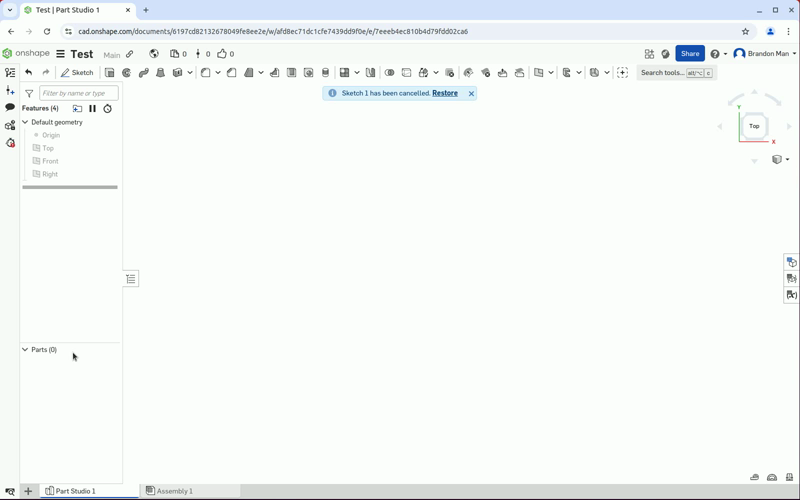
key(space)
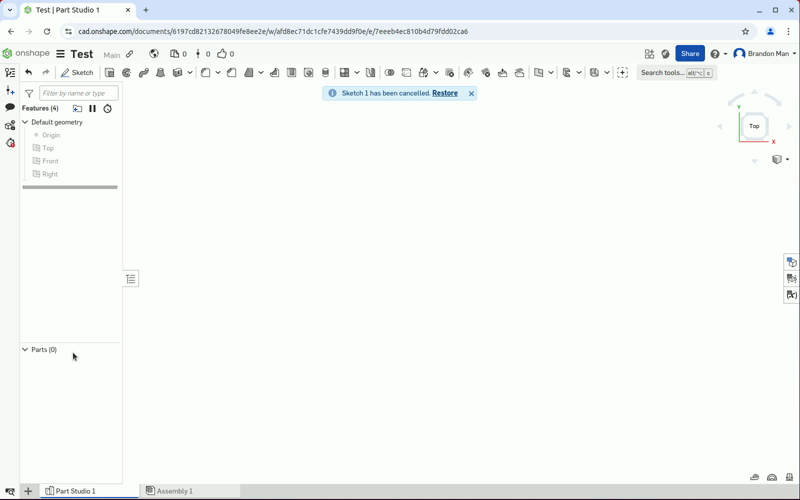
key_down(shift)
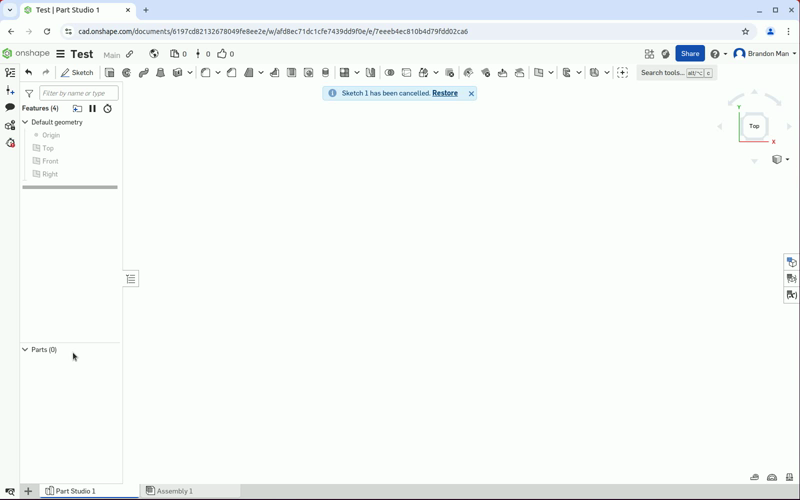
key(up)
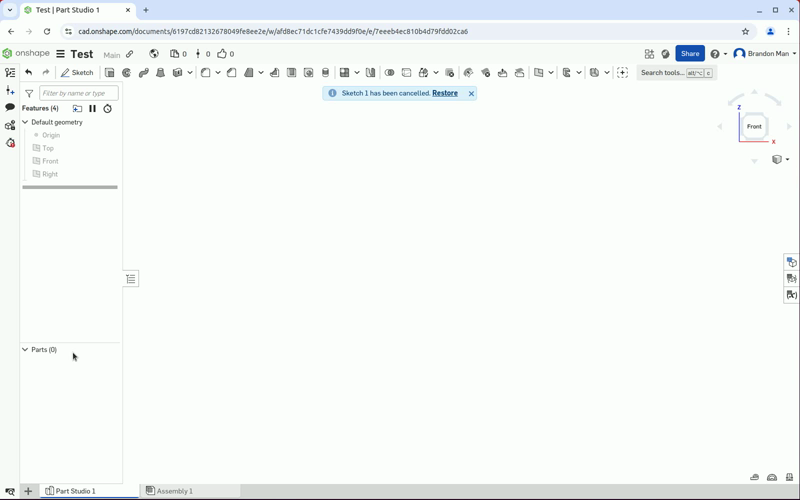
key_up(shift)
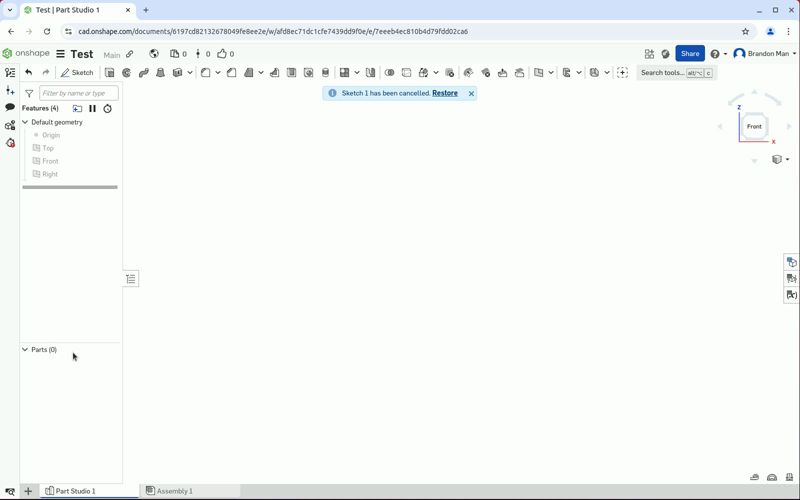
mouse_move(73, 352)
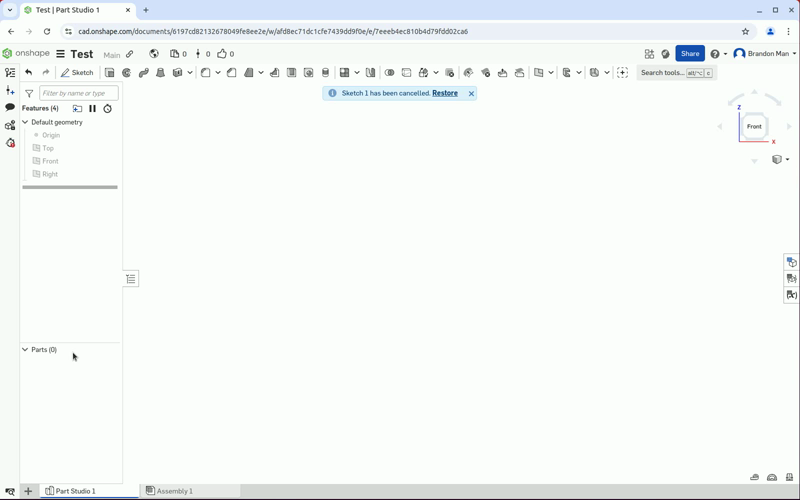
key(shift+y)
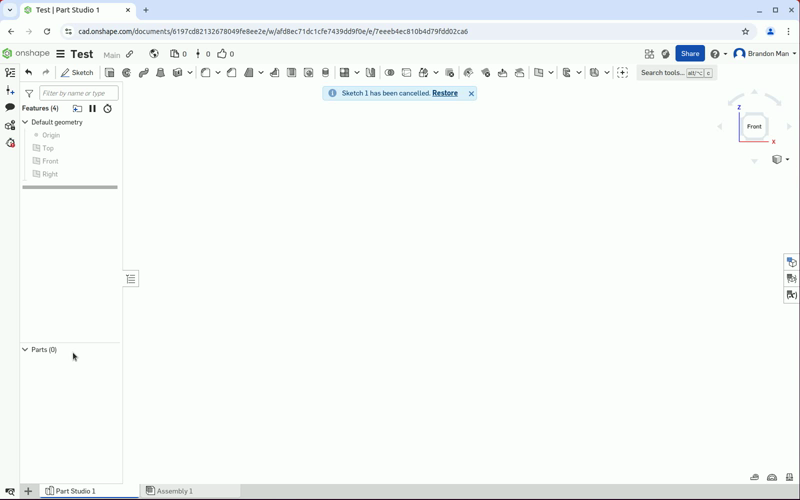
key(shift+s)
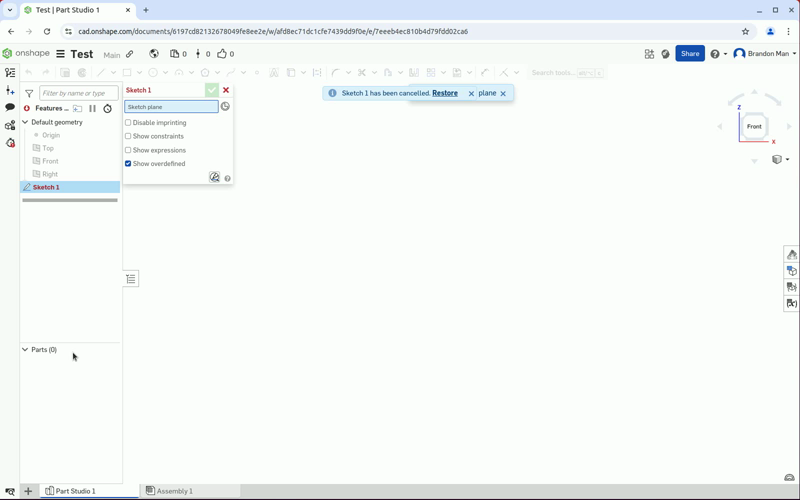
mouse_move(73, 163)
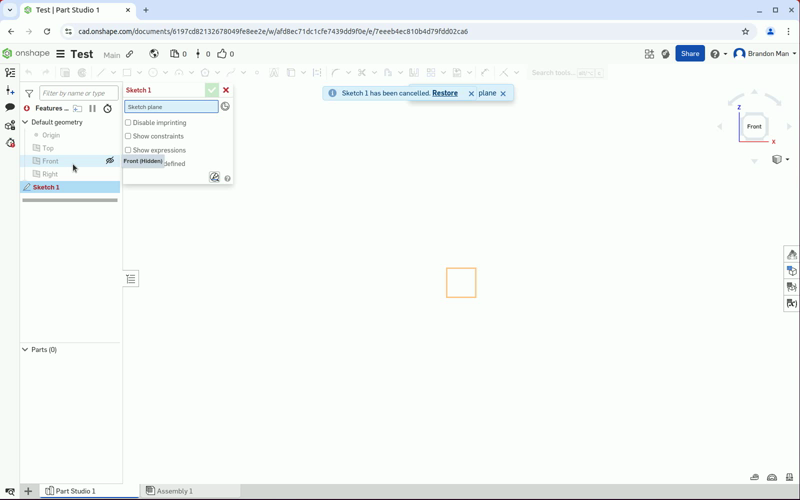
click(73, 163)
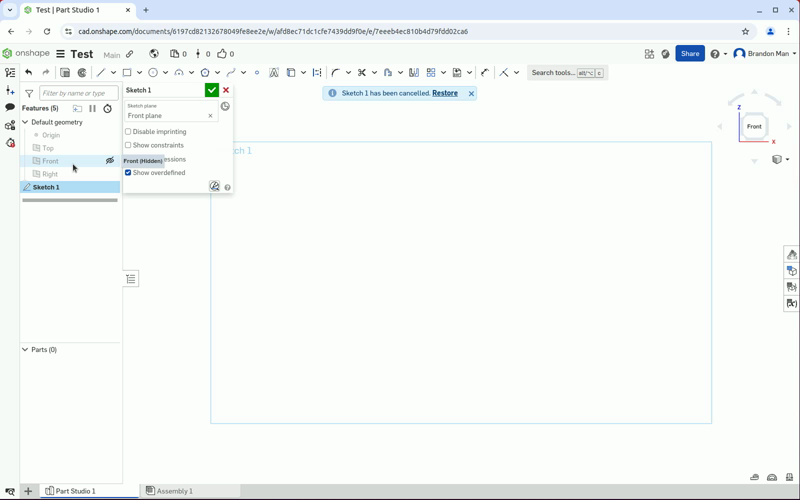
mouse_move(73, 352)
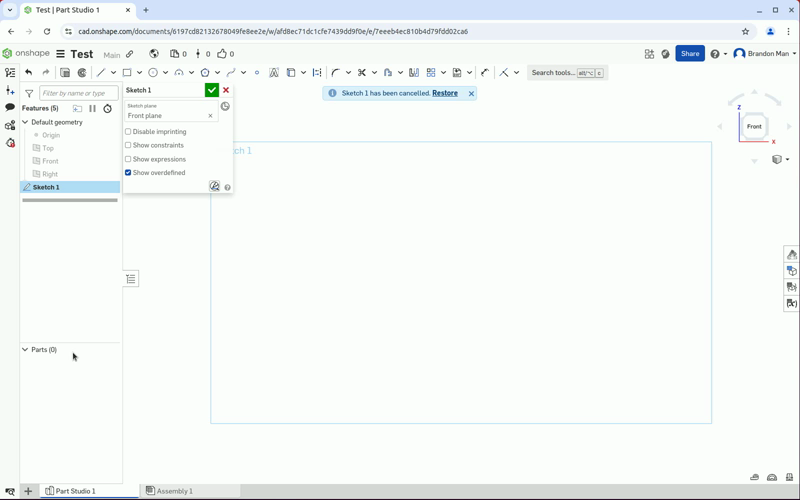
key(y)
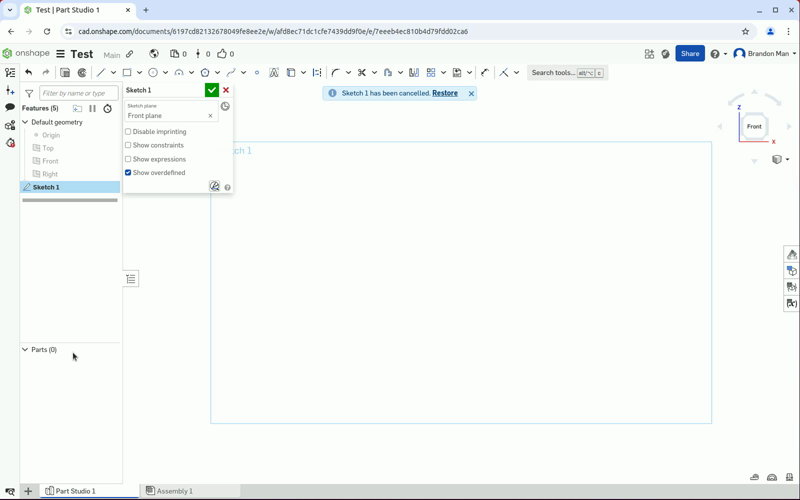
key(c)
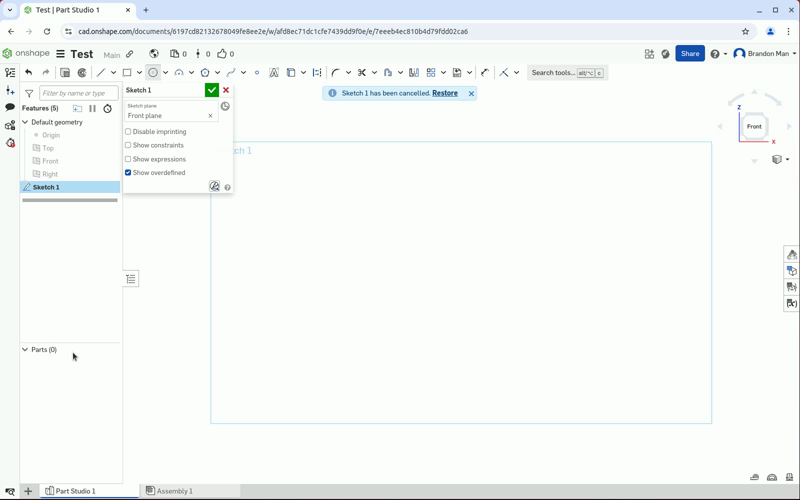
key_down(shift)
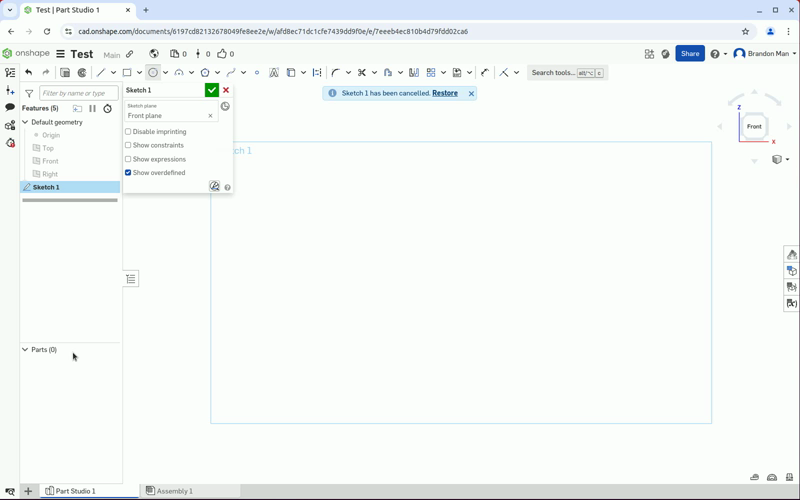
mouse_move(461, 205)
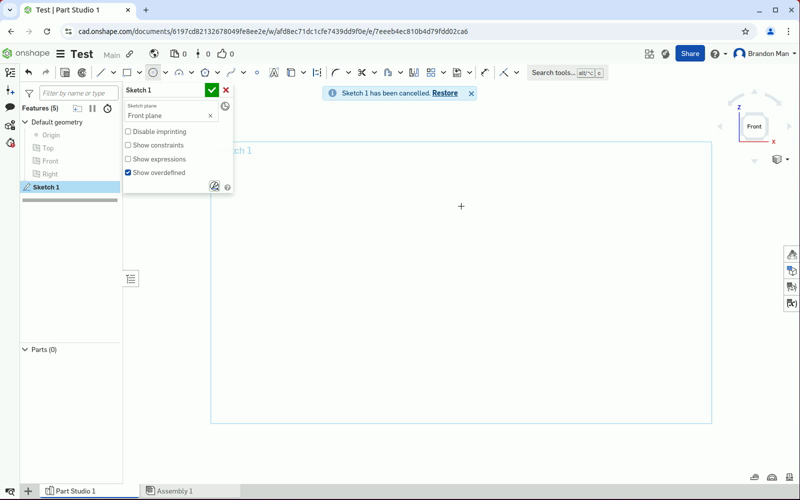
click(461, 205)
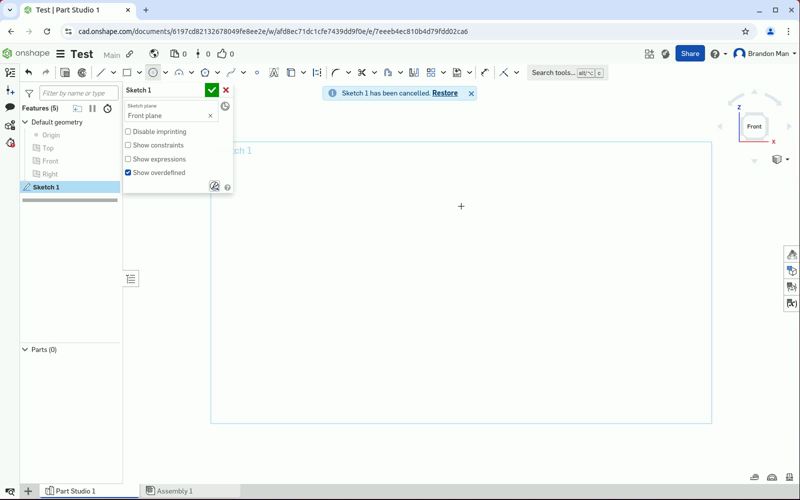
key_up(shift)
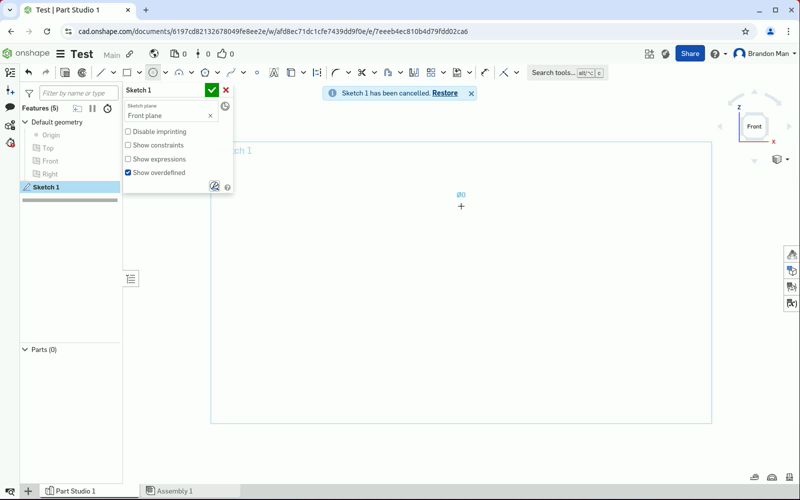
mouse_move(497, 205)
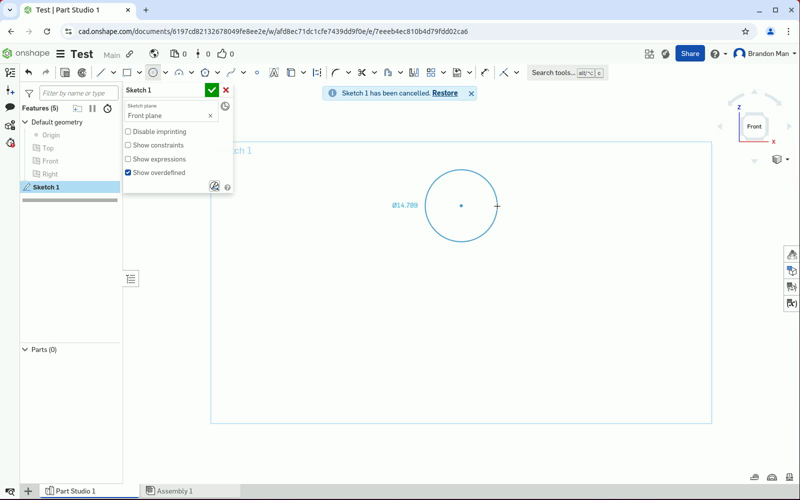
click(497, 205)
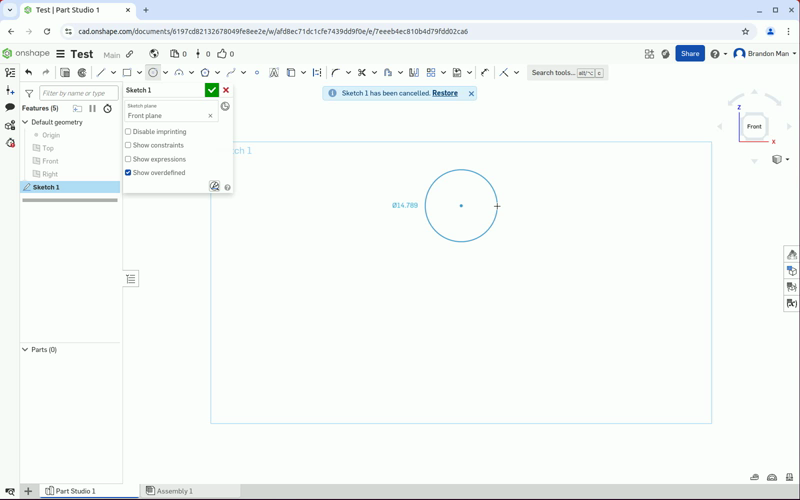
key(esc)
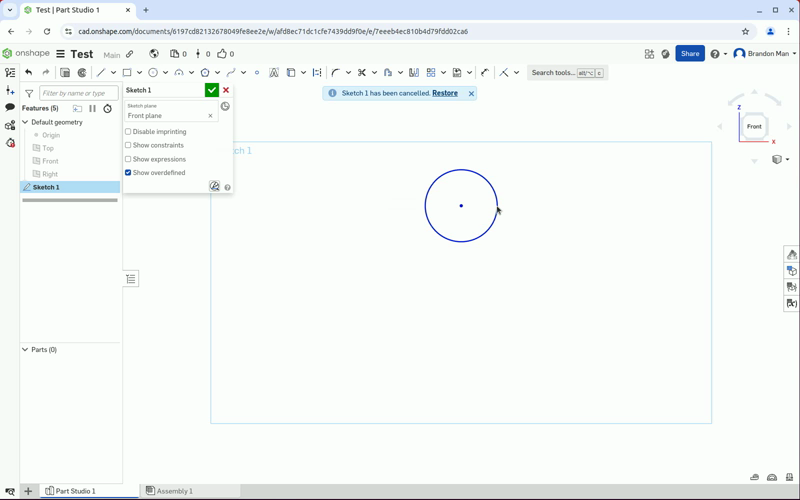
key(c)
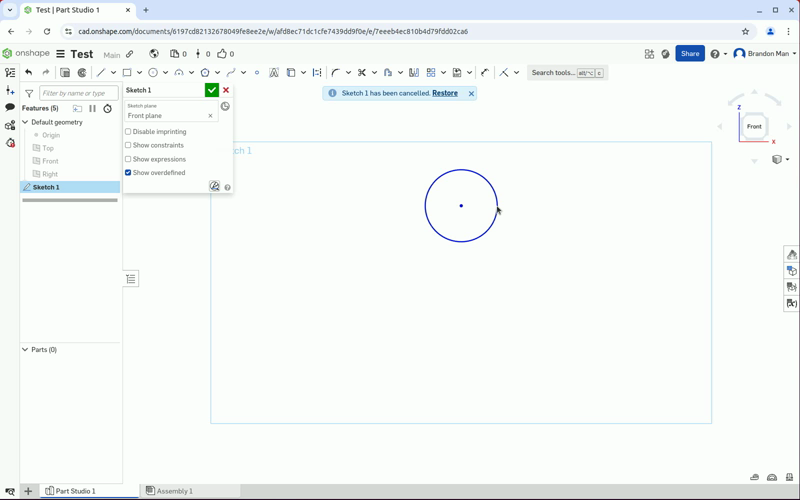
key_down(shift)
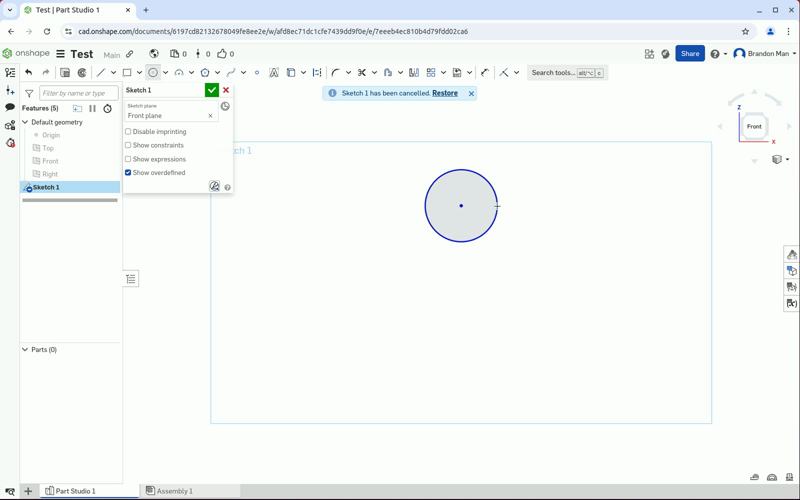
mouse_move(461, 205)
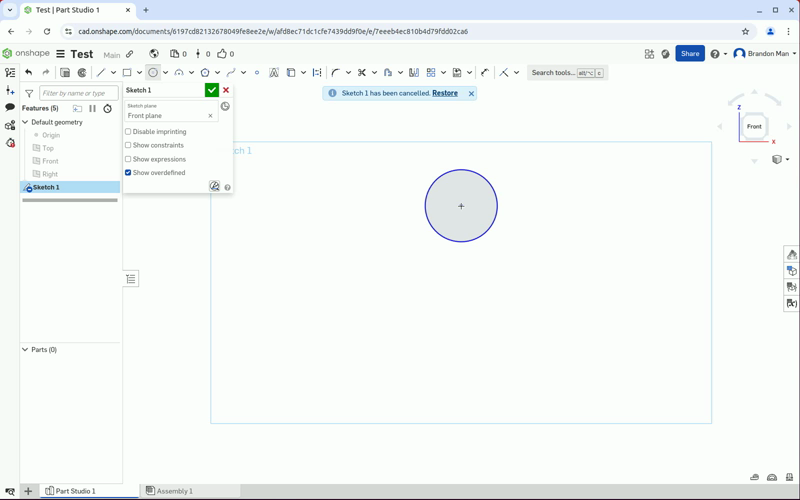
click(461, 205)
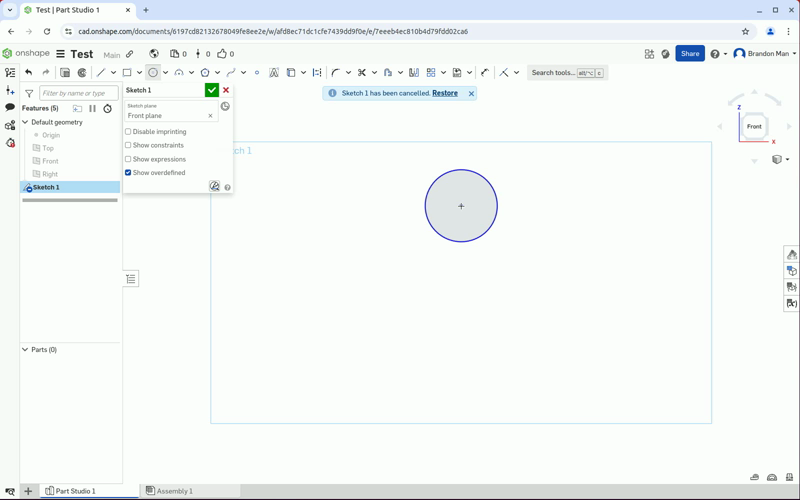
key_up(shift)
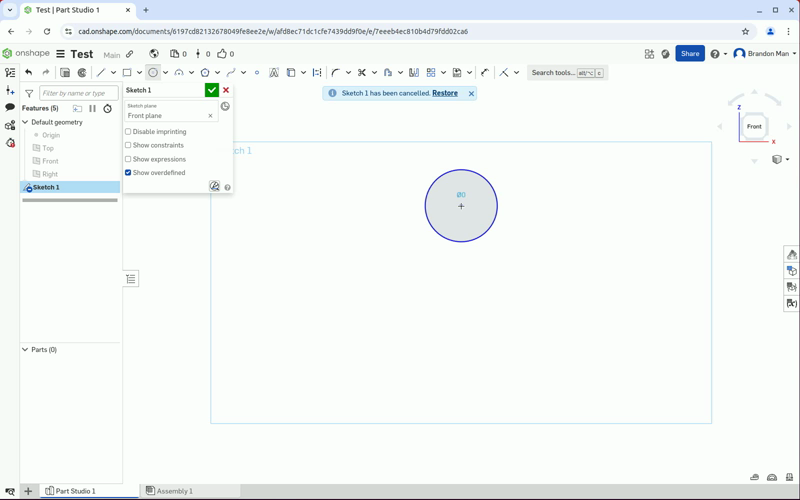
mouse_move(489, 205)
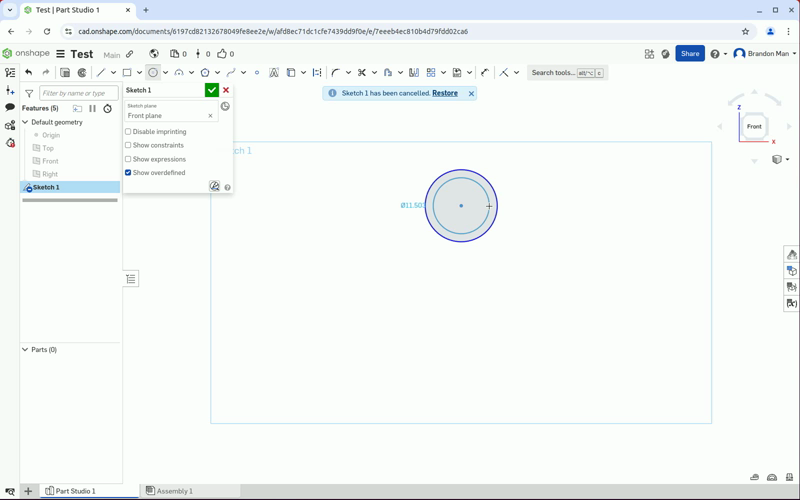
click(489, 205)
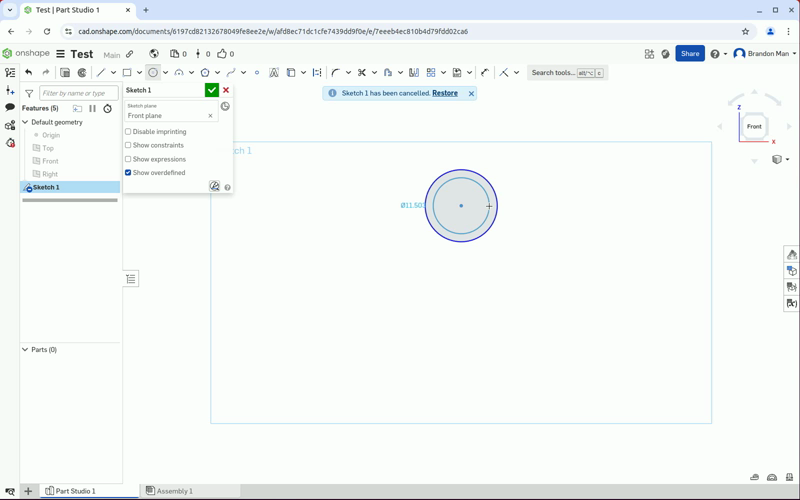
key(esc)
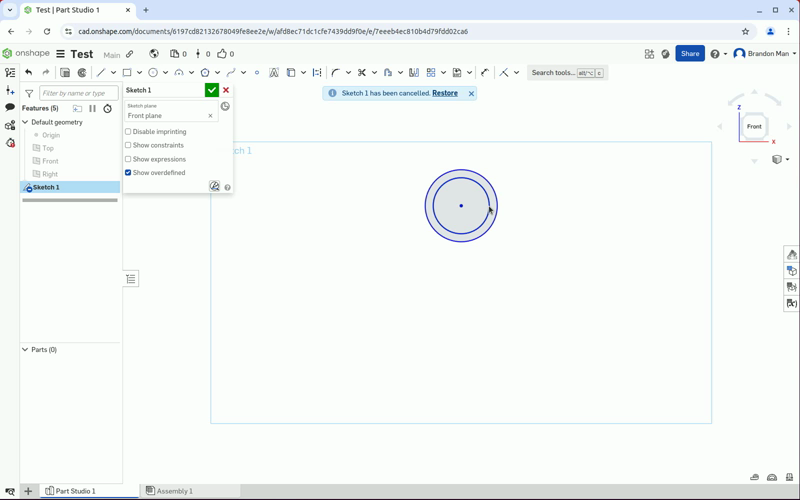
mouse_move(430, 198)
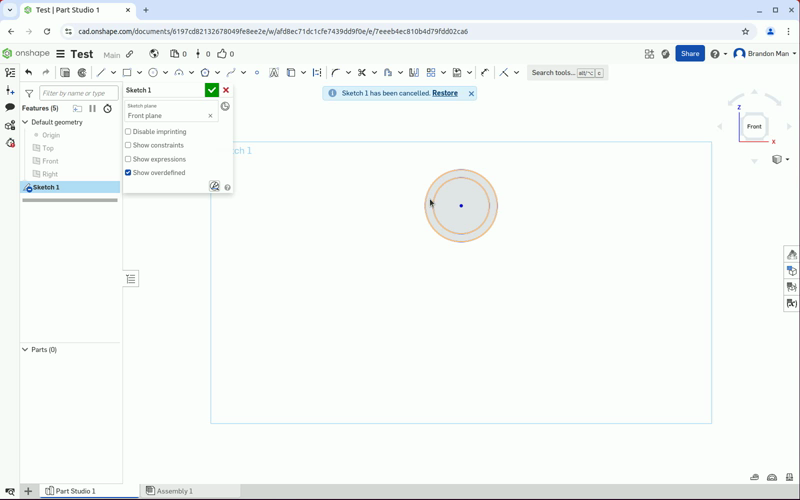
scroll(6)
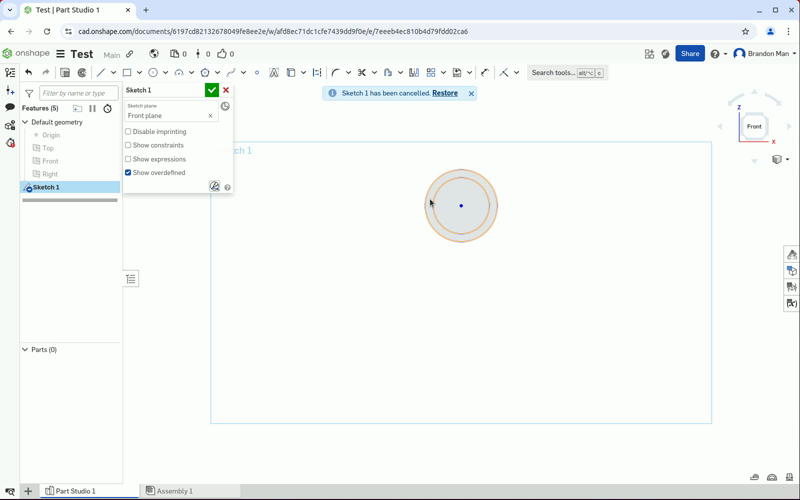
scroll(6)
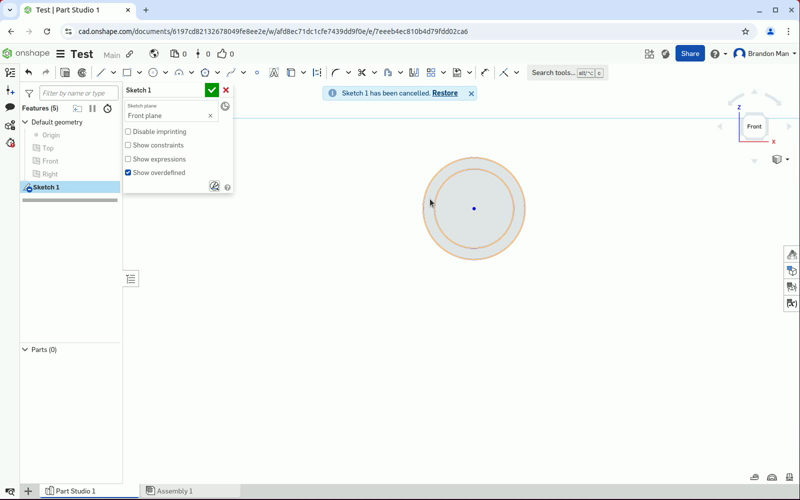
scroll(6)
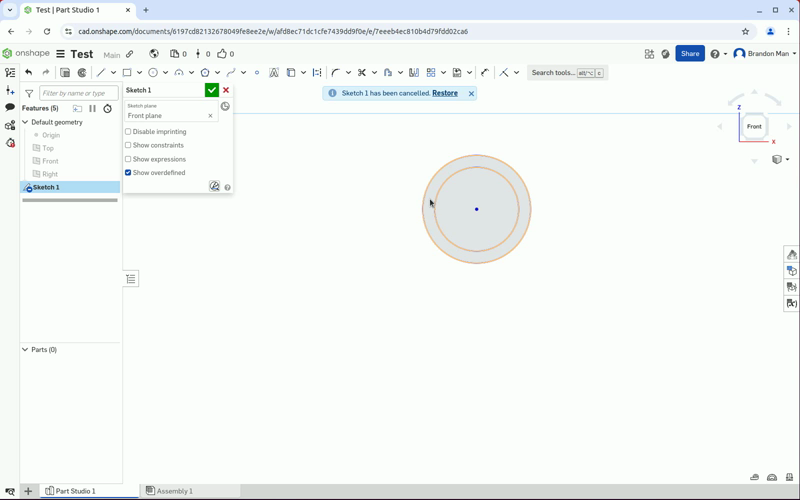
scroll(6)
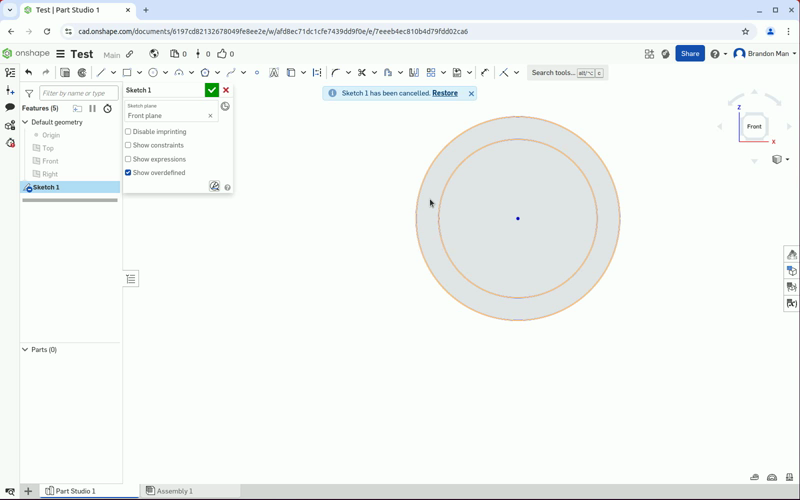
scroll(6)
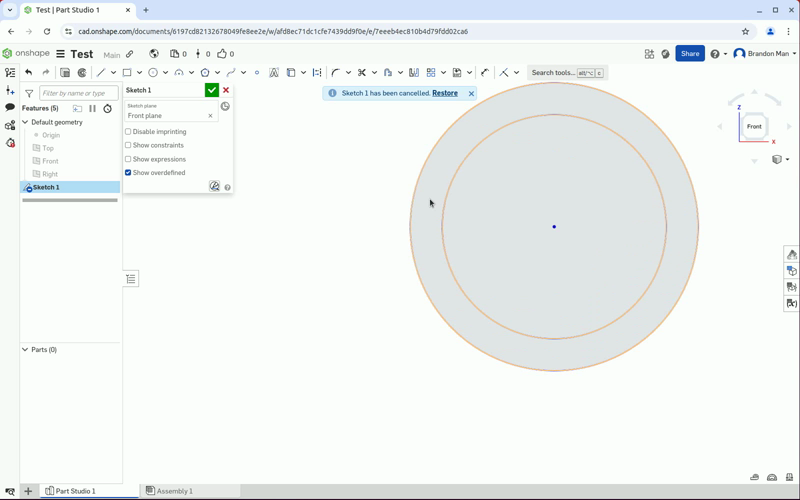
scroll(6)
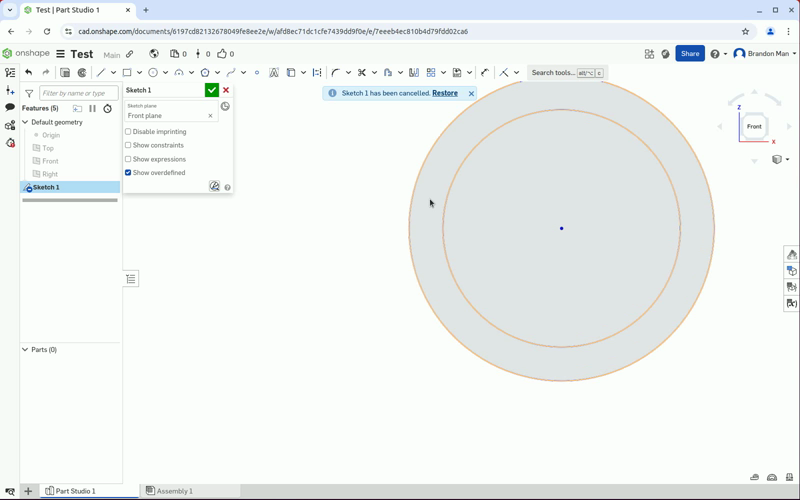
scroll(6)
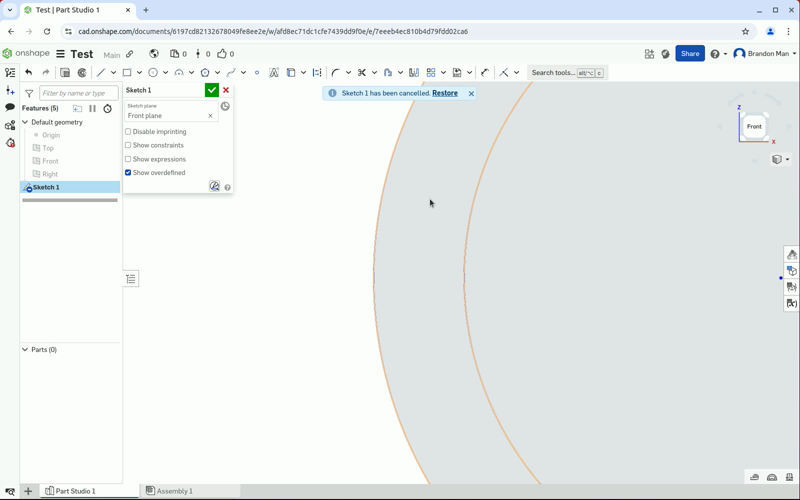
click(430, 198)
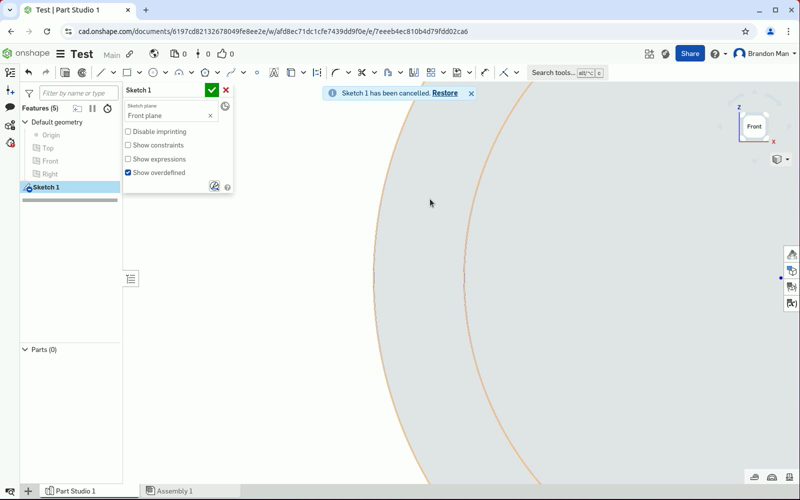
scroll(-6)
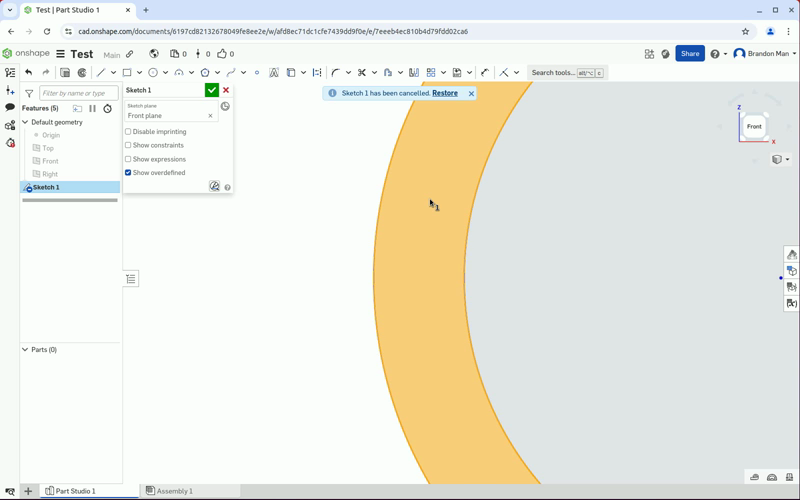
scroll(-6)
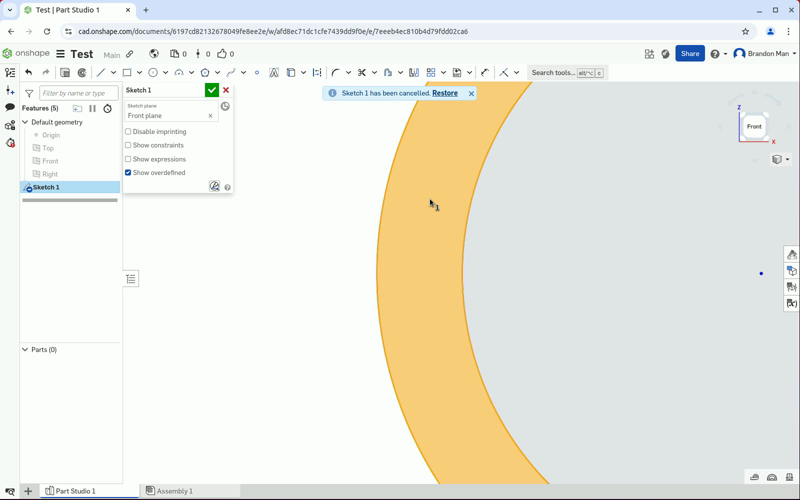
scroll(-6)
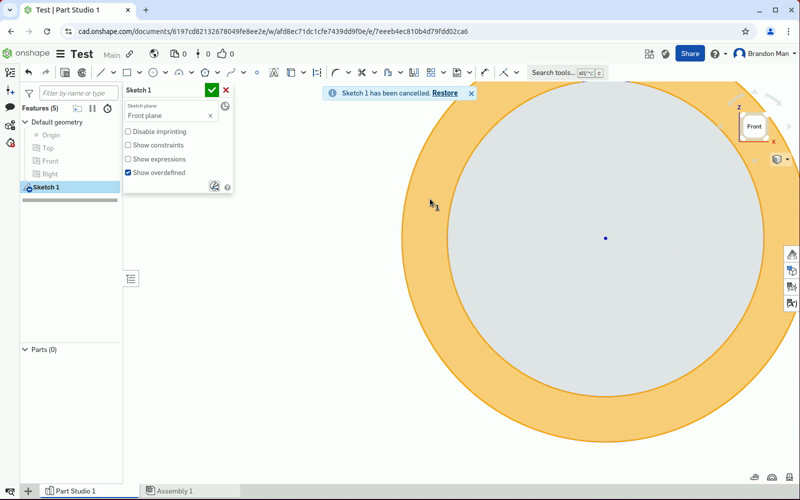
scroll(-6)
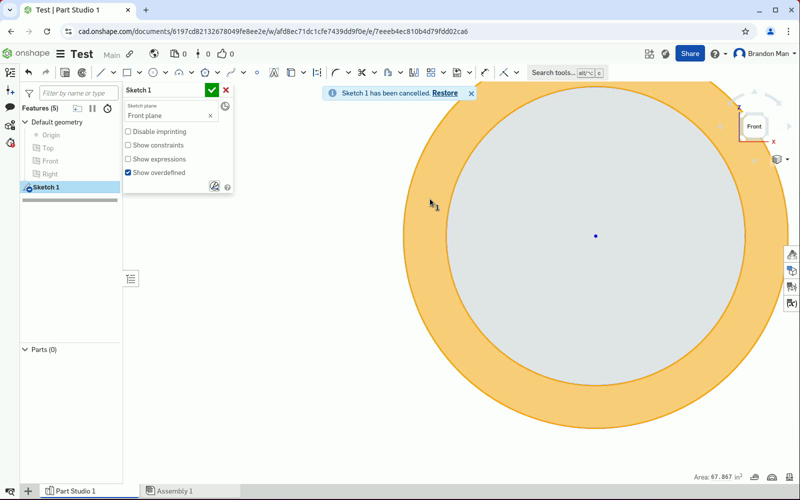
scroll(-6)
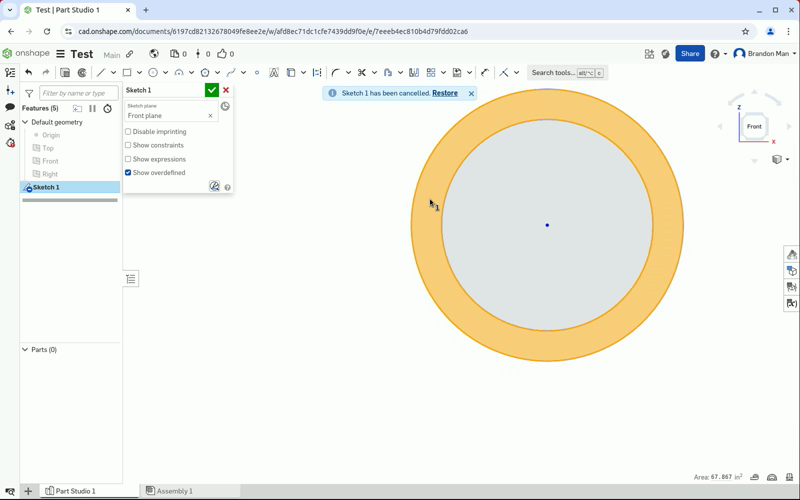
scroll(-6)
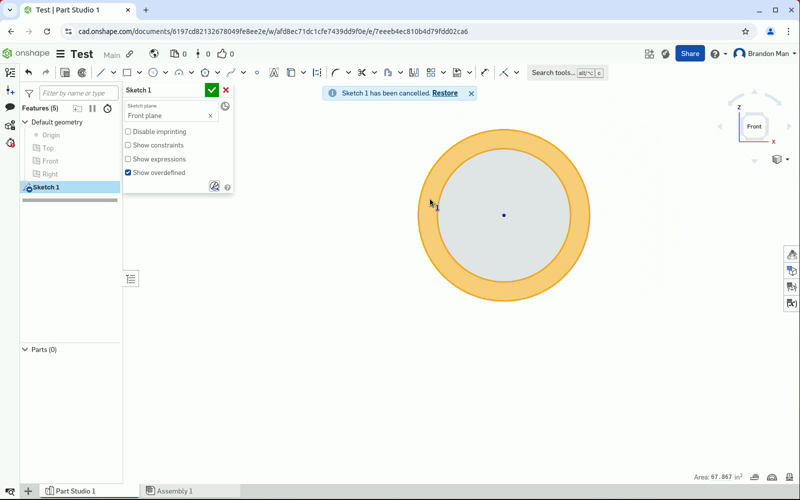
scroll(-6)
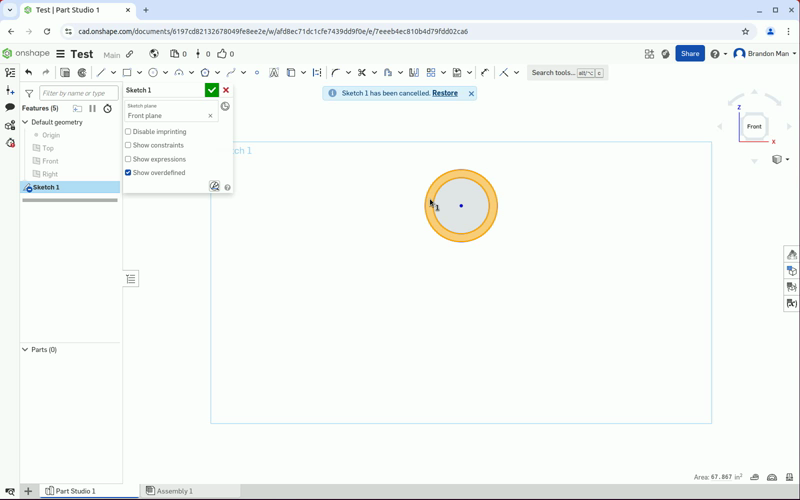
mouse_move(73, 352)
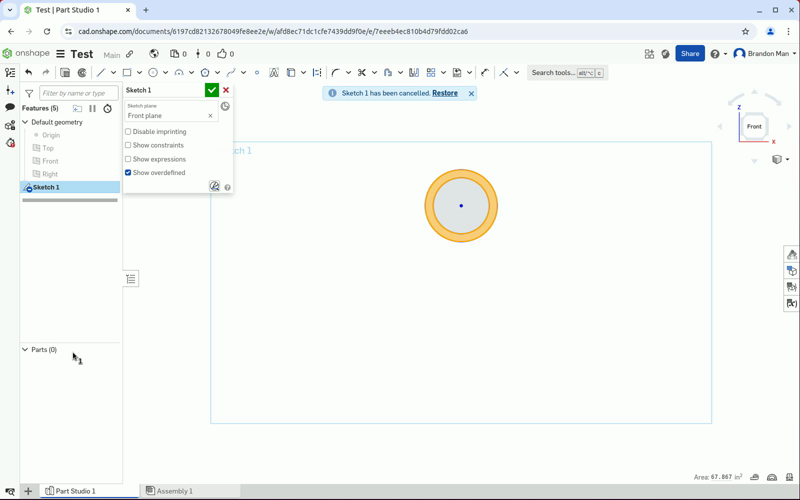
key(shift+y)
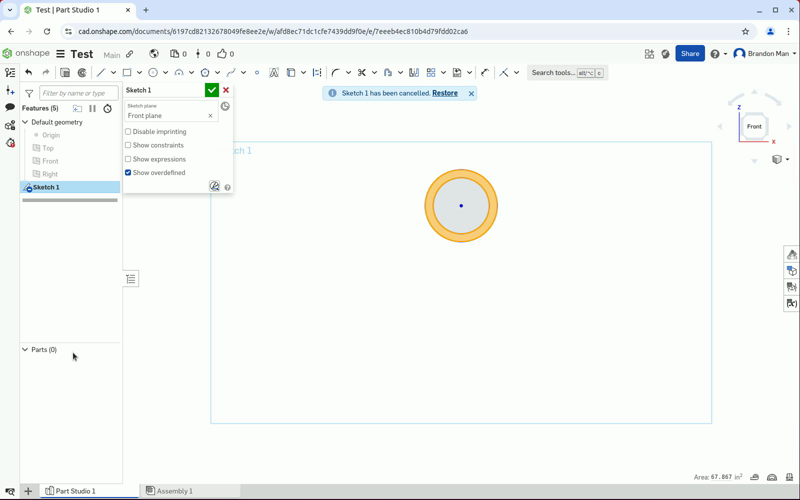
key(shift+e)
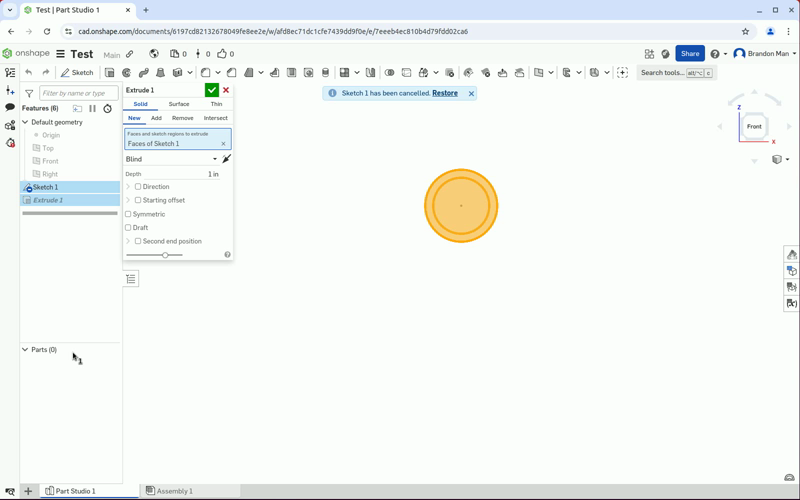
mouse_move(143, 106)
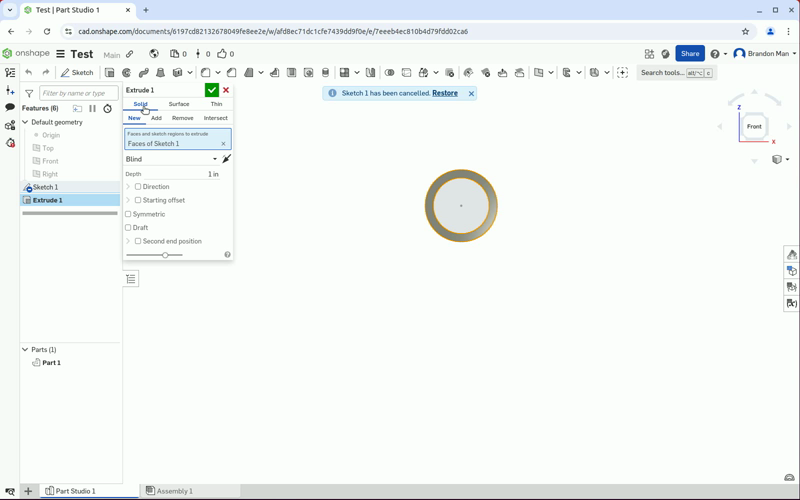
click(143, 106)
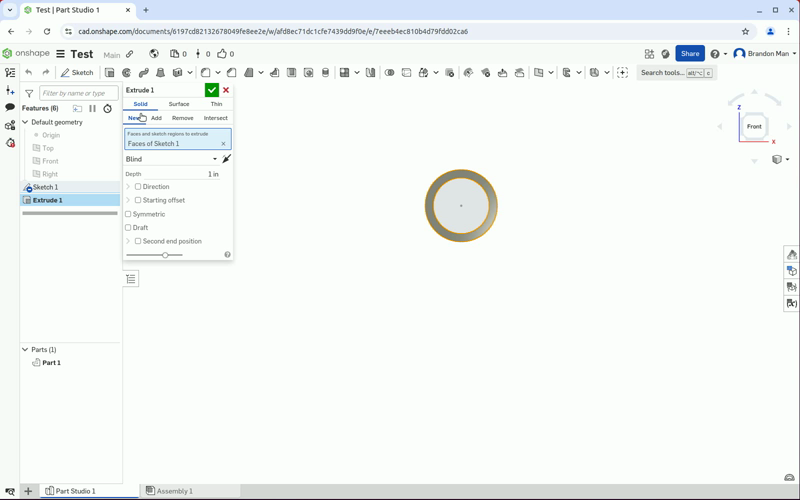
mouse_move(137, 120)
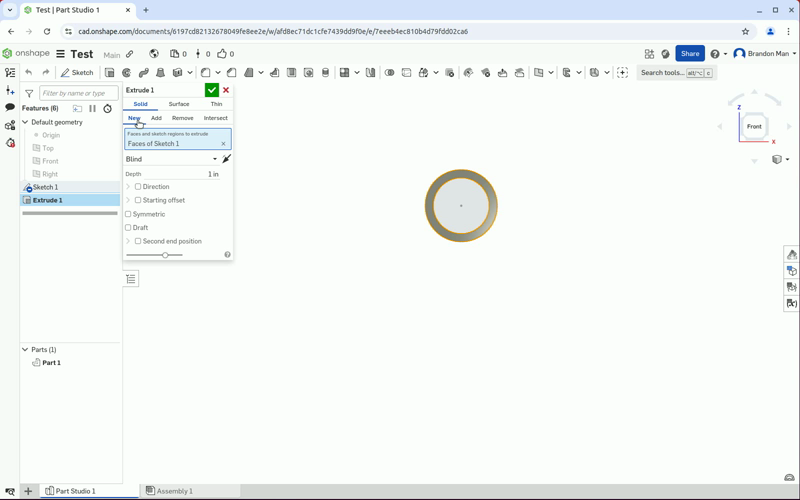
click(137, 120)
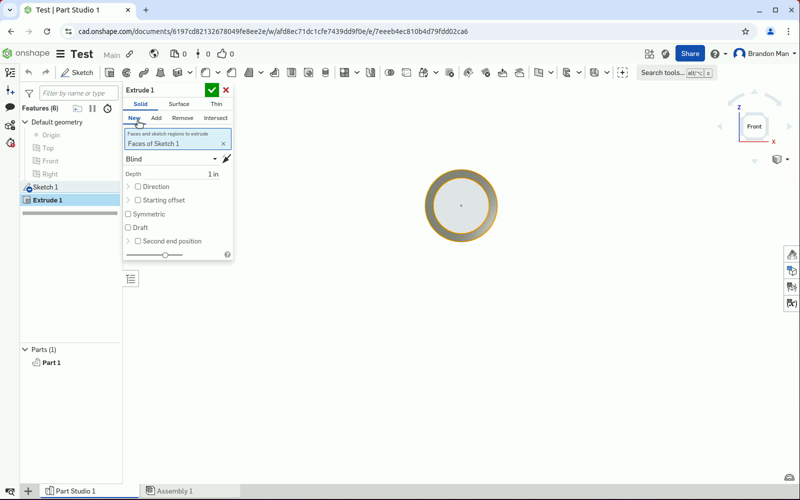
key(tab, 4)
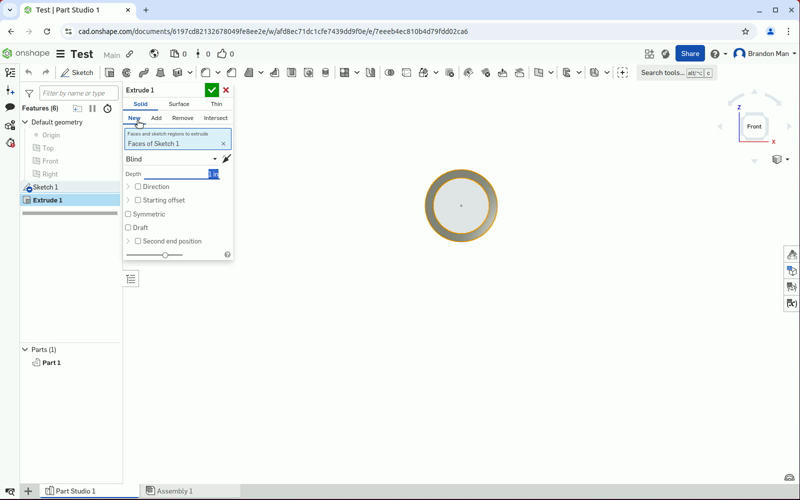
text(3.129)
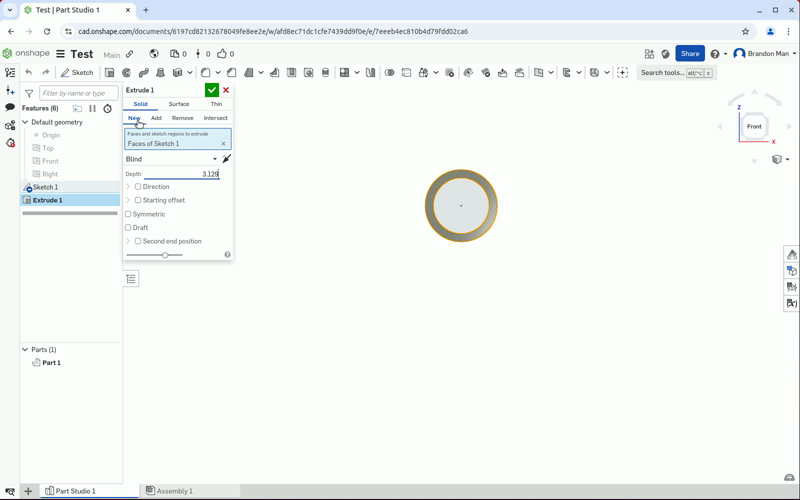
key(enter)
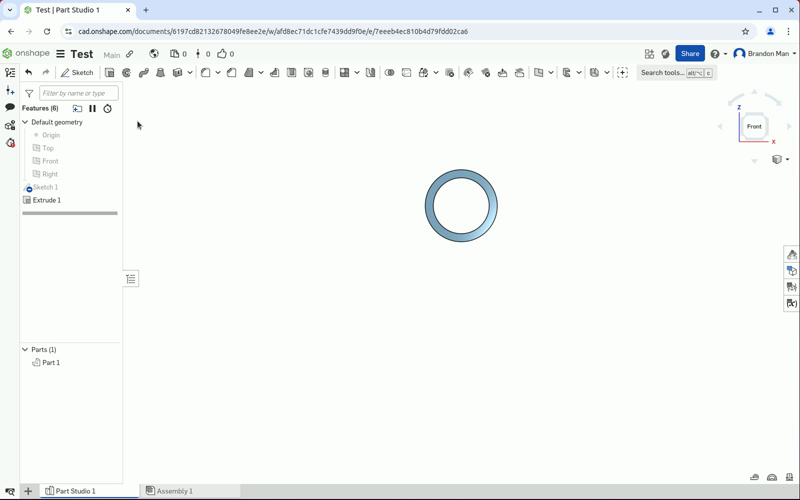
key(shift+h)
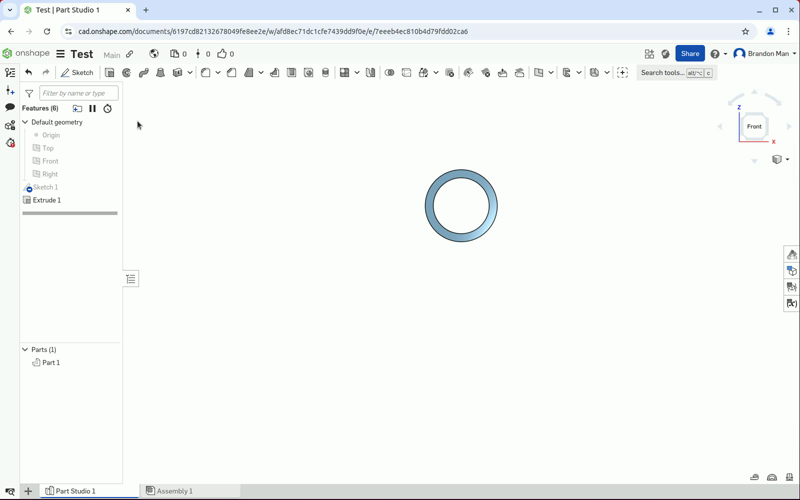
key(shift+h)
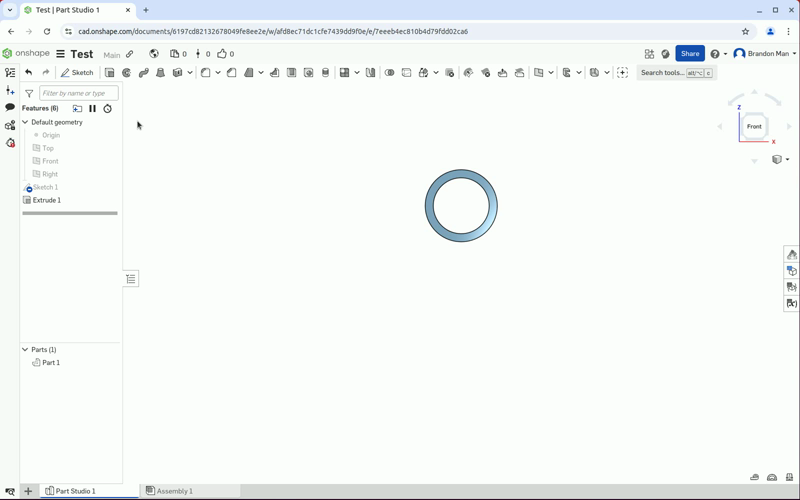
mouse_move(73, 189)
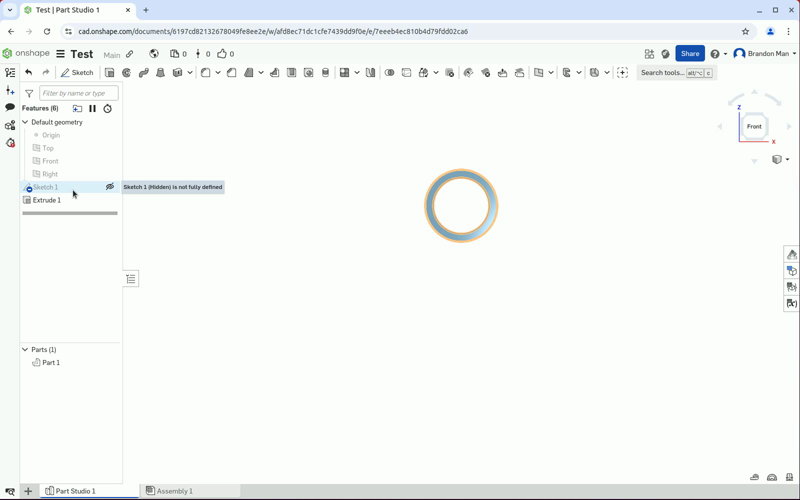
click(73, 189)
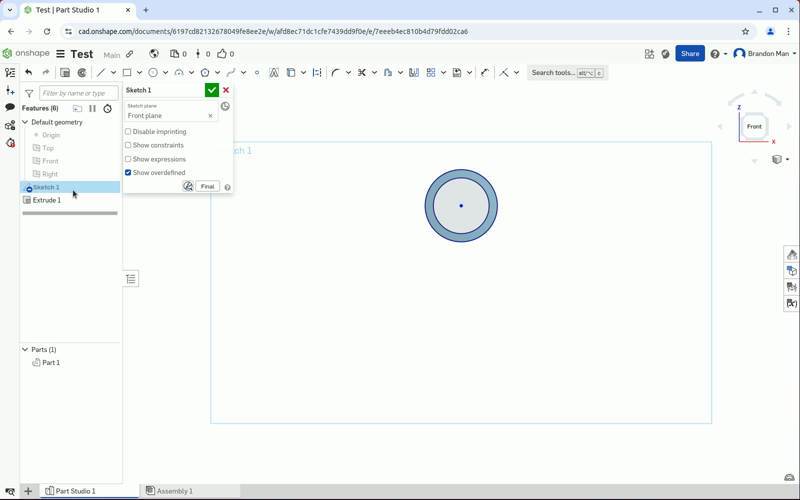
mouse_move(229, 92)
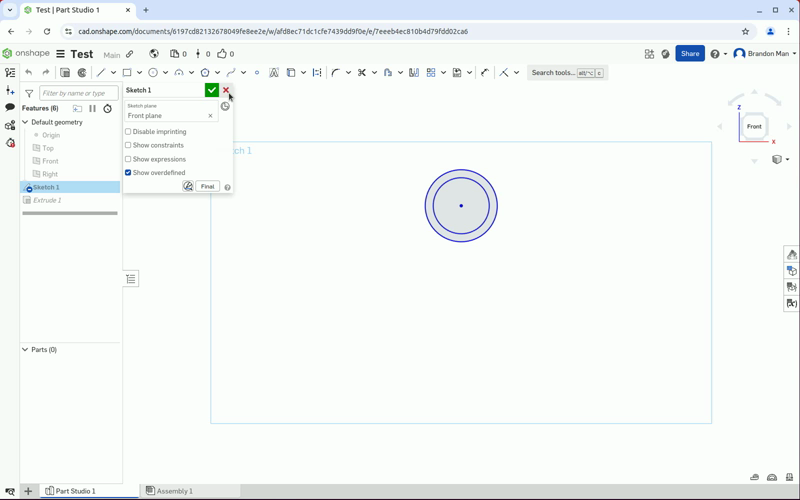
click(229, 92)
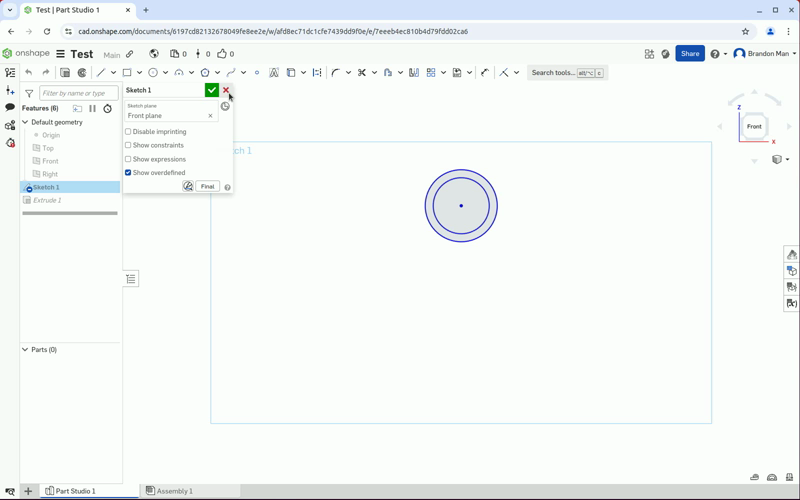
key(shift+s)
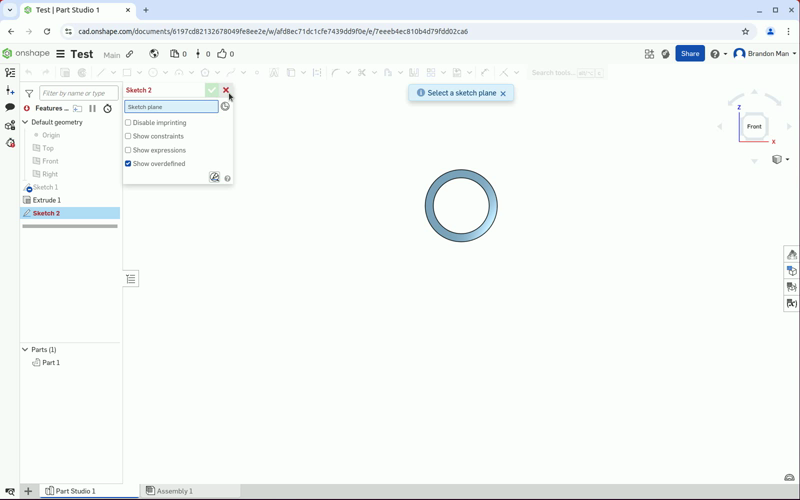
mouse_move(73, 163)
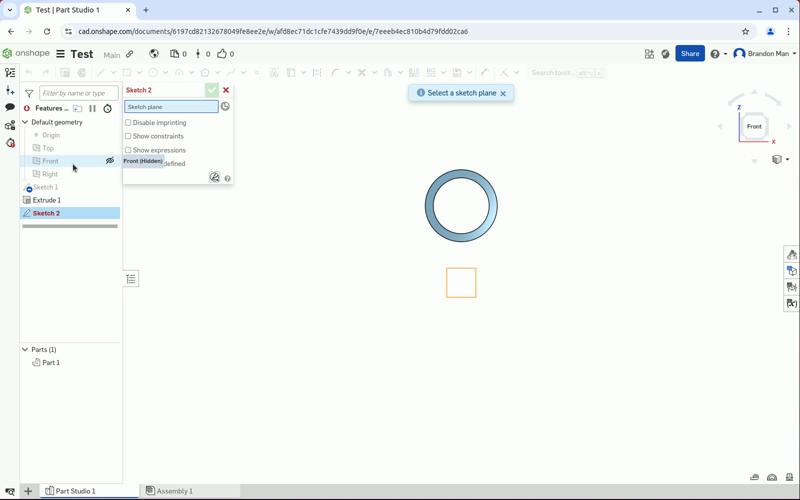
click(73, 163)
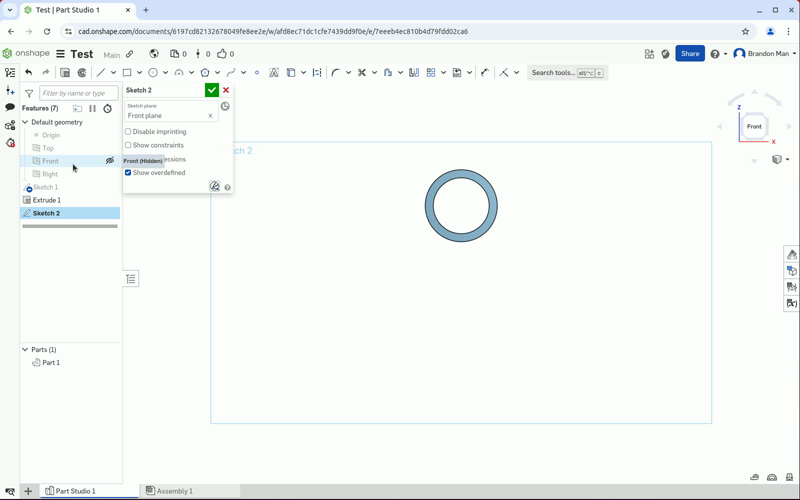
mouse_move(73, 352)
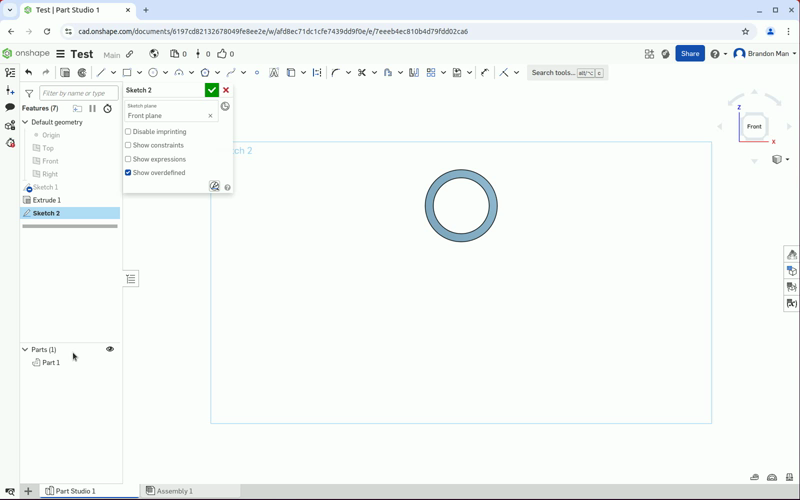
key(y)
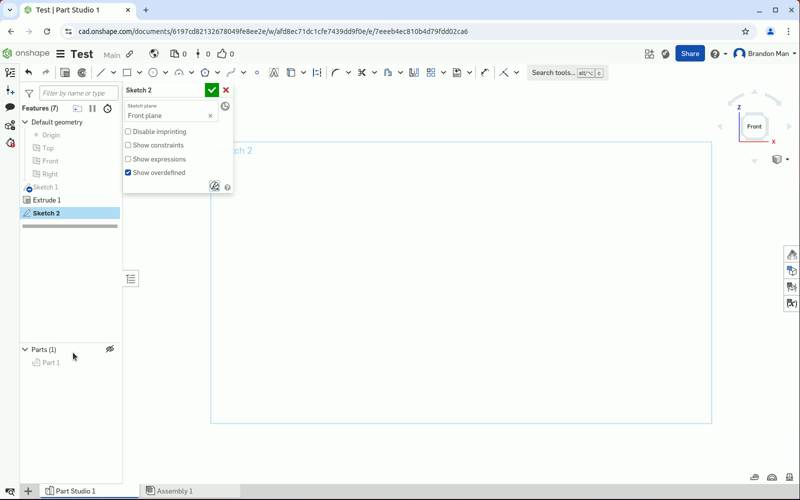
key(c)
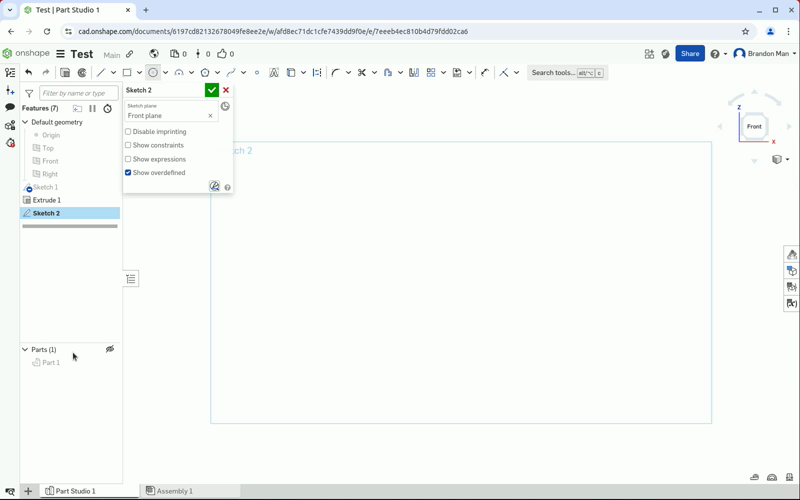
key_down(shift)
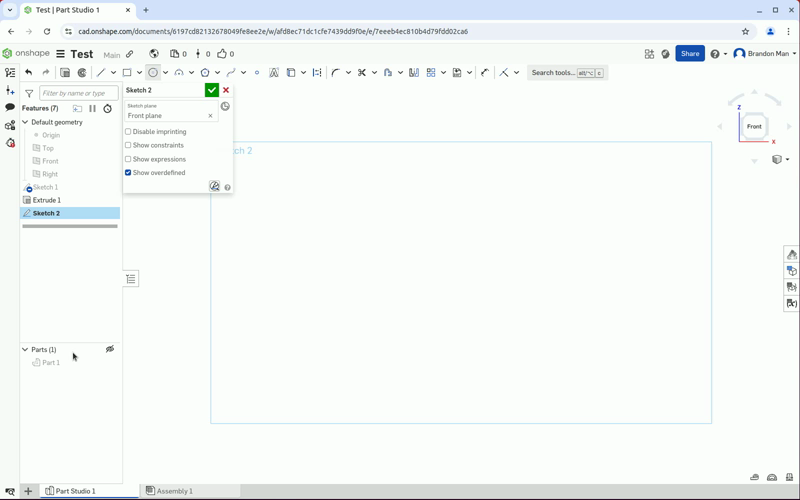
mouse_move(461, 282)
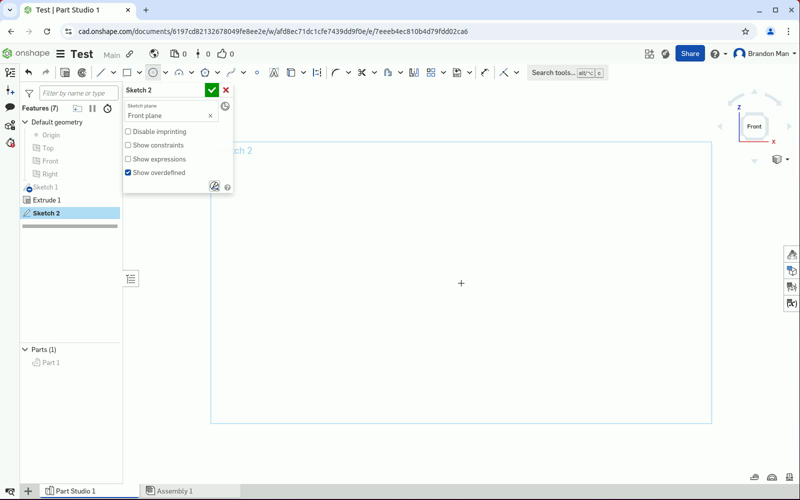
click(461, 282)
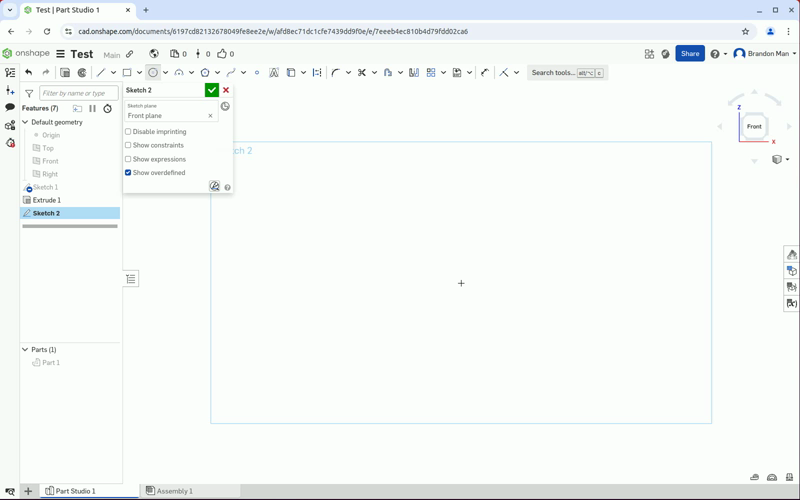
key_up(shift)
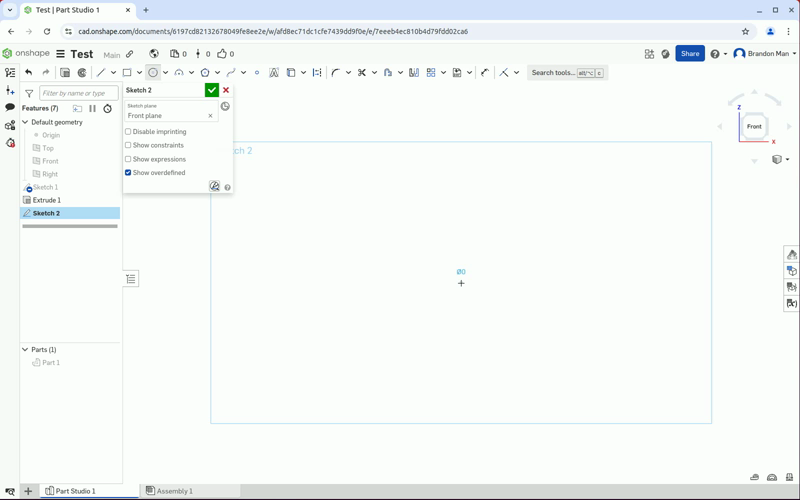
mouse_move(497, 282)
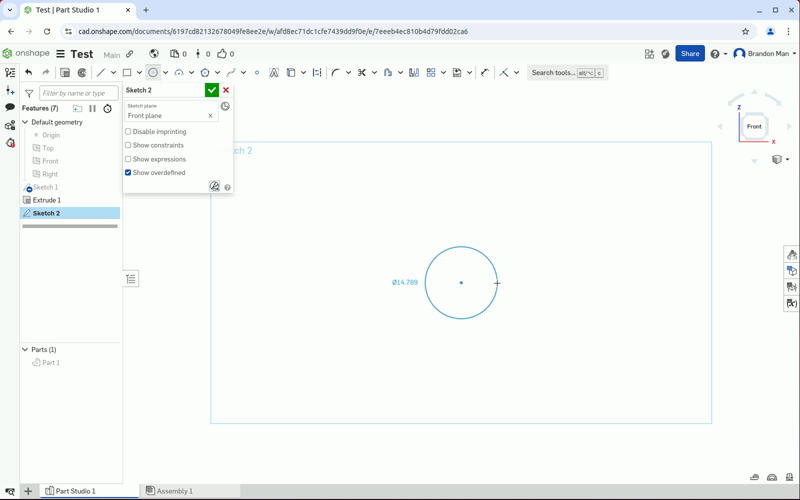
click(497, 282)
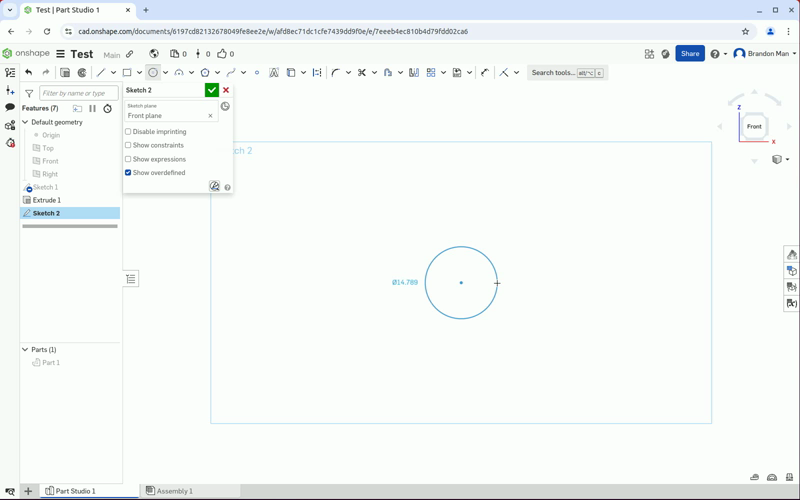
key(esc)
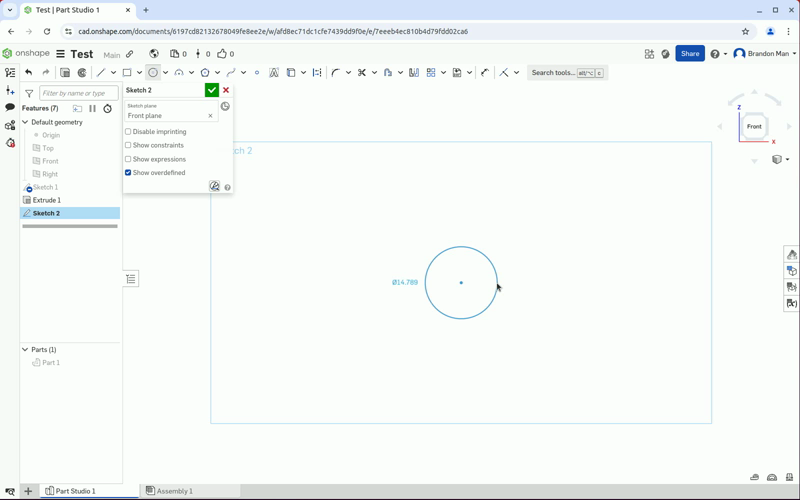
key(c)
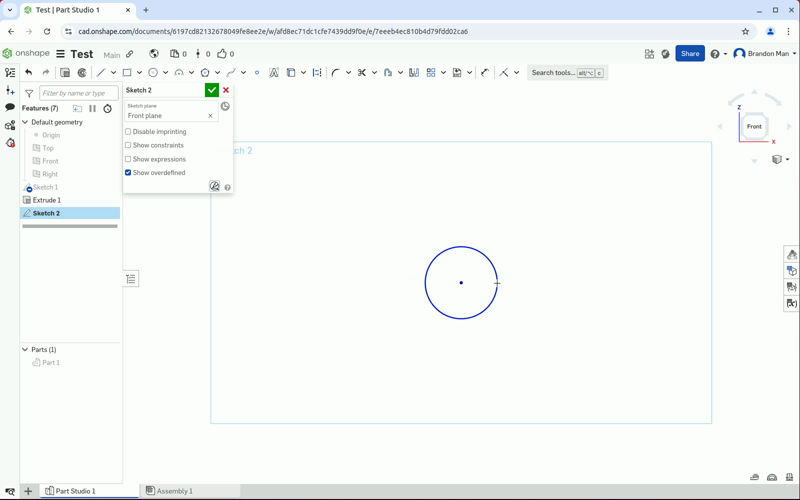
key_down(shift)
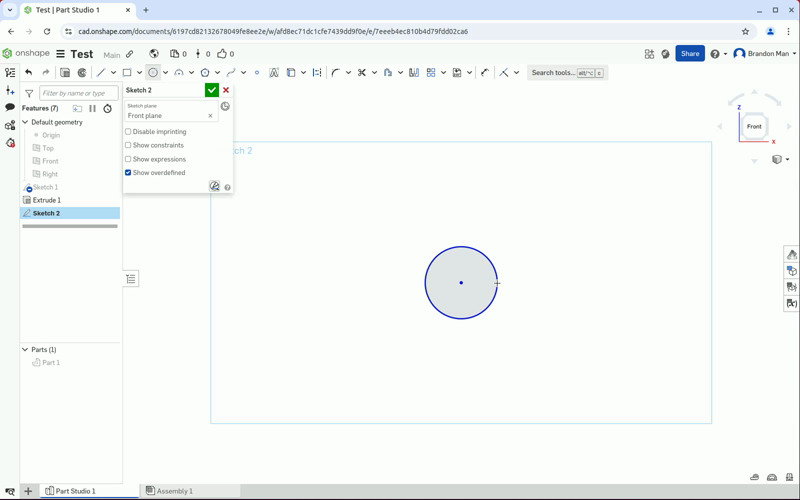
mouse_move(461, 282)
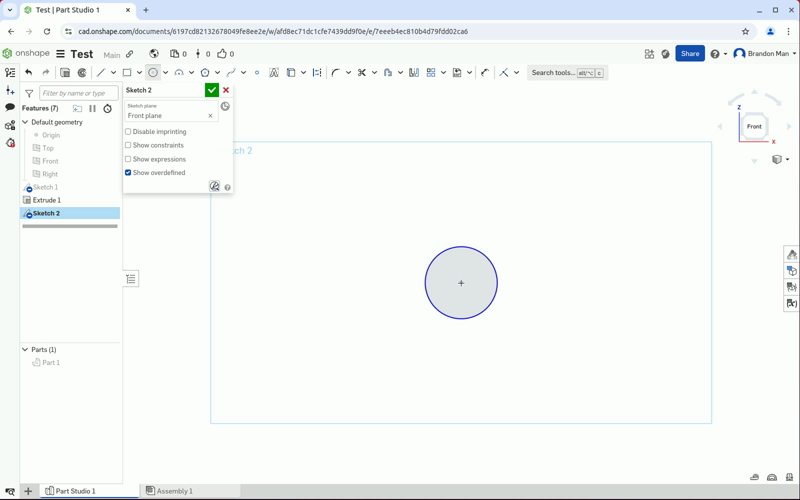
click(461, 282)
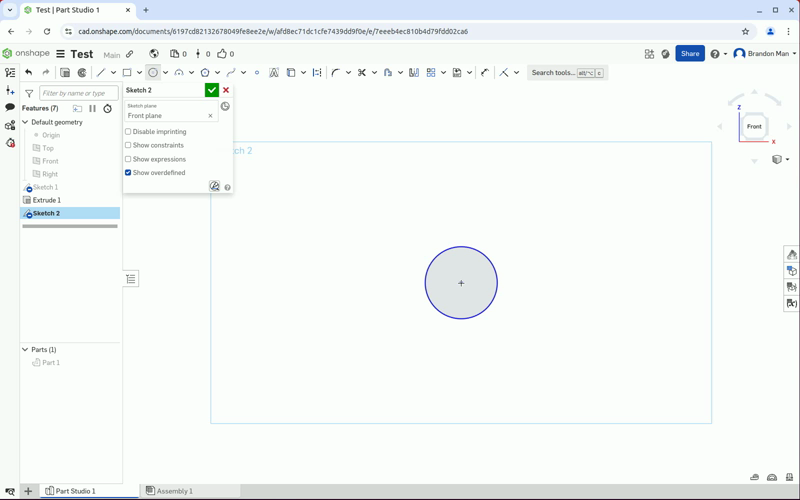
key_up(shift)
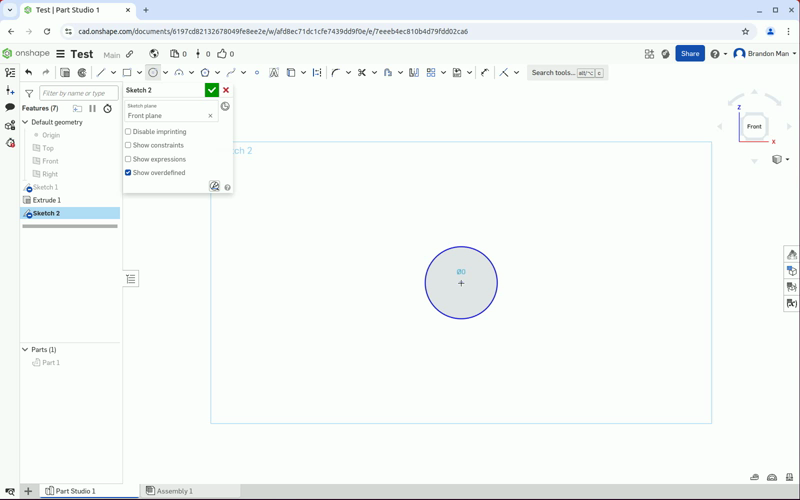
mouse_move(489, 282)
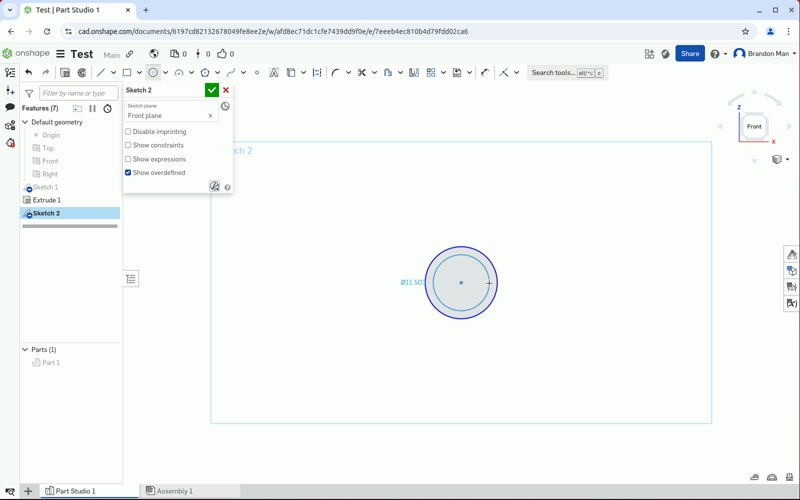
click(489, 282)
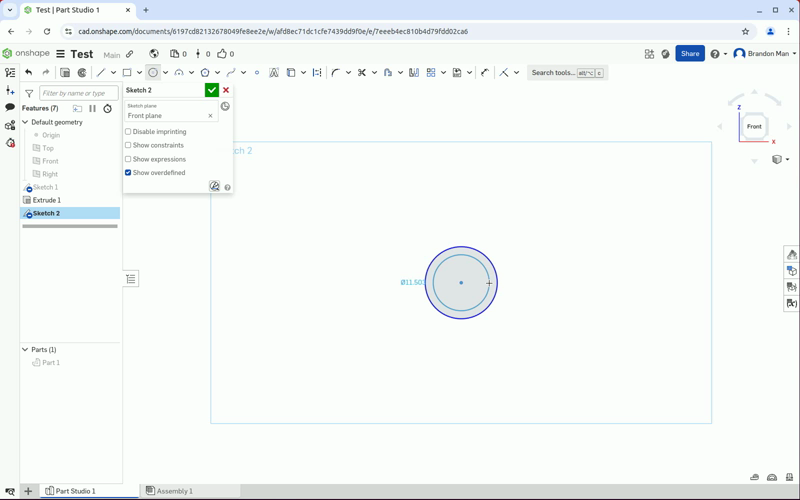
key(esc)
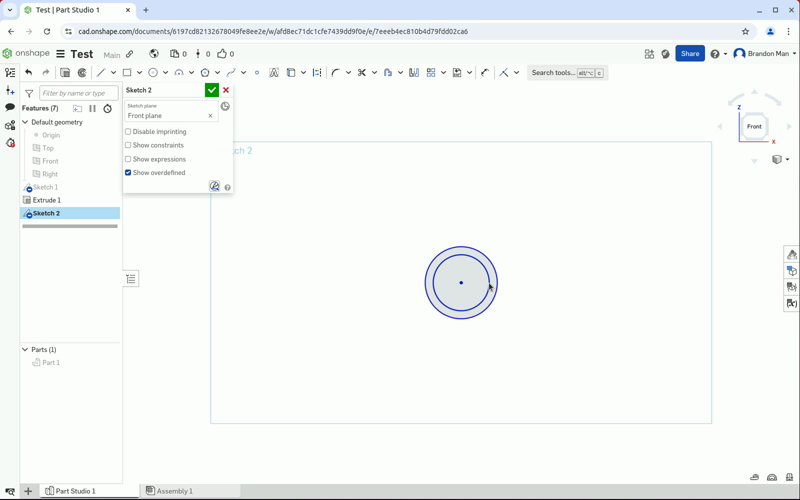
mouse_move(489, 276)
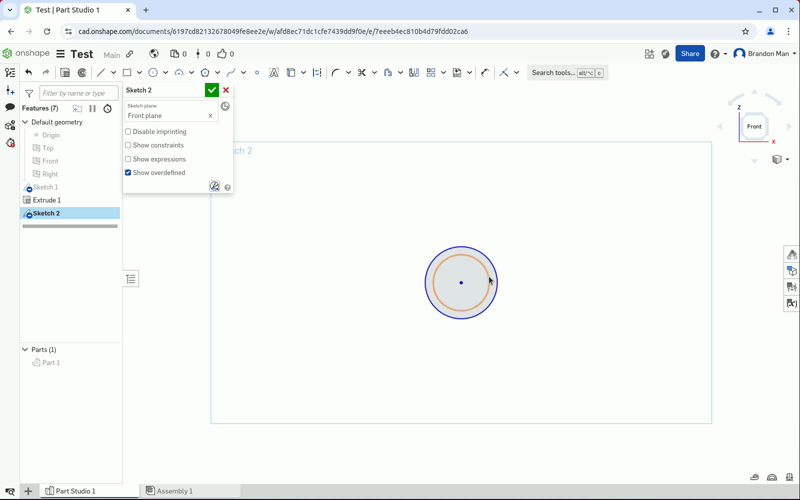
scroll(6)
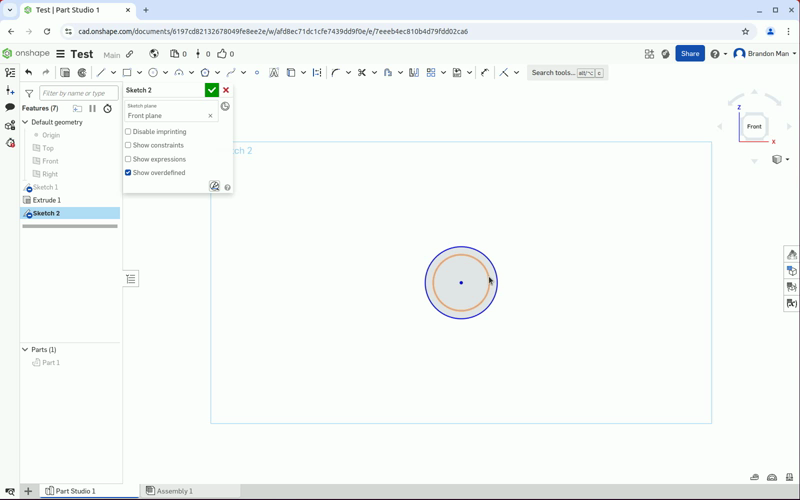
scroll(6)
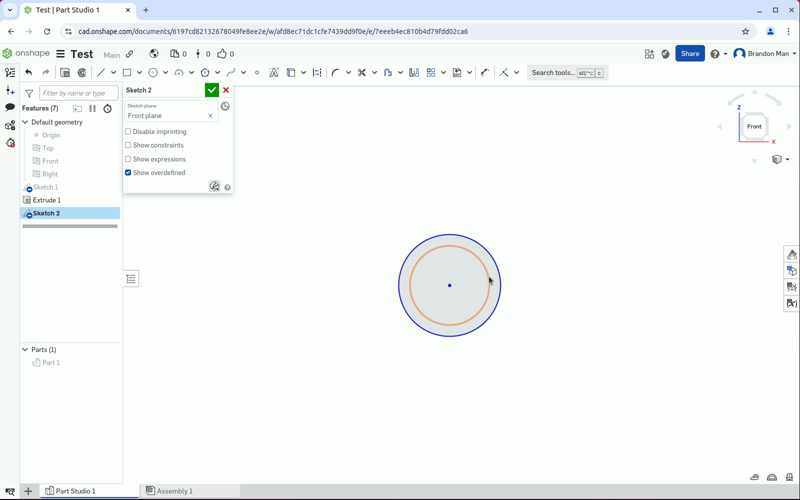
scroll(6)
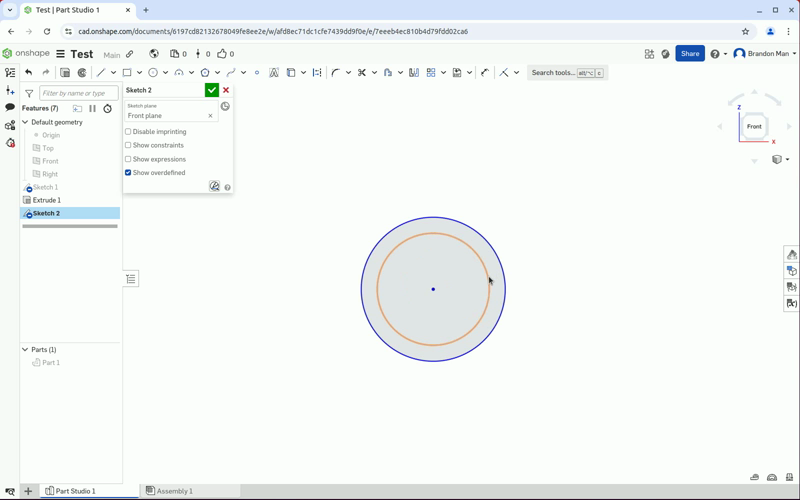
scroll(6)
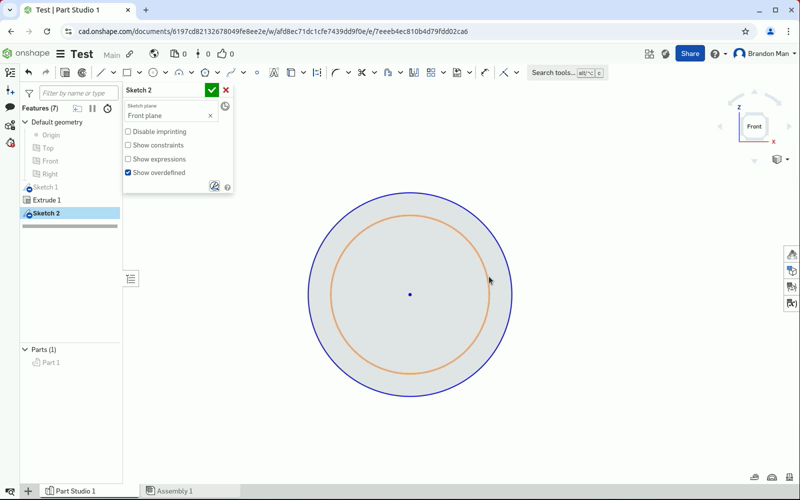
scroll(6)
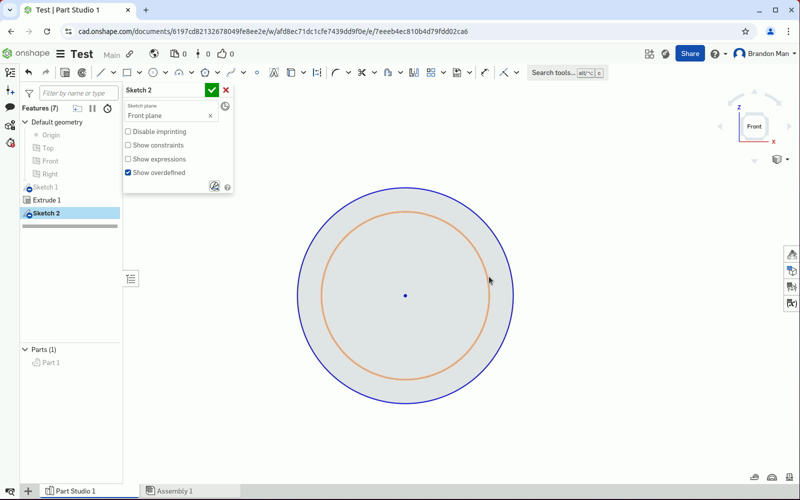
scroll(6)
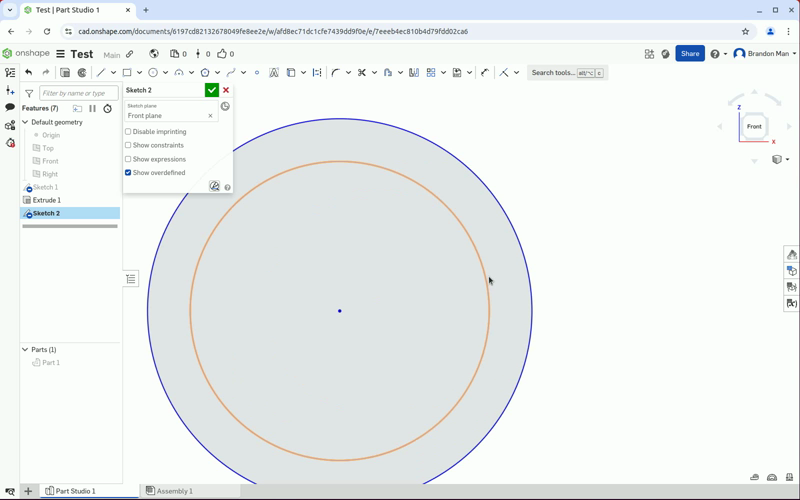
scroll(6)
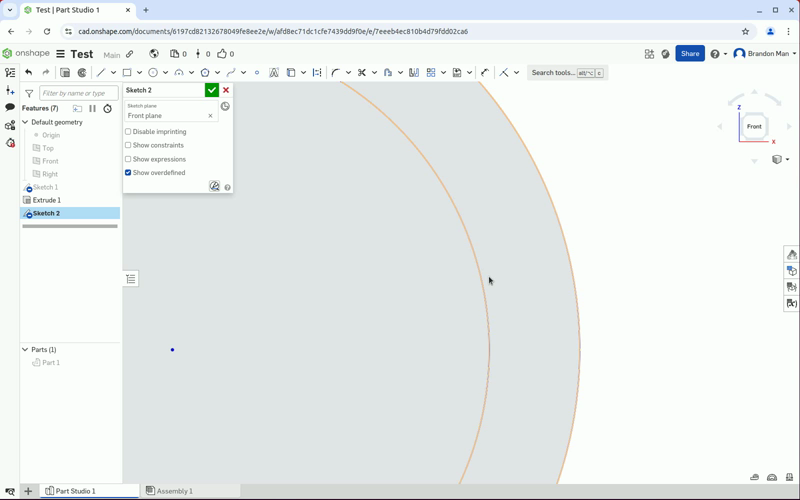
click(489, 276)
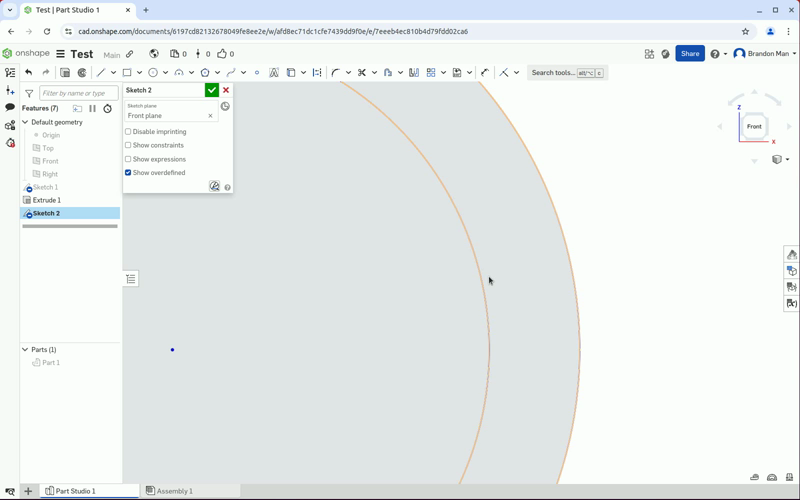
scroll(-6)
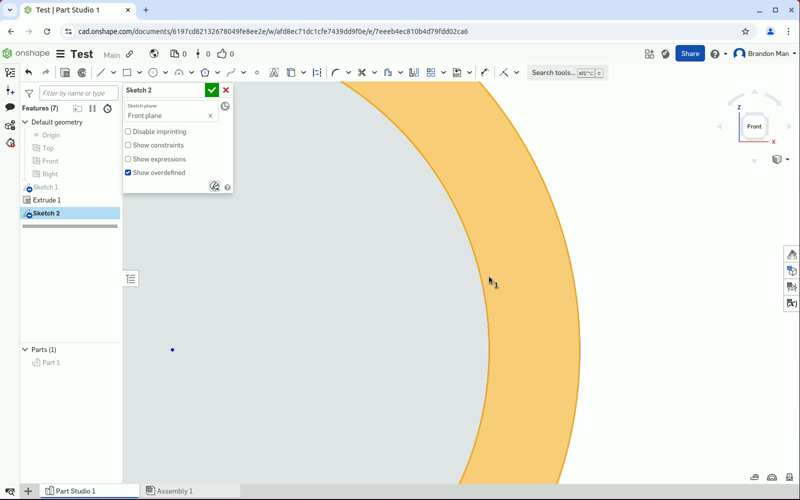
scroll(-6)
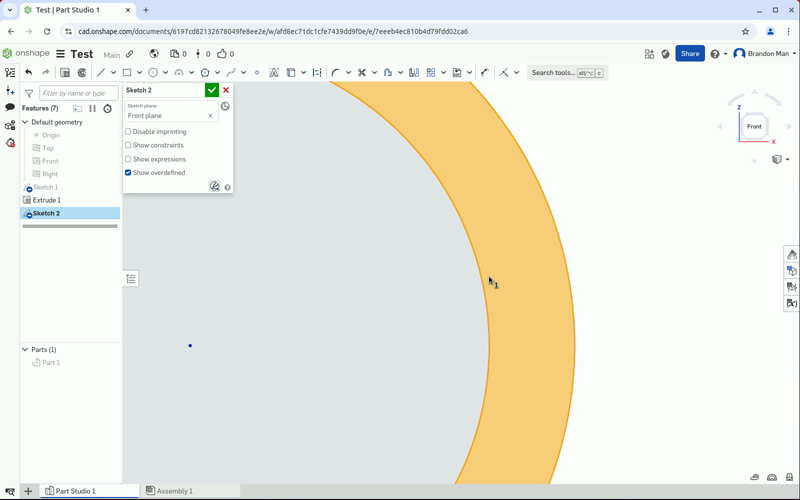
scroll(-6)
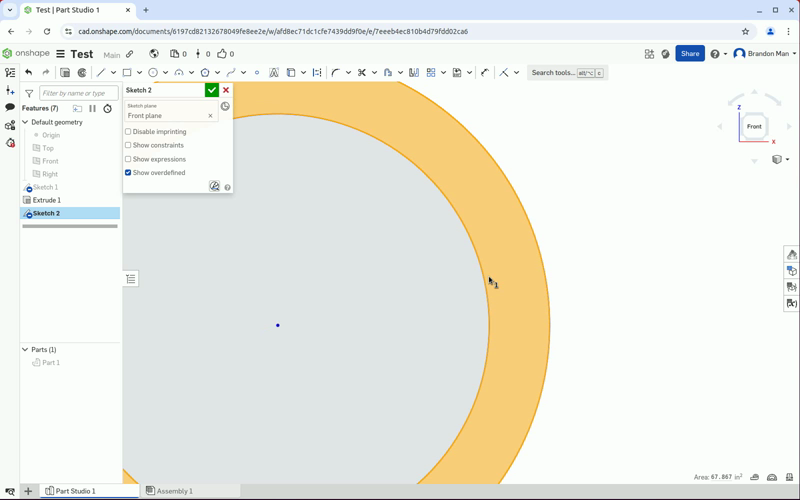
scroll(-6)
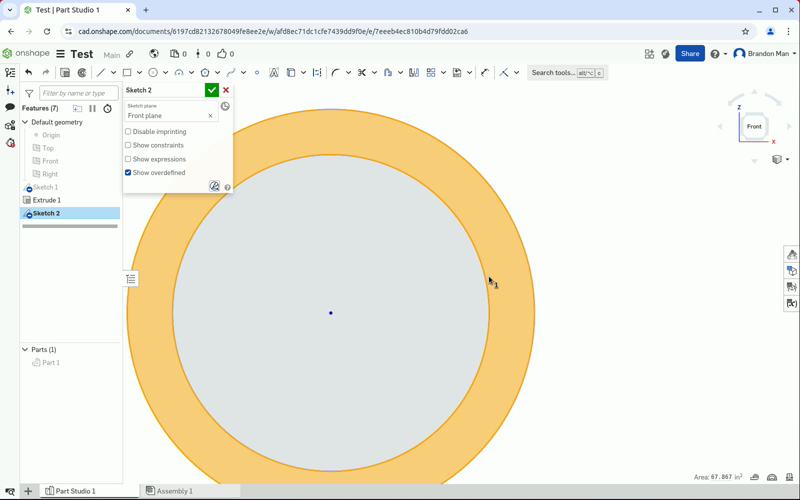
scroll(-6)
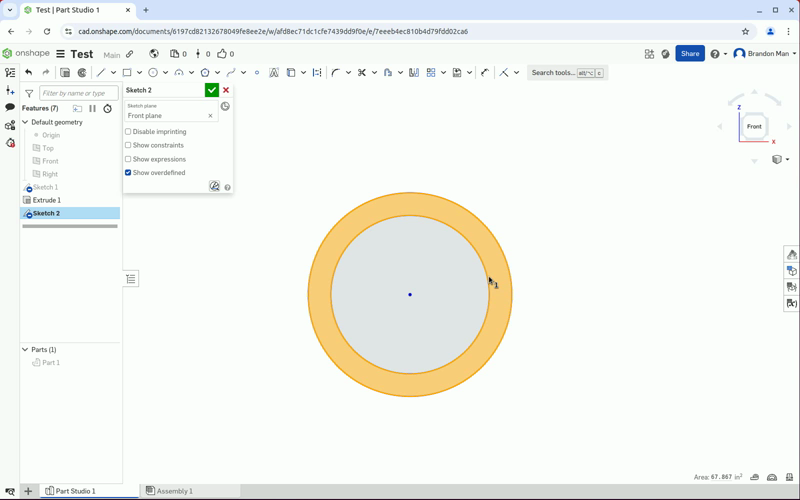
scroll(-6)
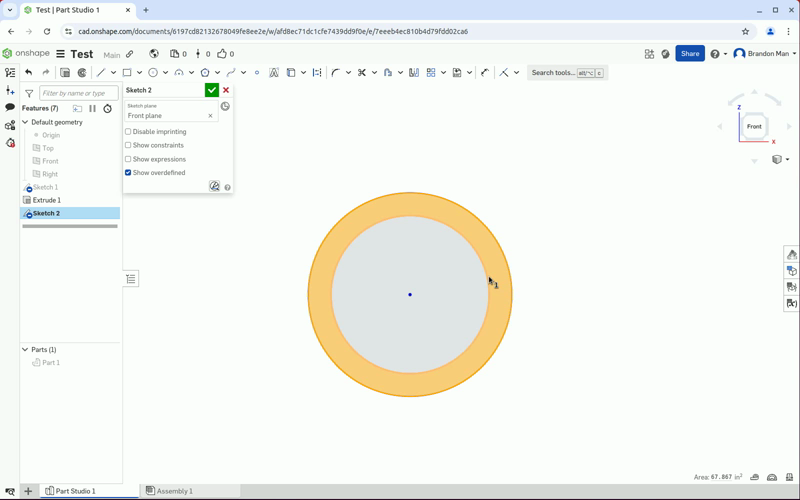
scroll(-6)
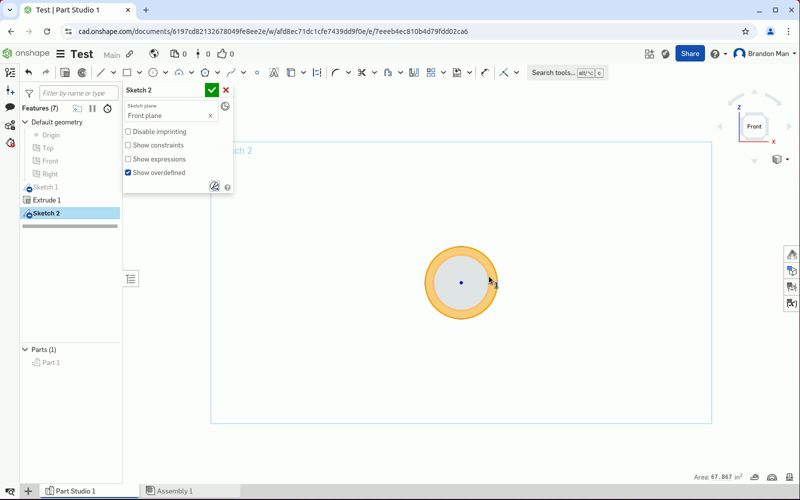
mouse_move(73, 352)
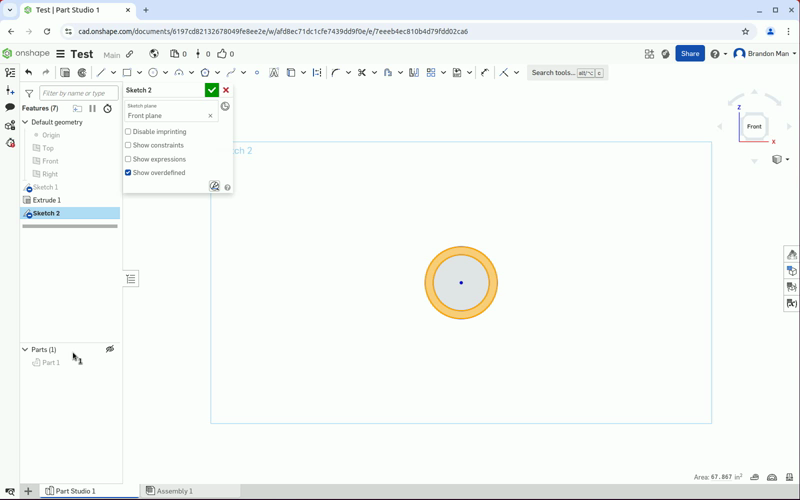
key(shift+y)
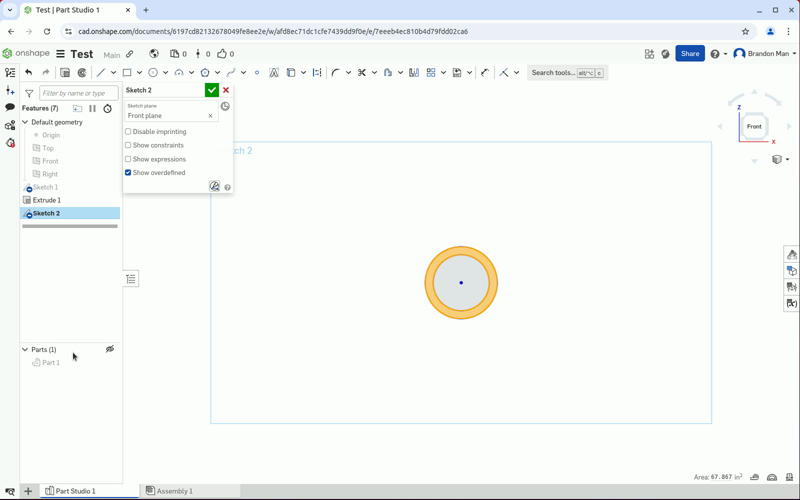
key(shift+e)
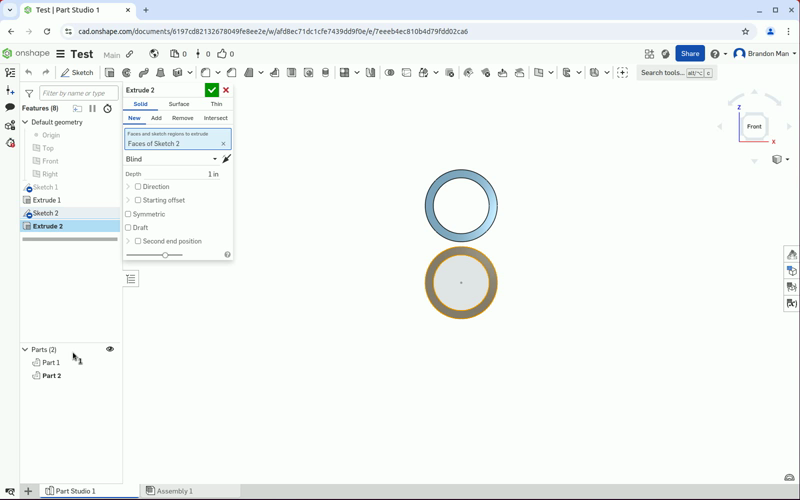
mouse_move(143, 106)
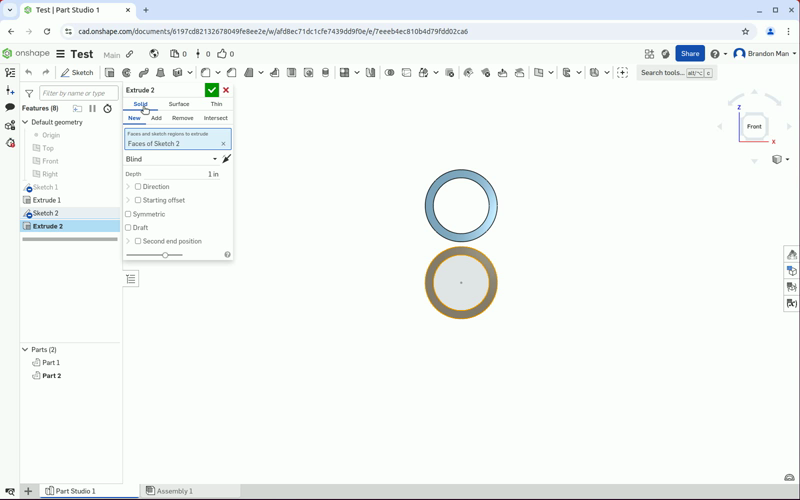
click(143, 106)
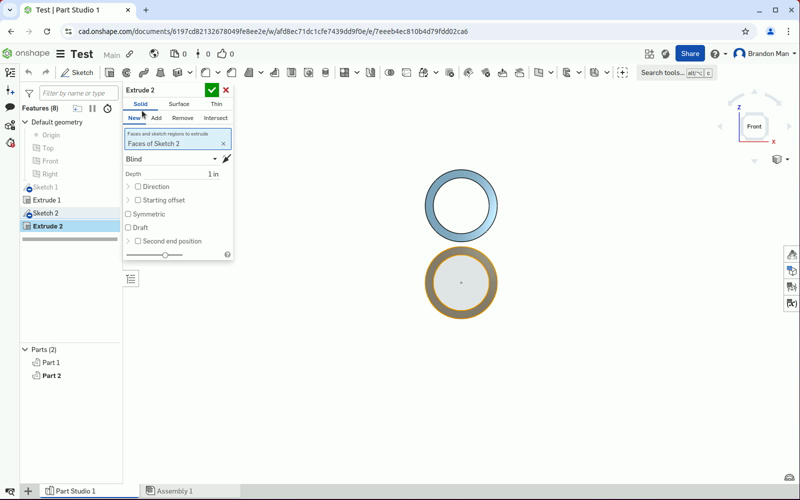
mouse_move(137, 120)
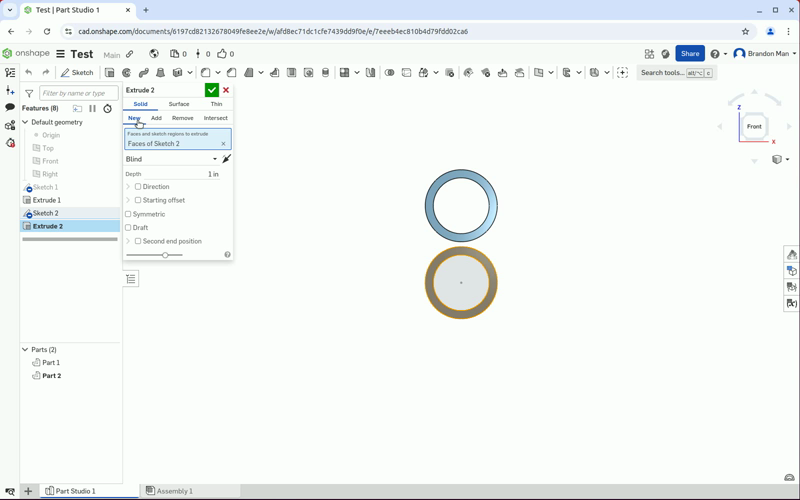
click(137, 120)
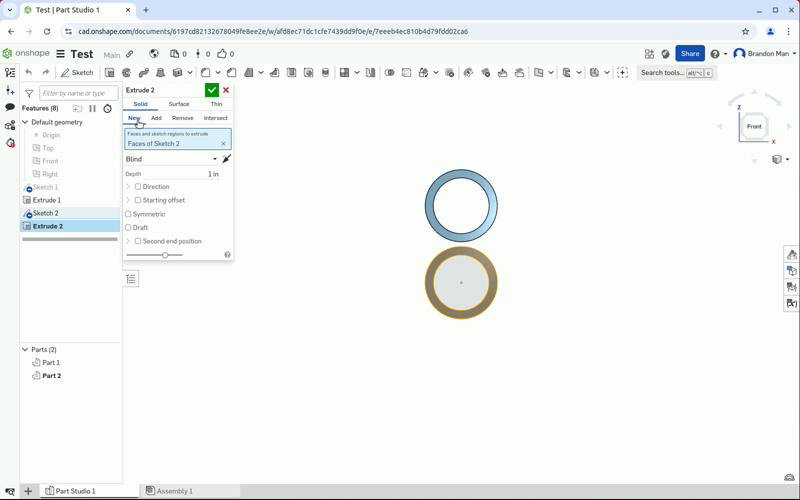
key(tab, 4)
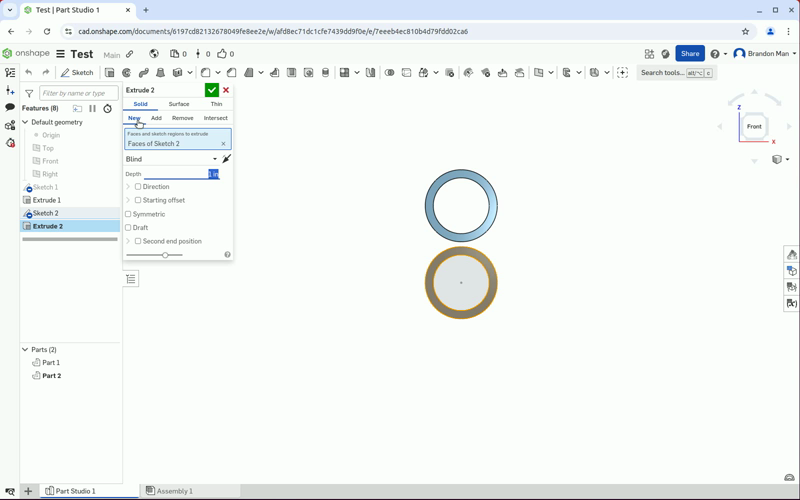
text(3.129)
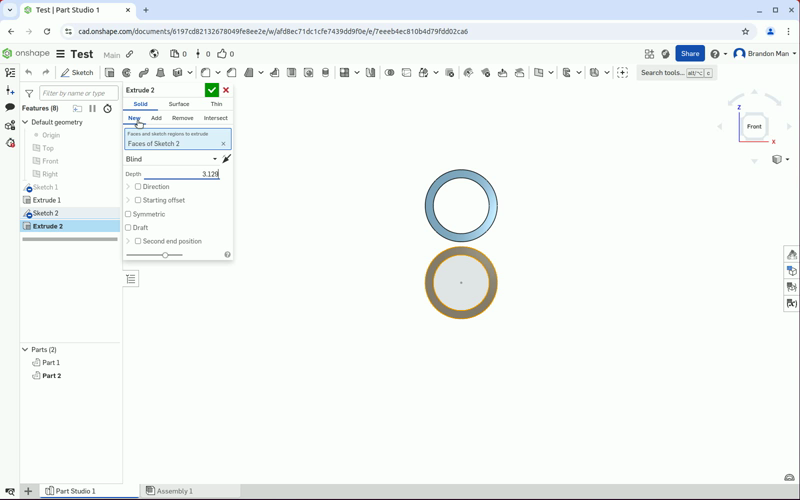
key(enter)
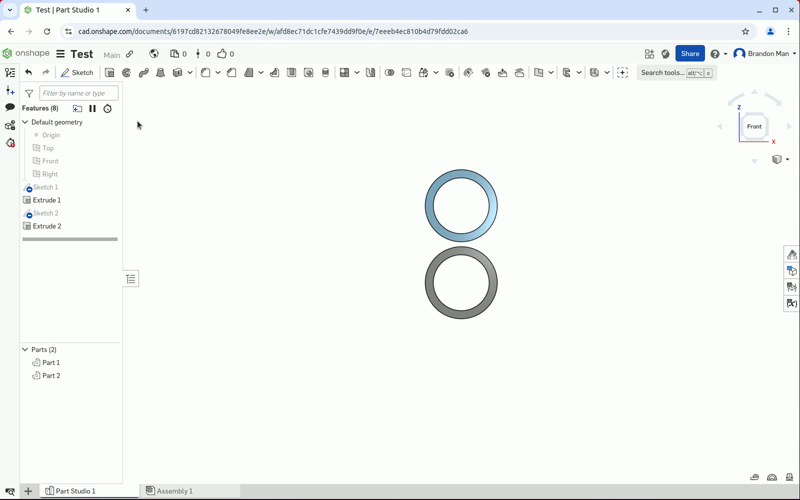
key(shift+h)
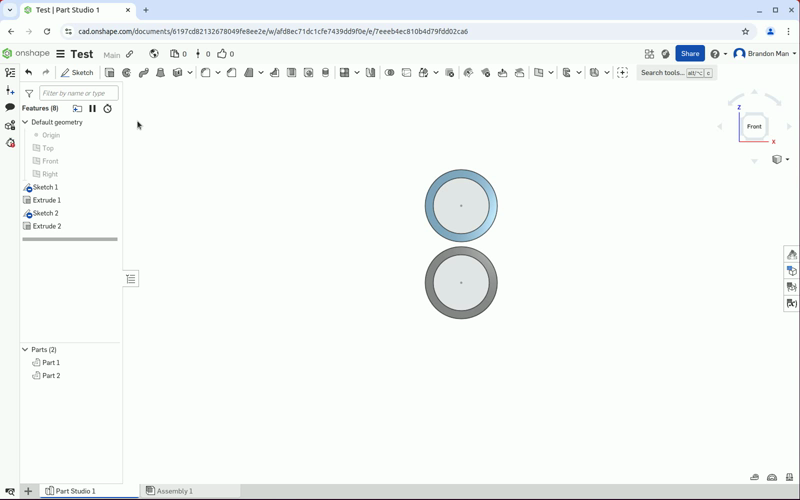
key(shift+h)
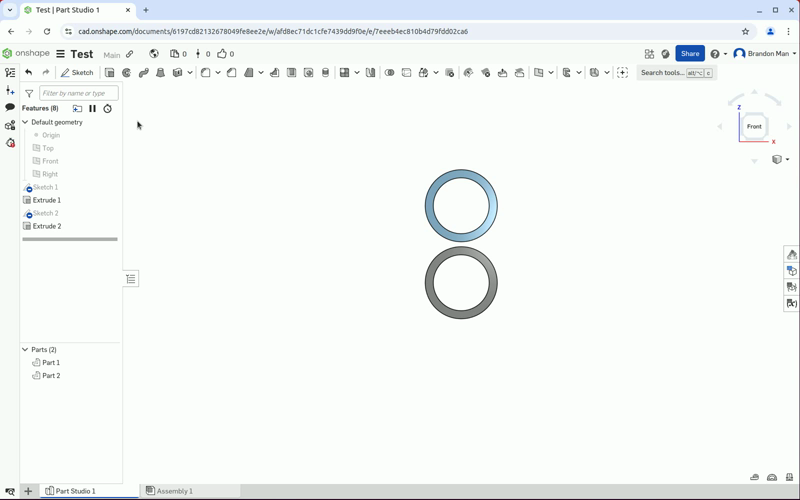
mouse_move(73, 189)
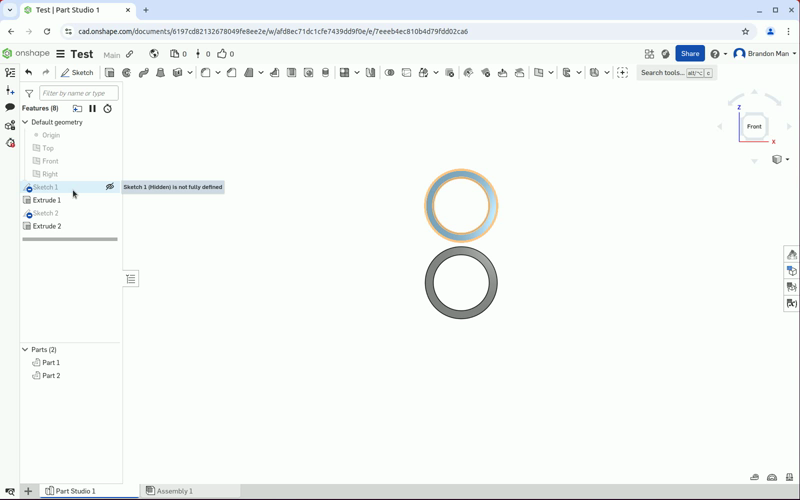
click(73, 189)
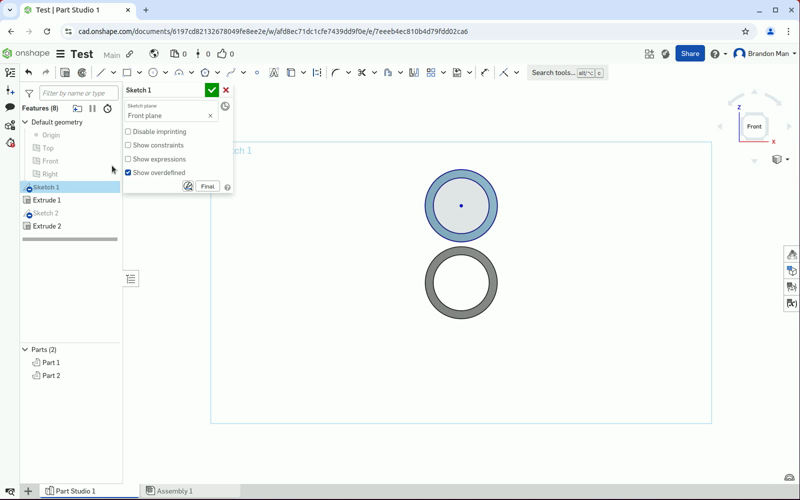
mouse_move(229, 92)
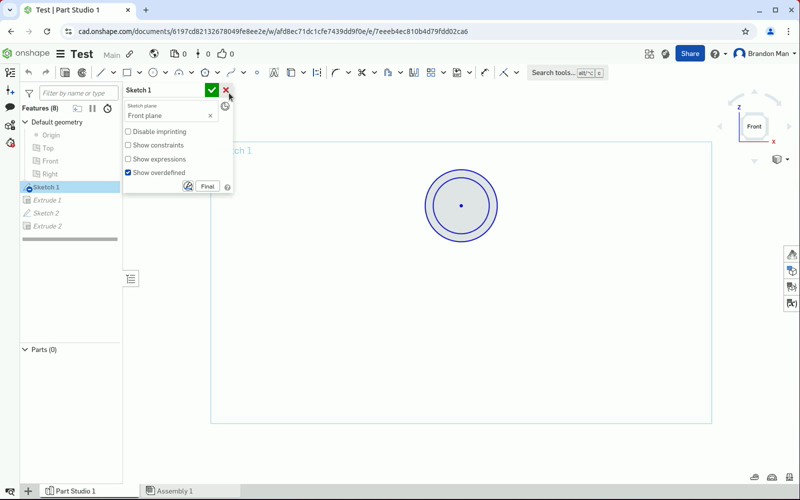
click(229, 92)
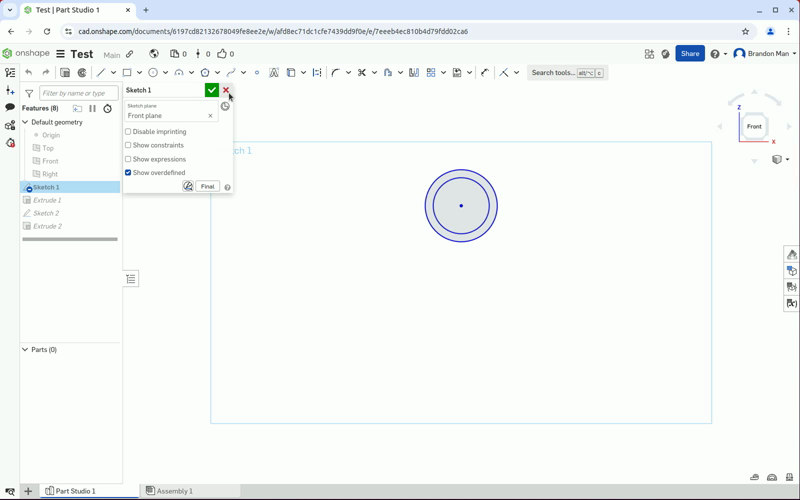
key(shift+s)
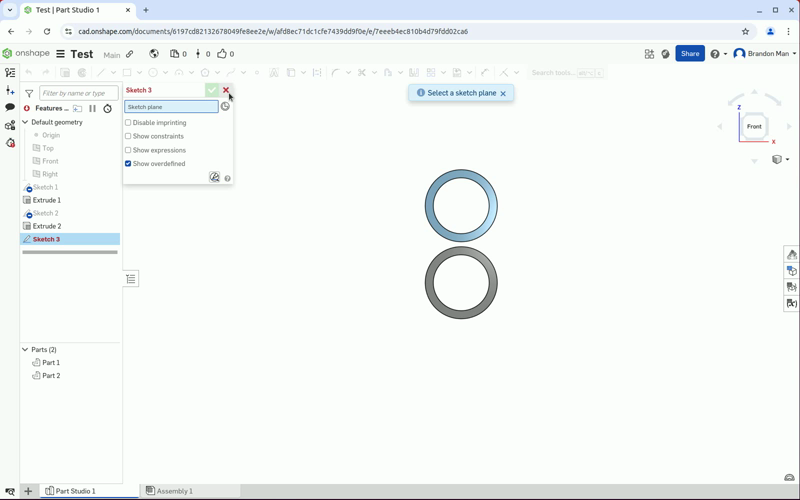
mouse_move(73, 163)
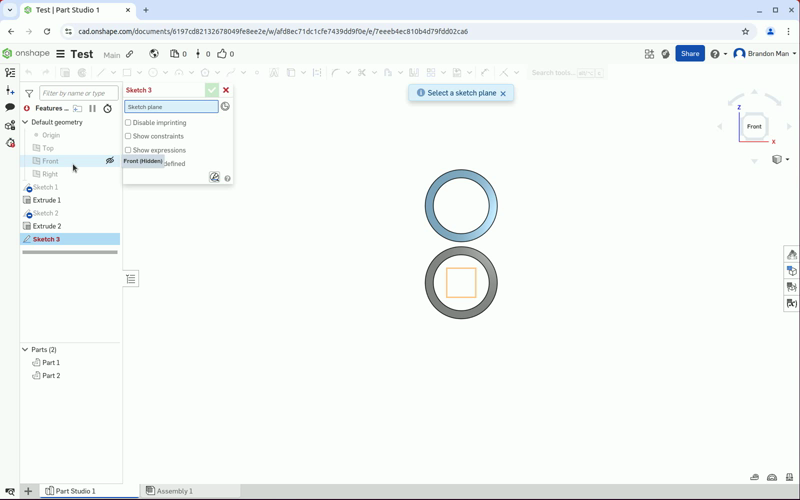
click(73, 163)
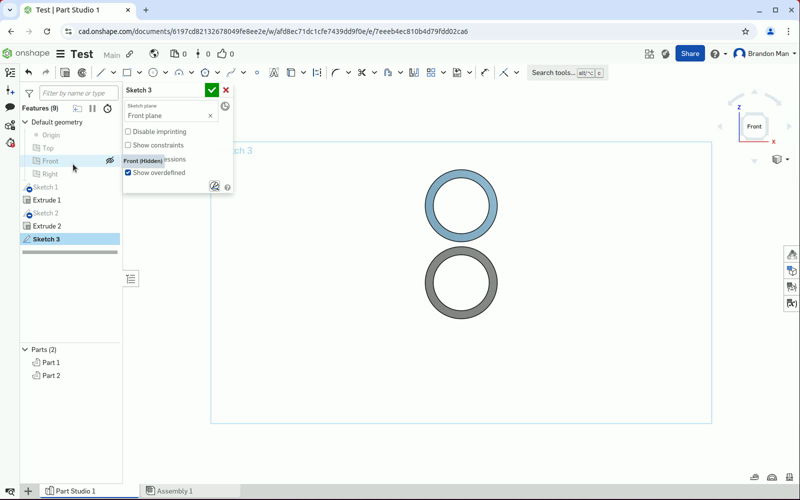
mouse_move(73, 352)
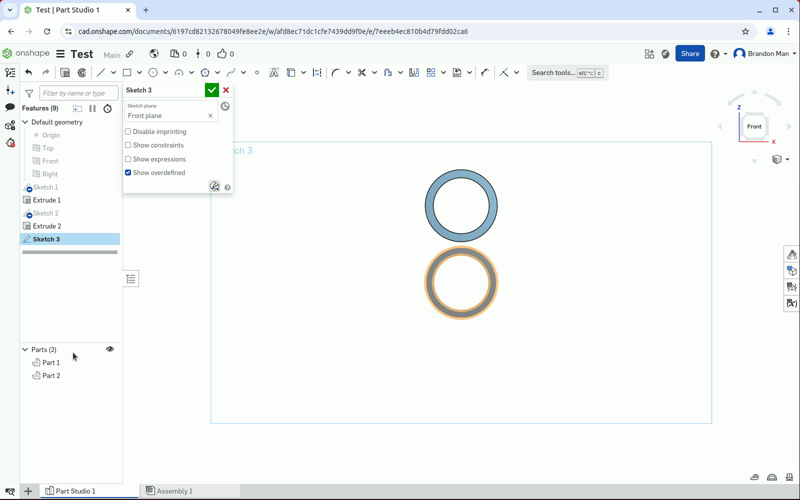
key(y)
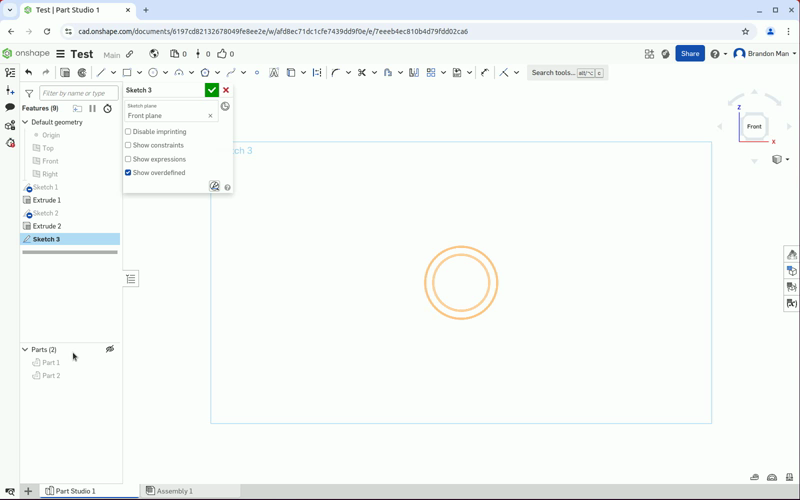
key(c)
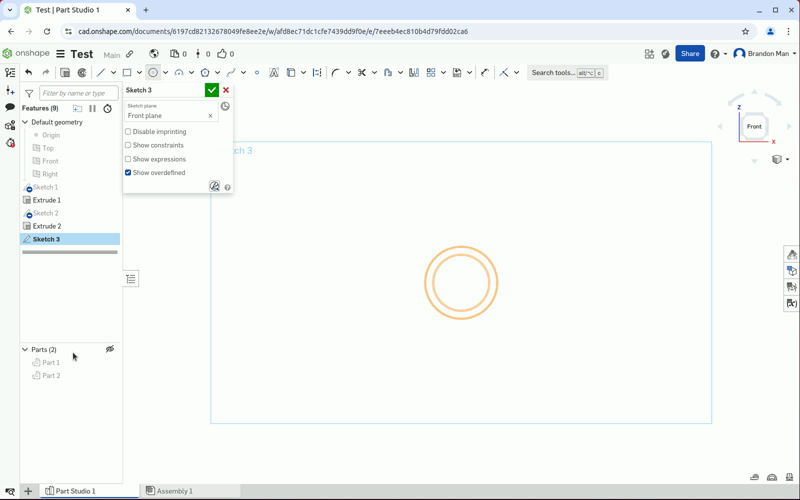
key_down(shift)
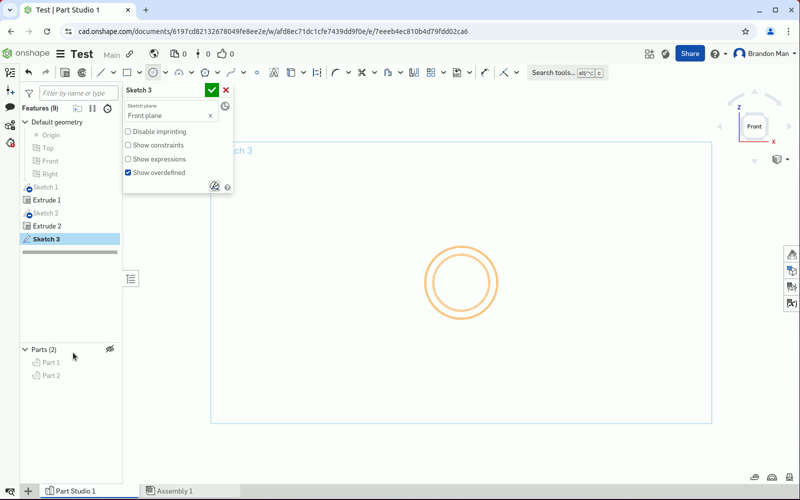
mouse_move(529, 321)
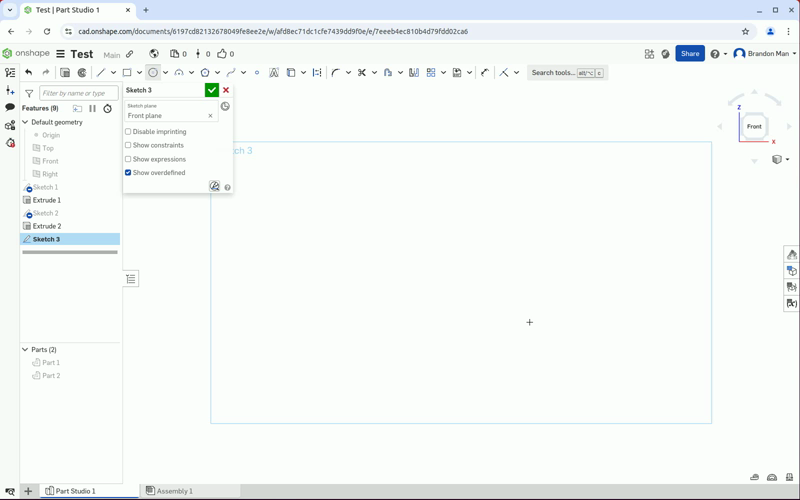
click(529, 321)
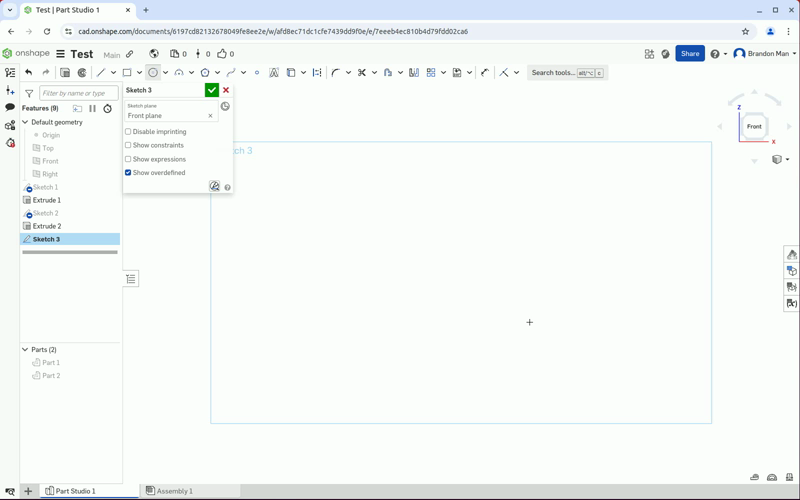
key_up(shift)
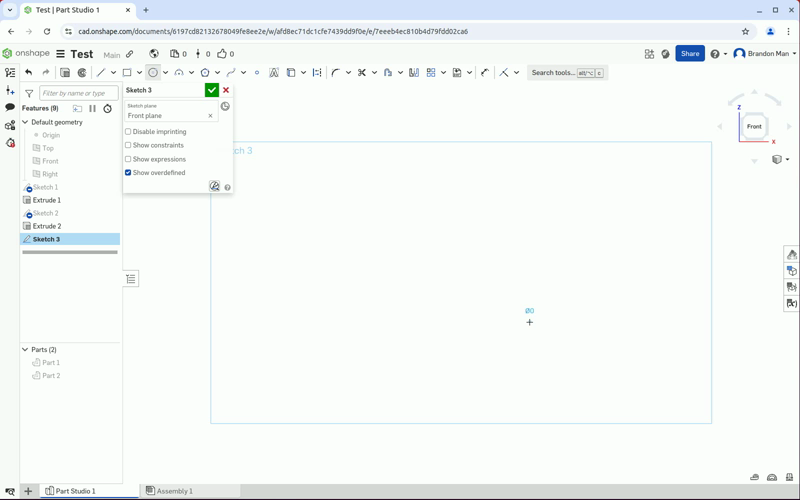
mouse_move(565, 321)
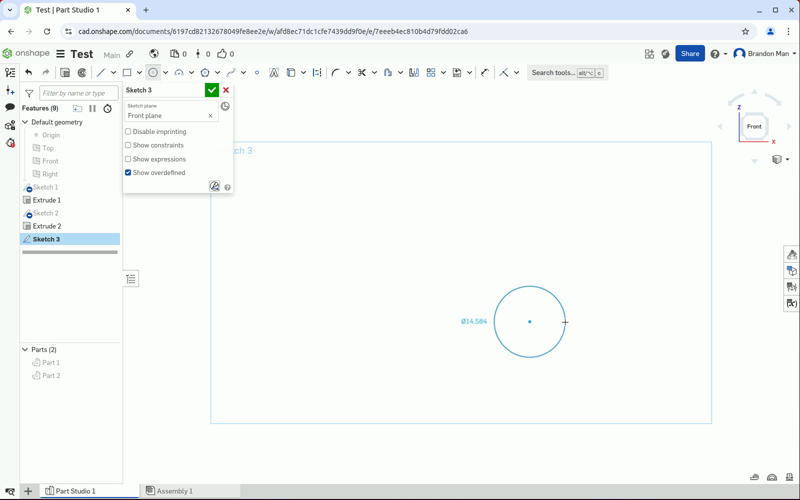
click(565, 321)
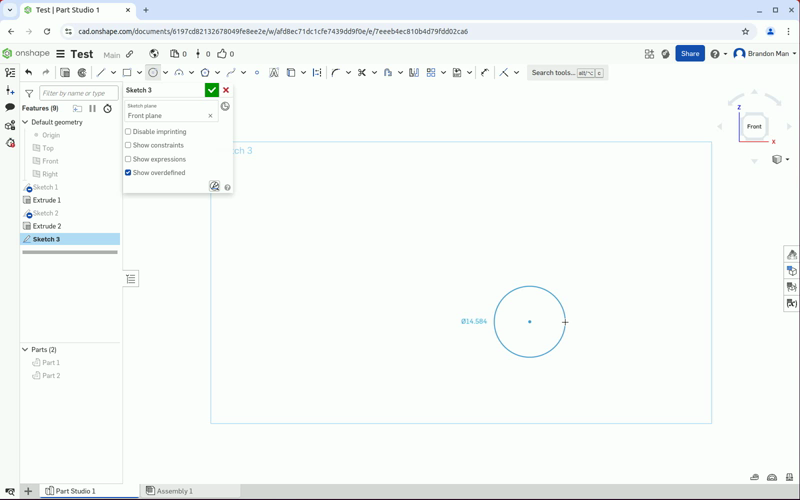
key(esc)
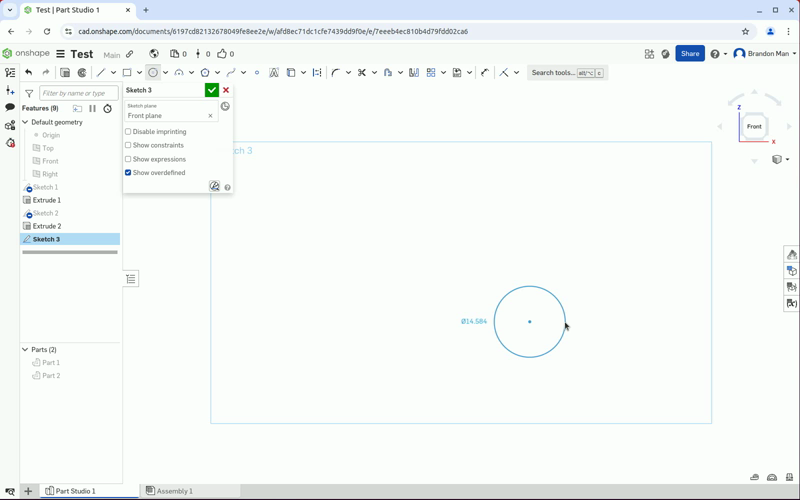
key(c)
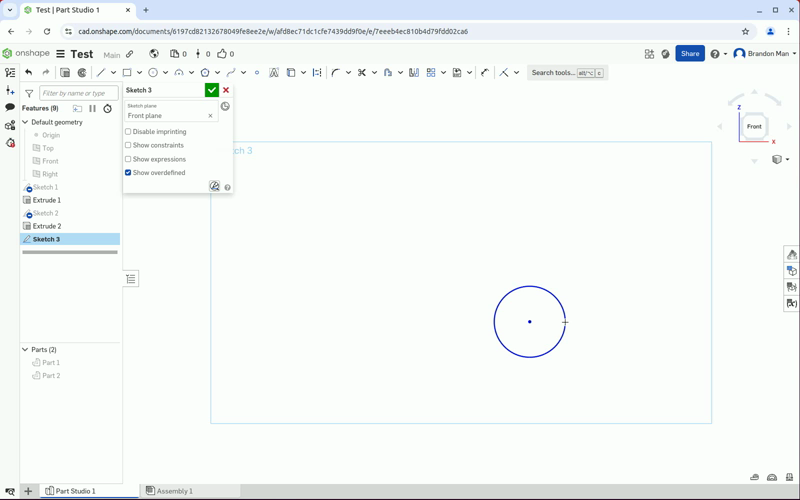
key_down(shift)
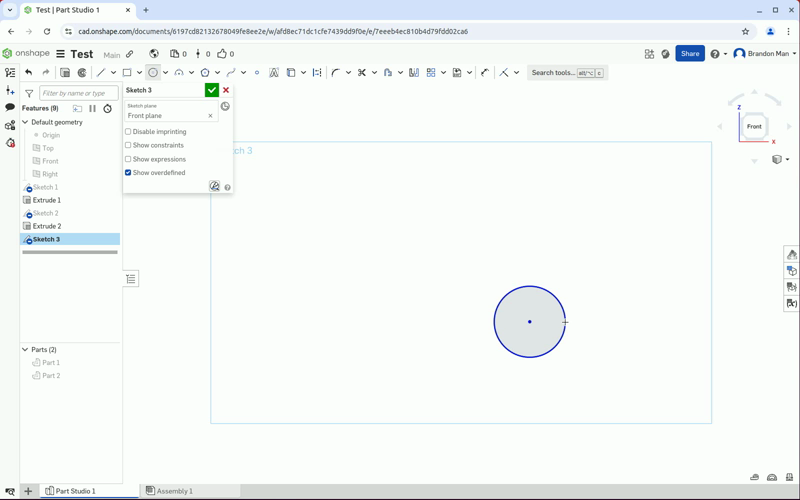
mouse_move(529, 321)
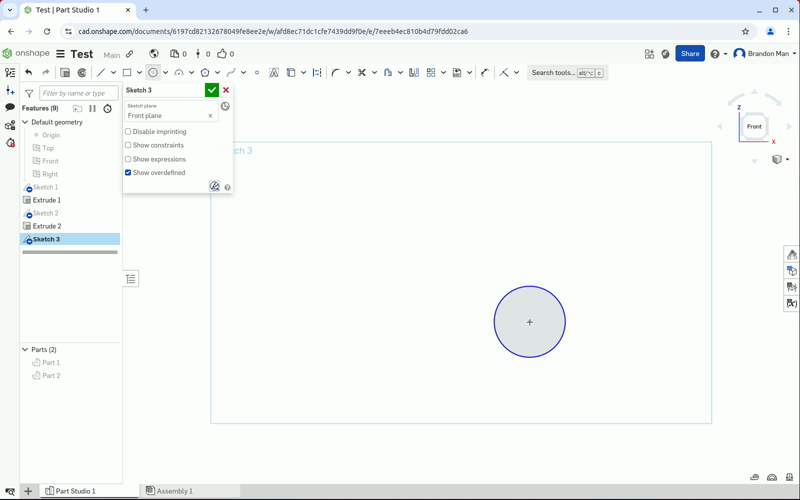
click(529, 321)
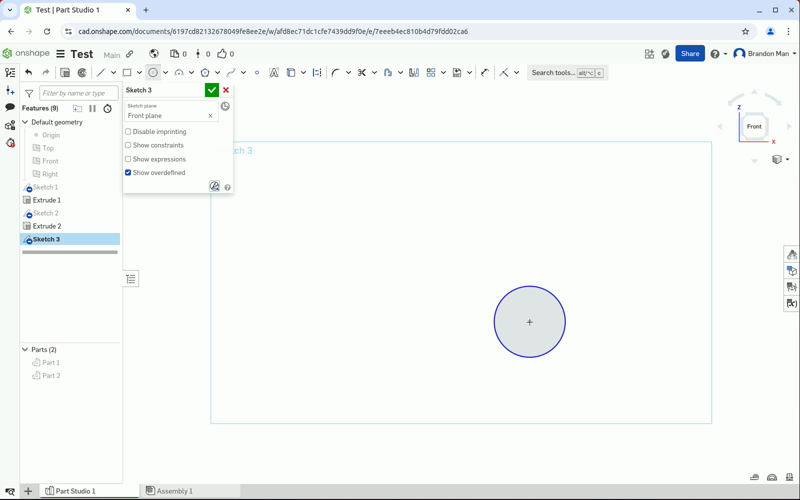
key_up(shift)
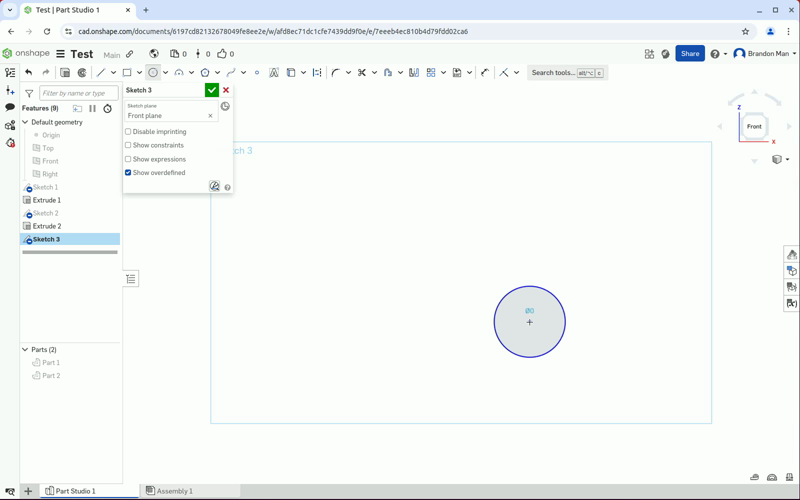
mouse_move(557, 321)
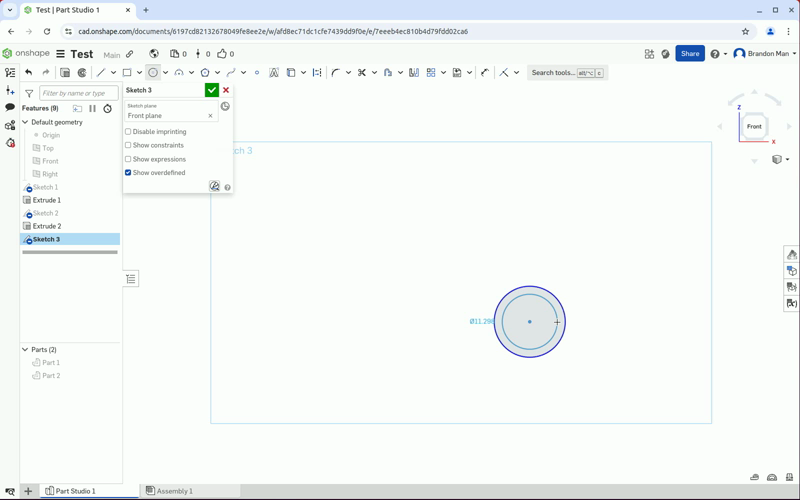
click(557, 321)
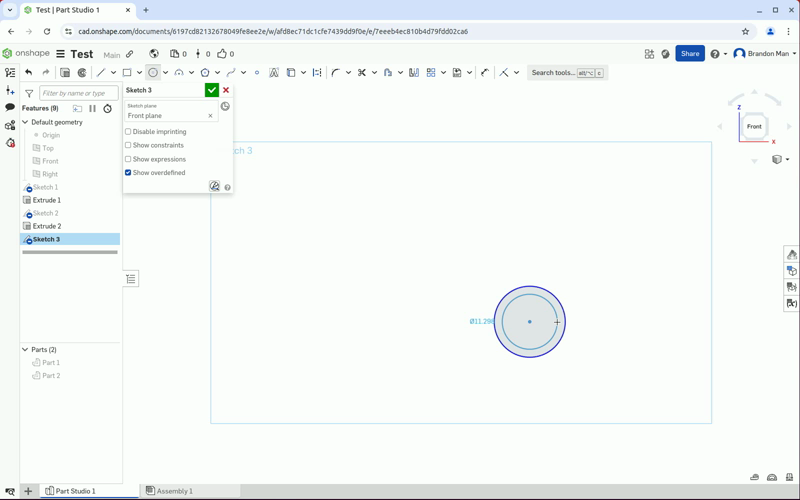
key(esc)
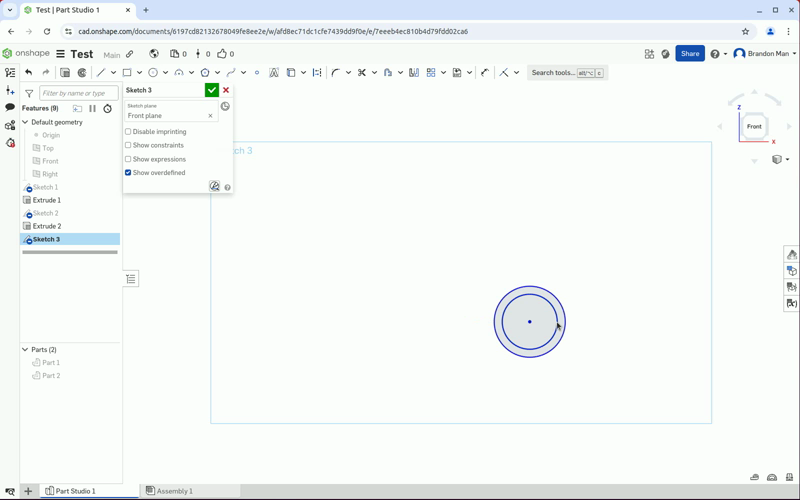
mouse_move(498, 316)
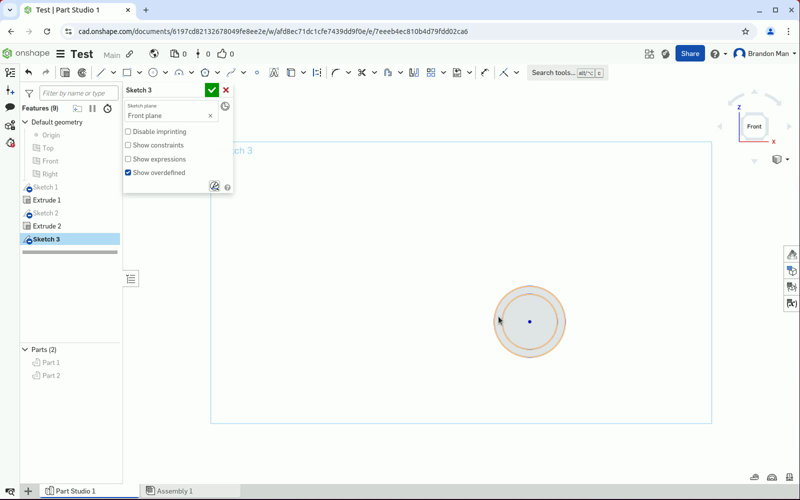
scroll(6)
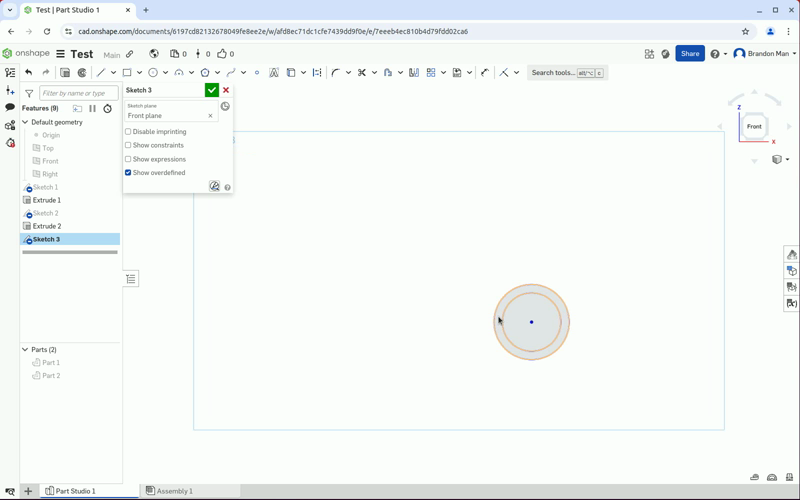
scroll(6)
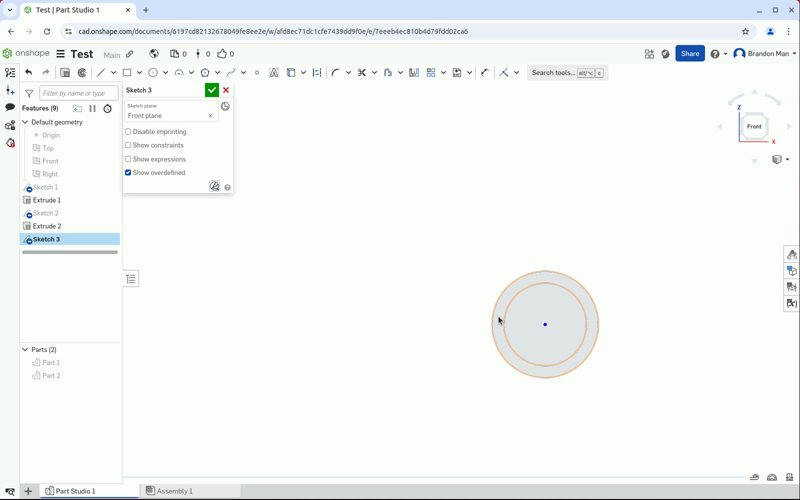
scroll(6)
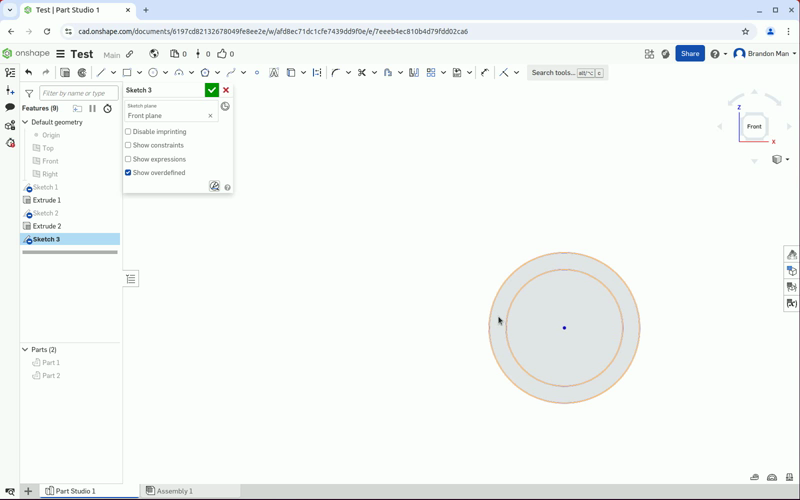
scroll(6)
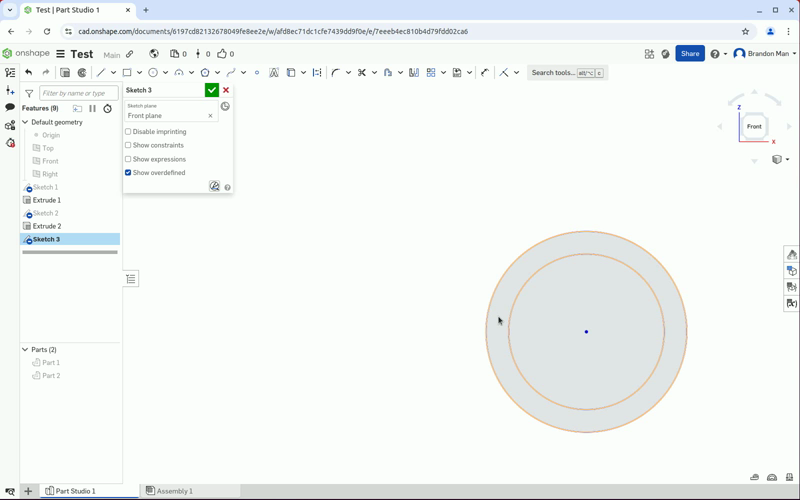
scroll(6)
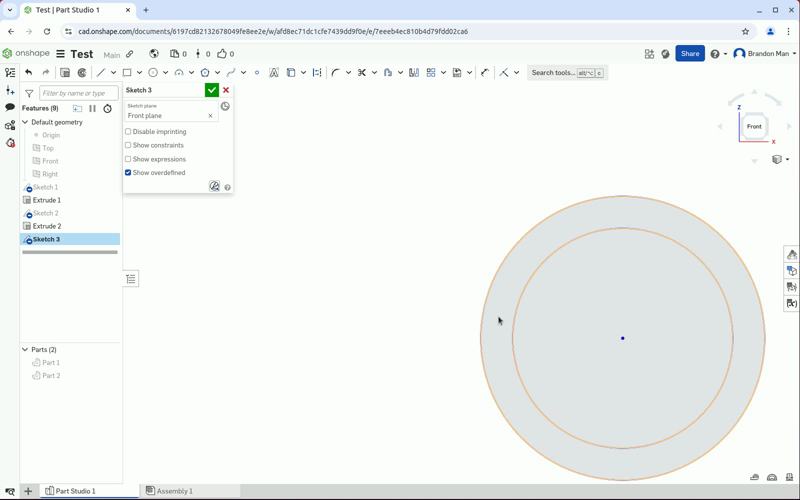
scroll(6)
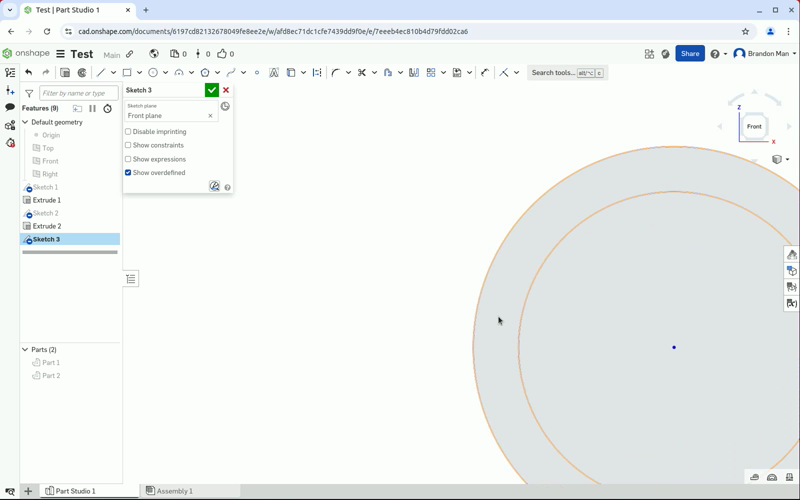
scroll(6)
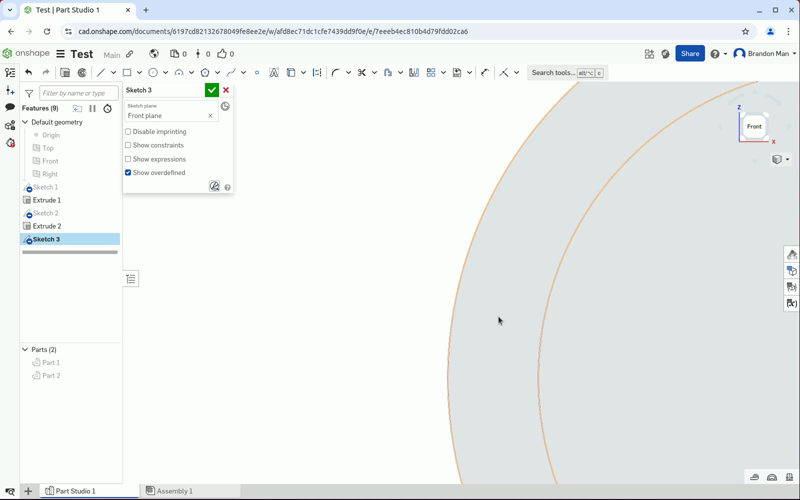
click(498, 316)
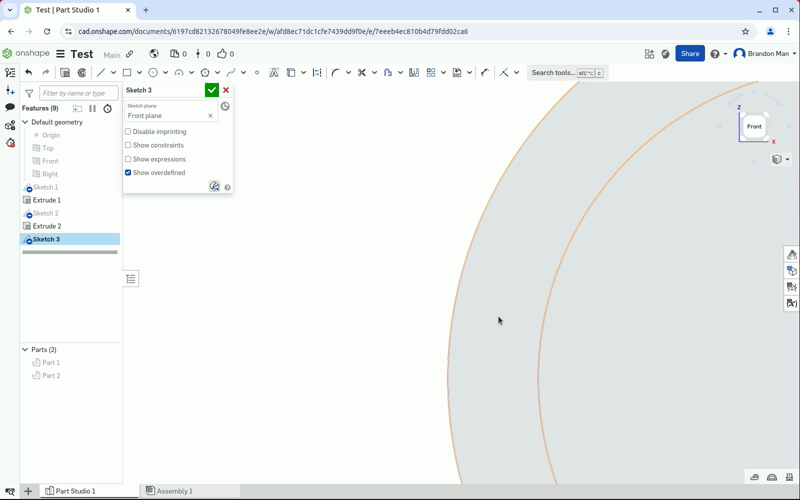
scroll(-6)
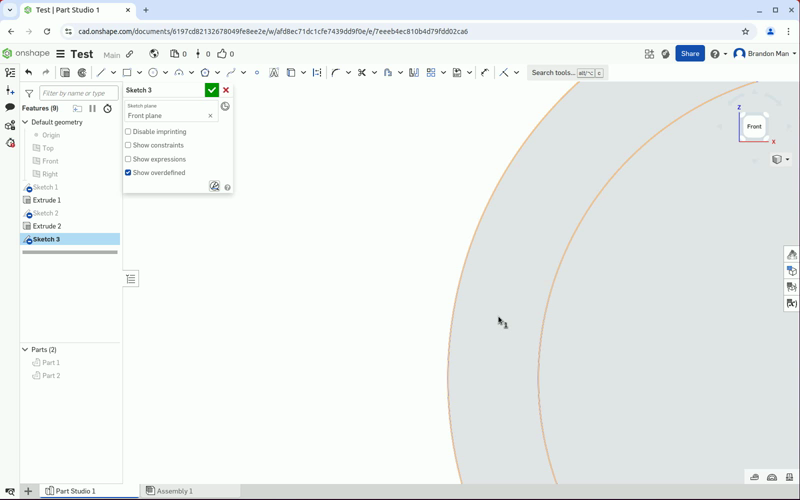
scroll(-6)
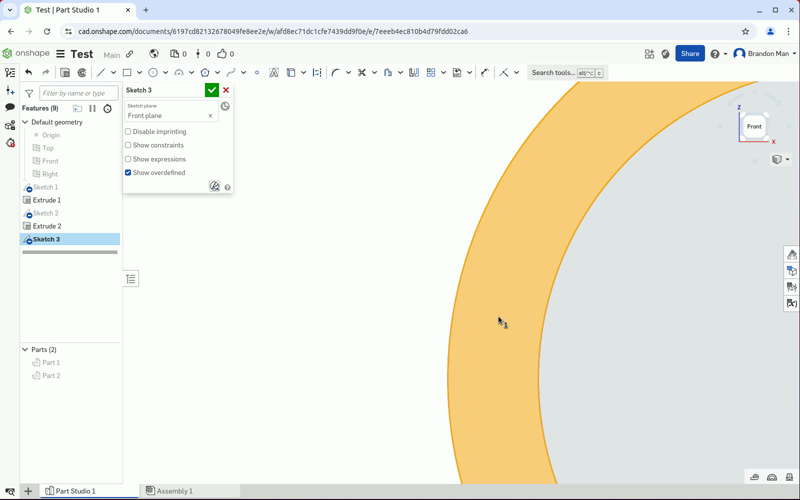
scroll(-6)
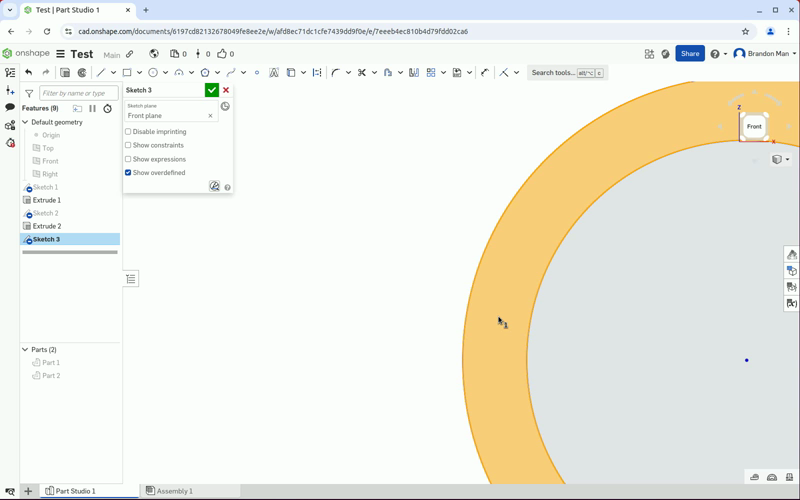
scroll(-6)
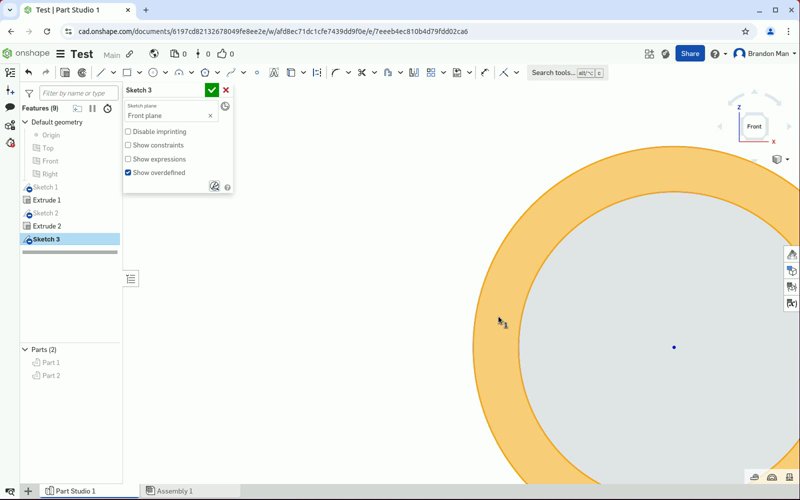
scroll(-6)
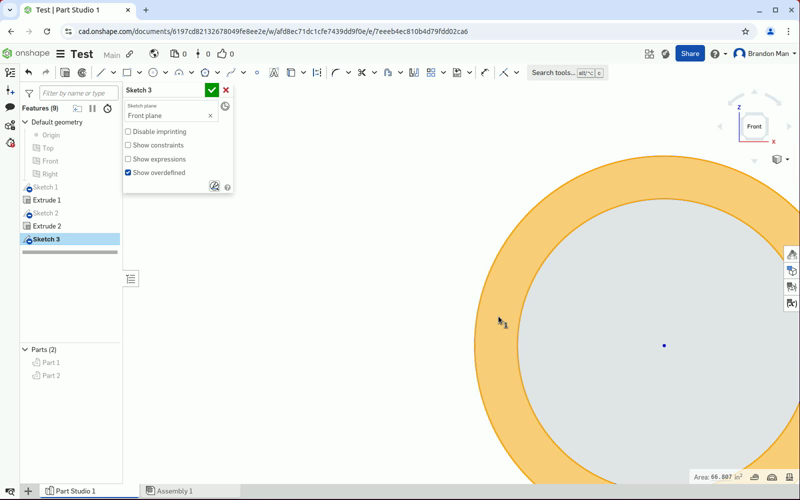
scroll(-6)
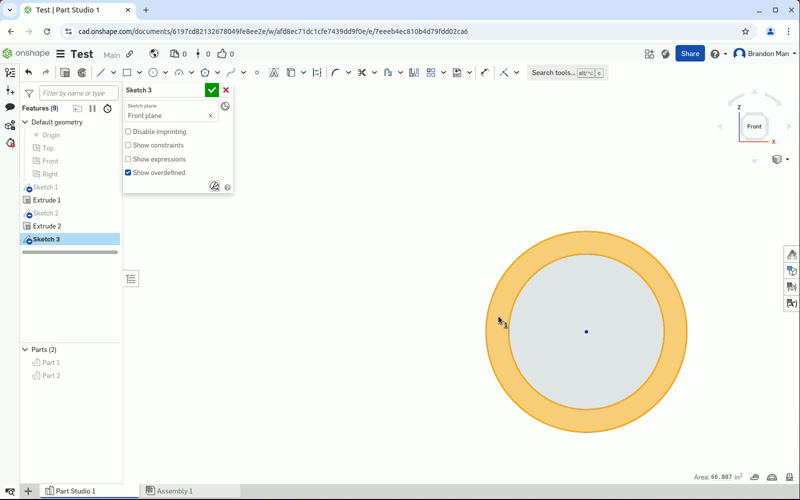
scroll(-6)
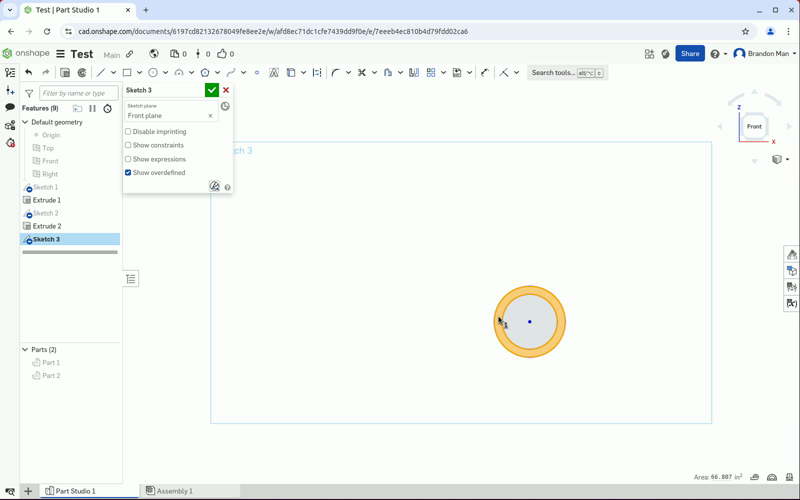
mouse_move(73, 352)
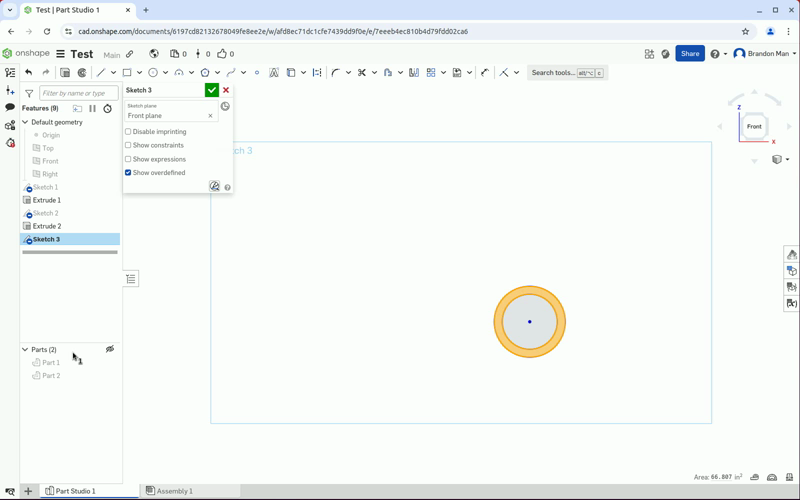
key(shift+y)
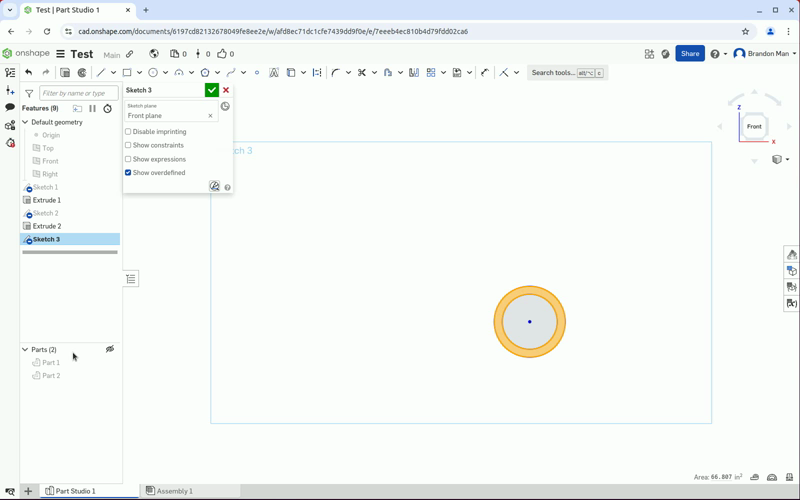
key(shift+e)
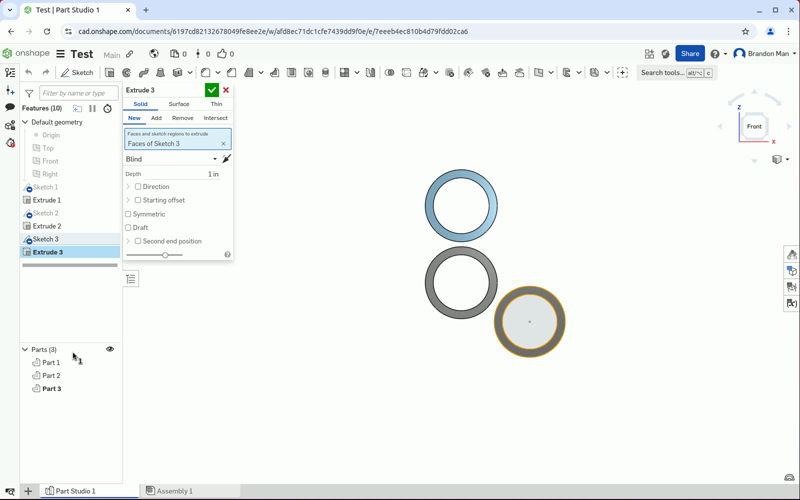
mouse_move(143, 106)
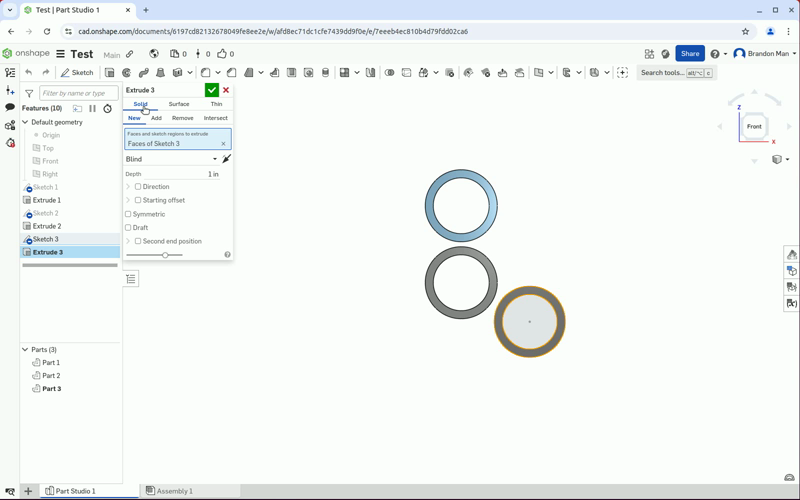
click(143, 106)
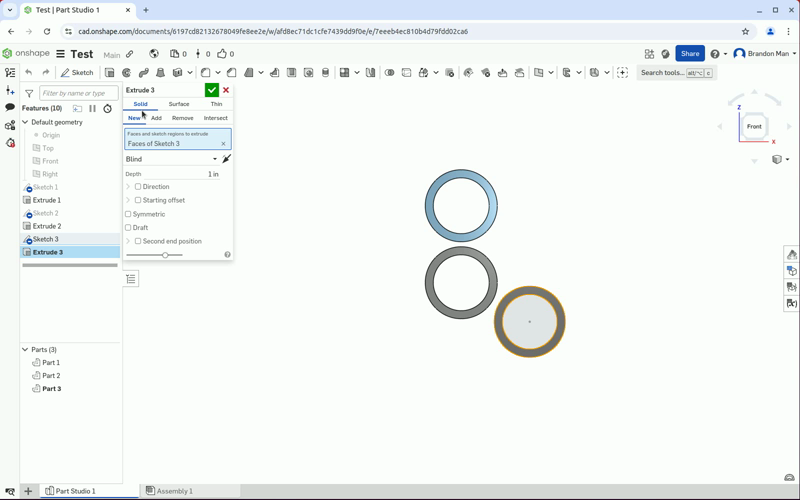
mouse_move(137, 120)
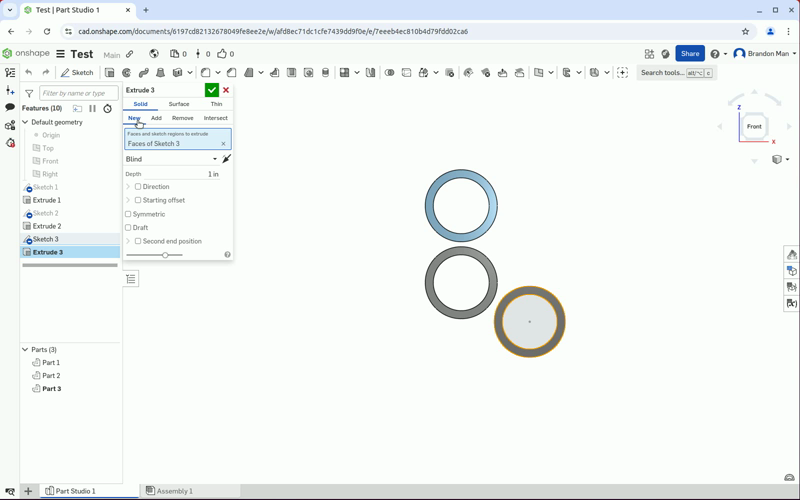
click(137, 120)
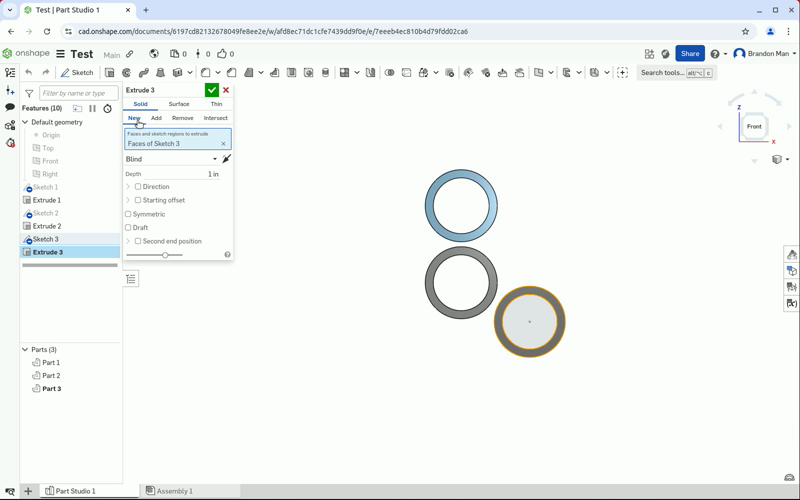
key(tab, 4)
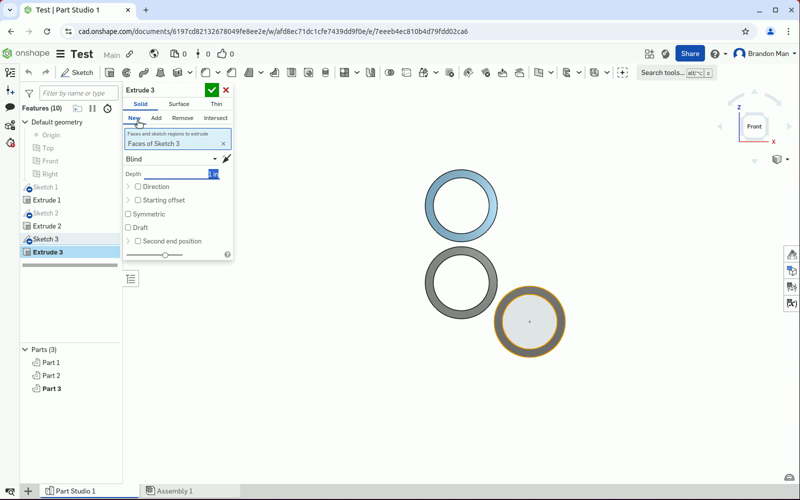
text(3.129)
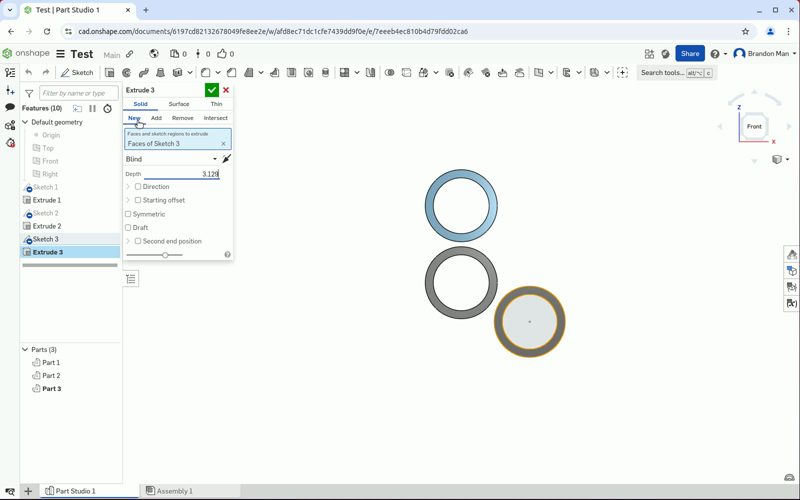
key(enter)
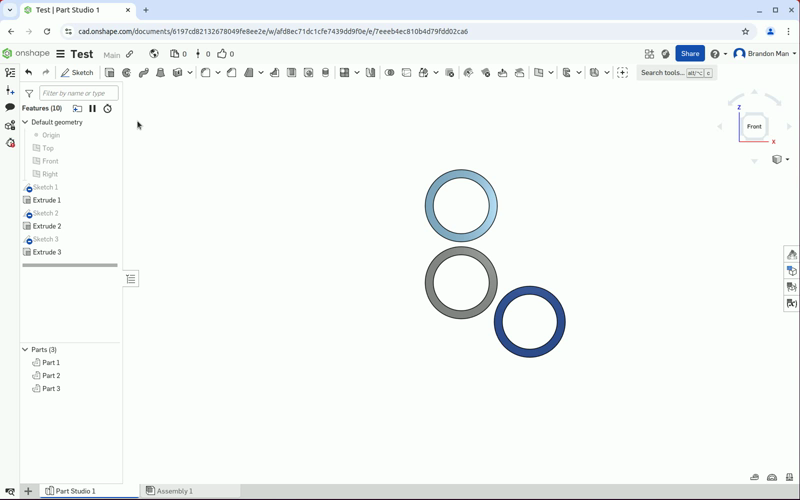
key(shift+h)
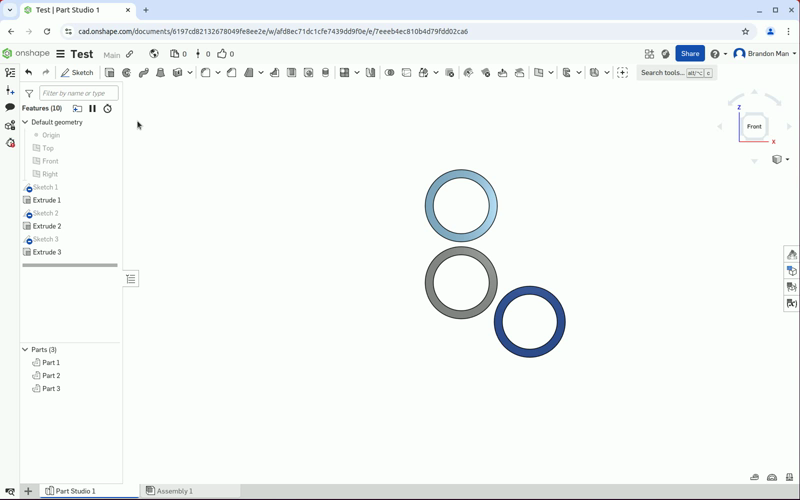
key(shift+h)
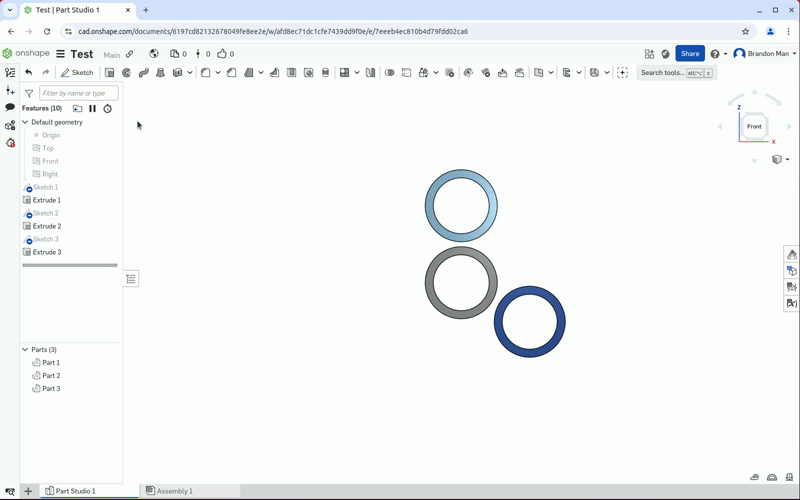
mouse_move(73, 189)
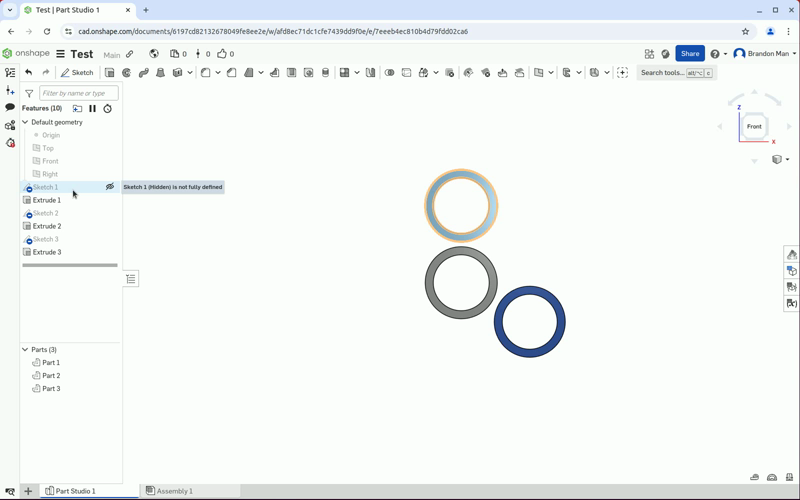
click(73, 189)
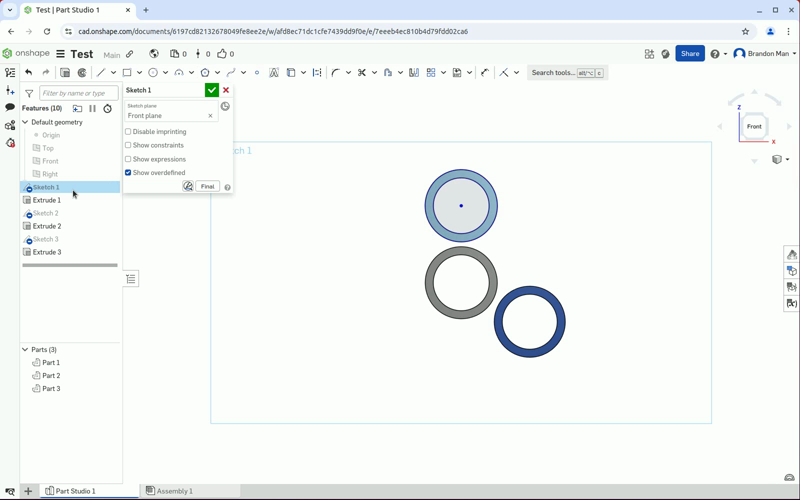
mouse_move(229, 92)
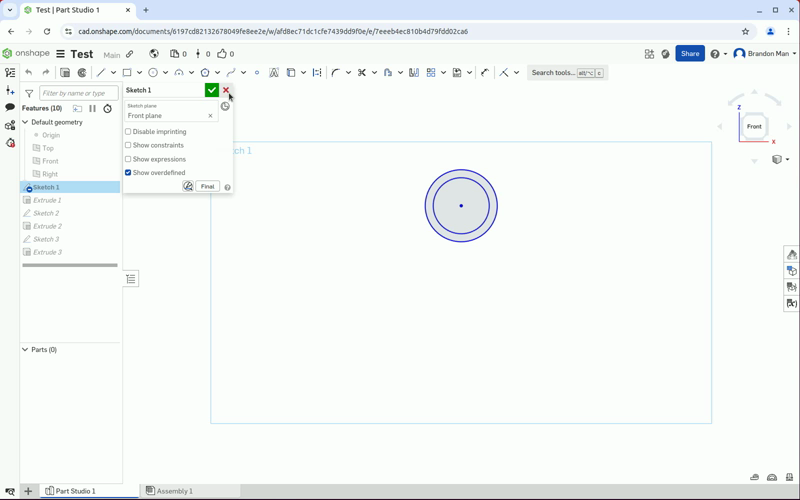
click(229, 92)
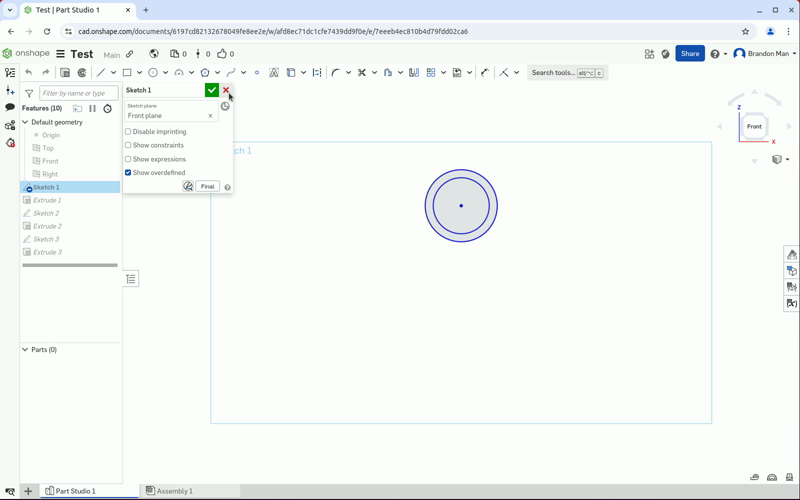
key(shift+s)
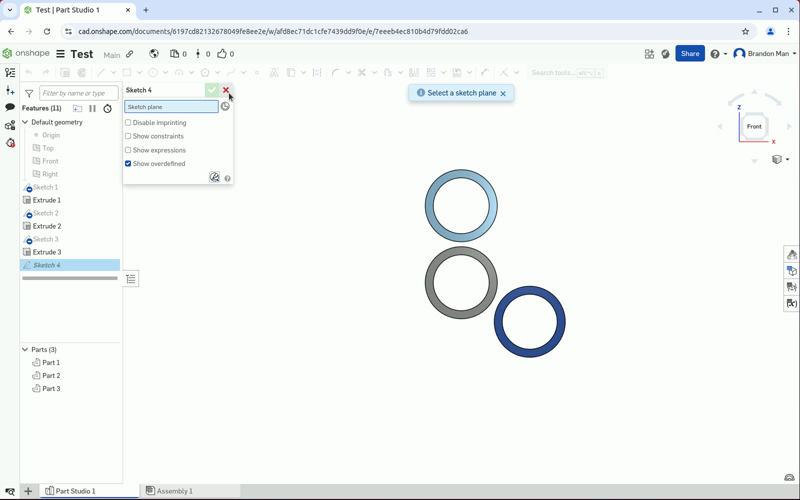
mouse_move(73, 163)
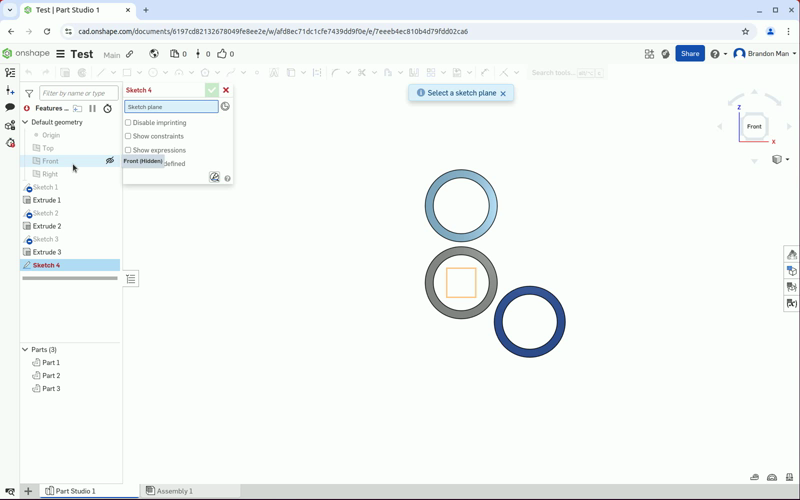
click(73, 163)
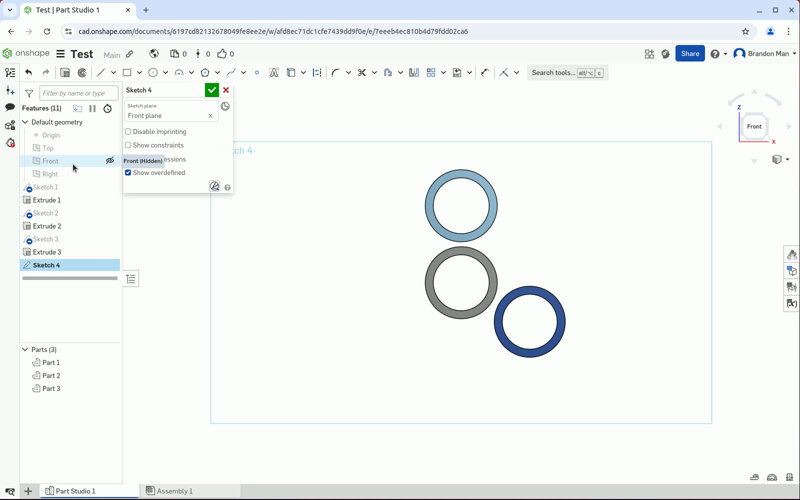
mouse_move(73, 352)
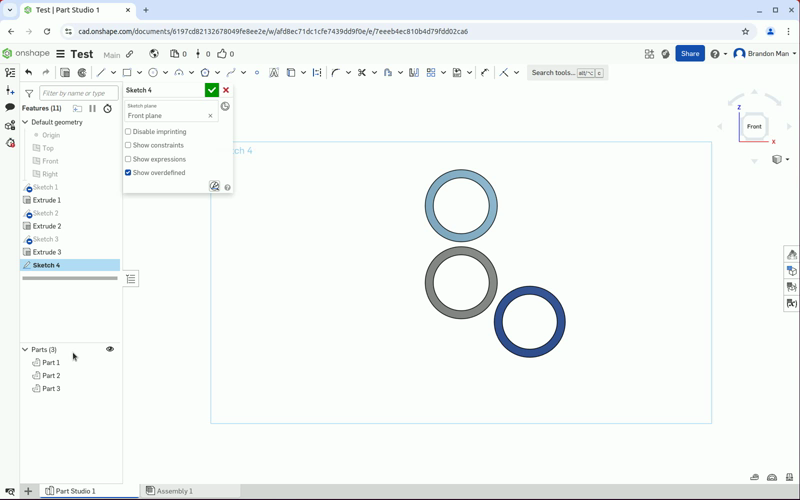
key(y)
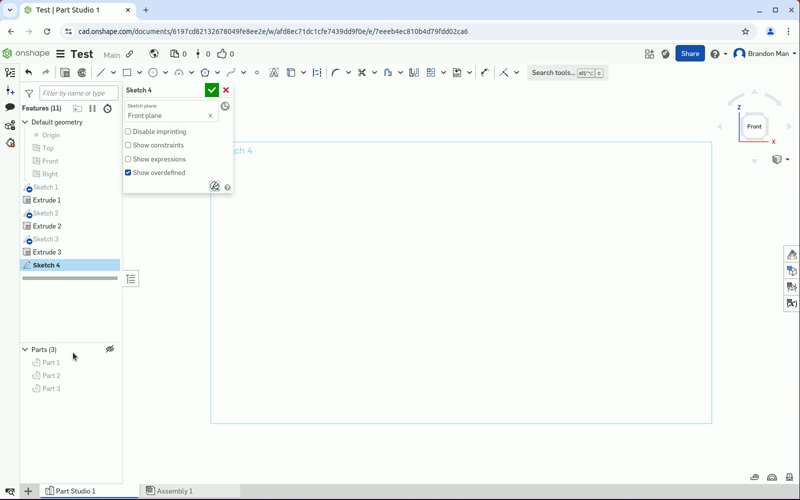
key(c)
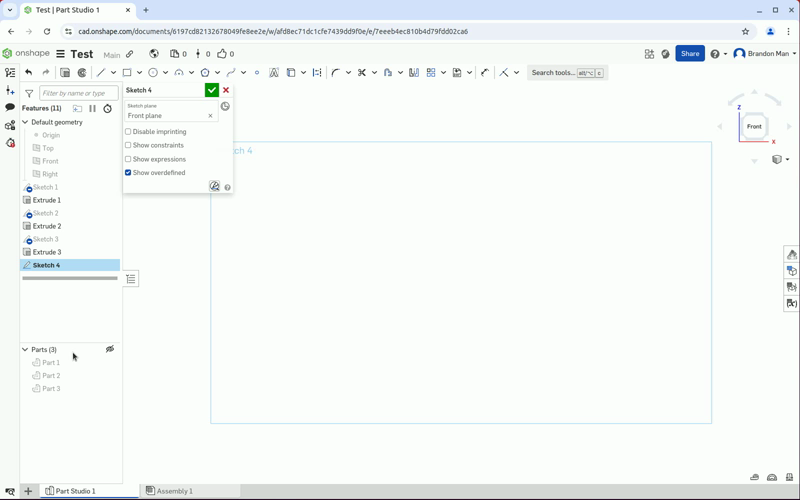
key_down(shift)
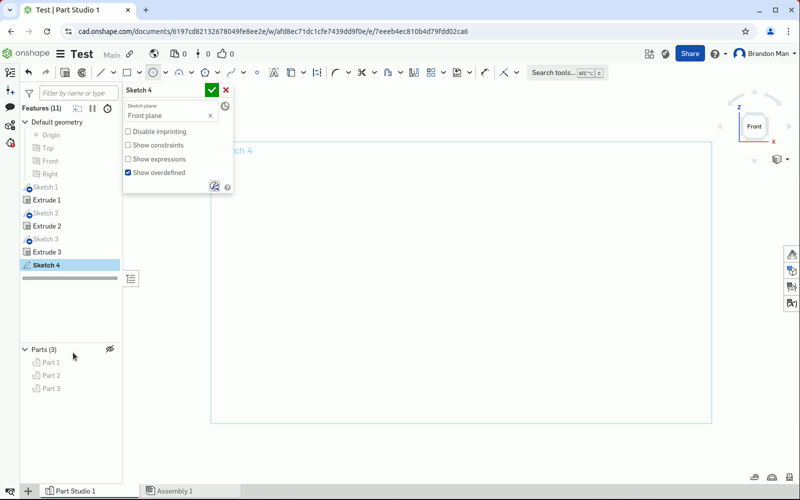
mouse_move(394, 321)
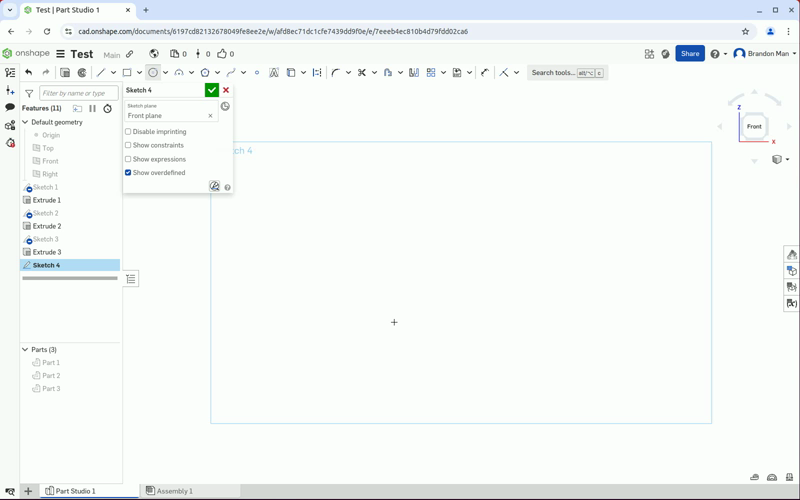
click(394, 321)
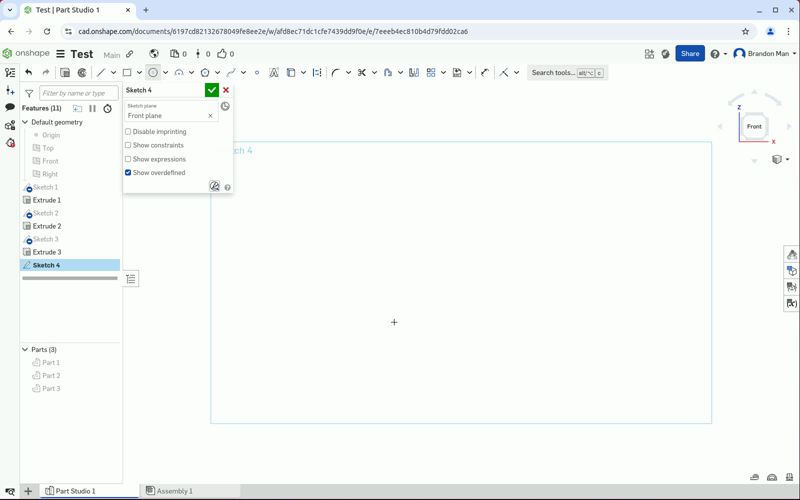
key_up(shift)
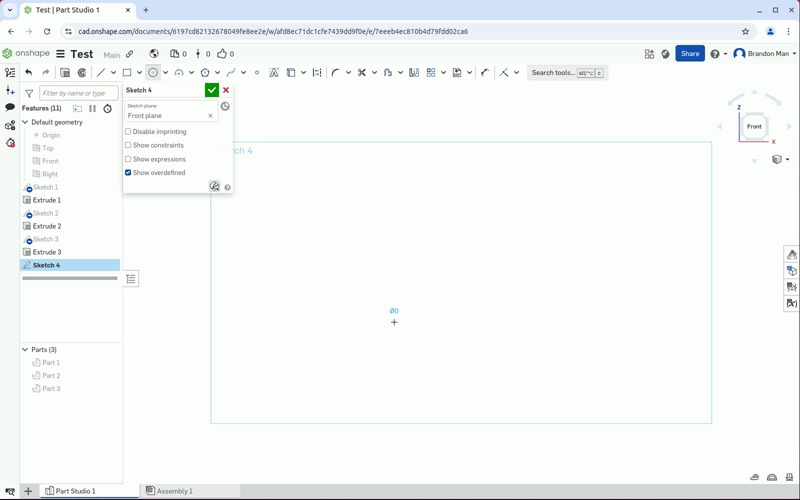
mouse_move(430, 321)
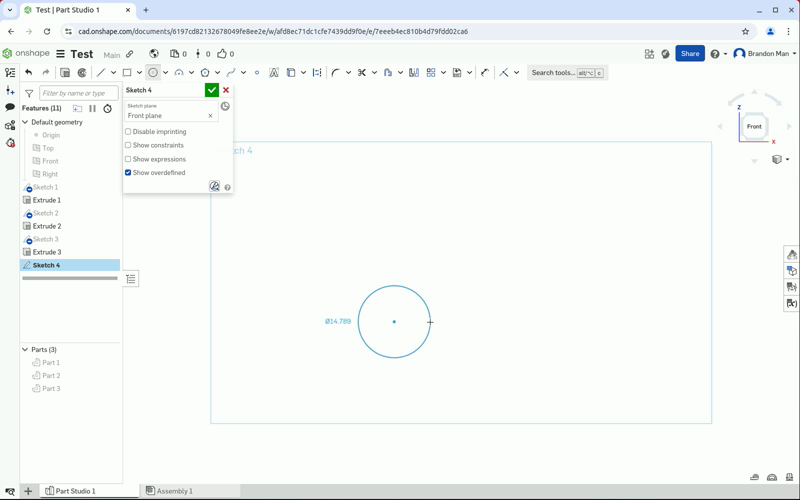
click(430, 321)
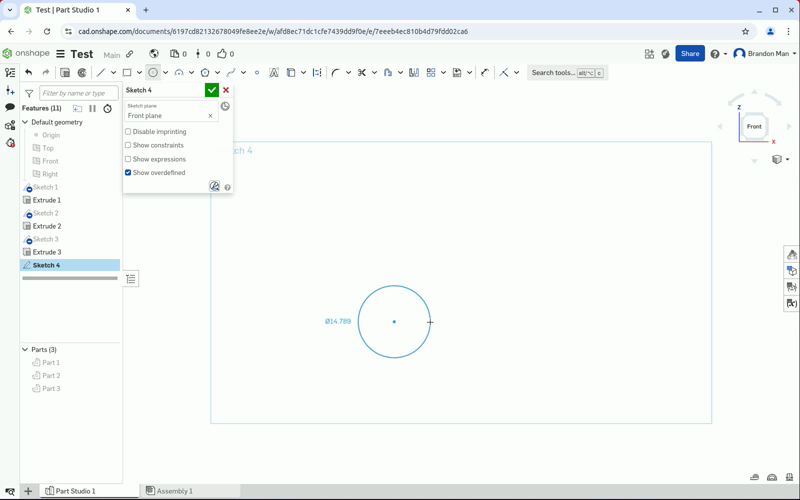
key(esc)
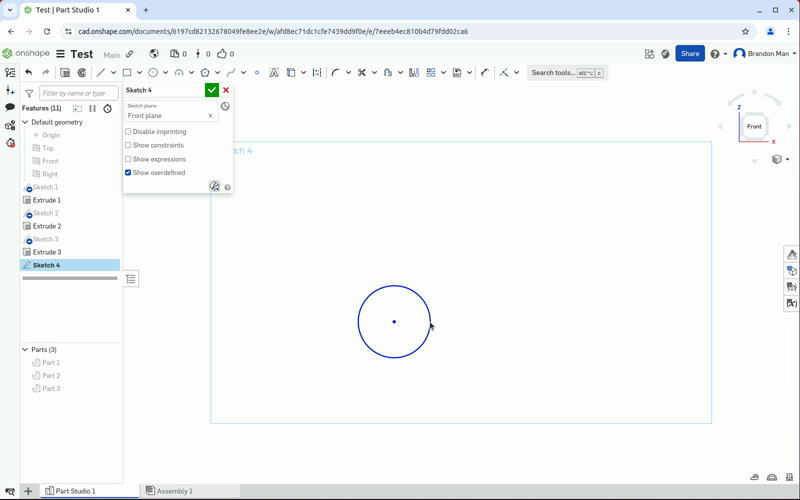
key(c)
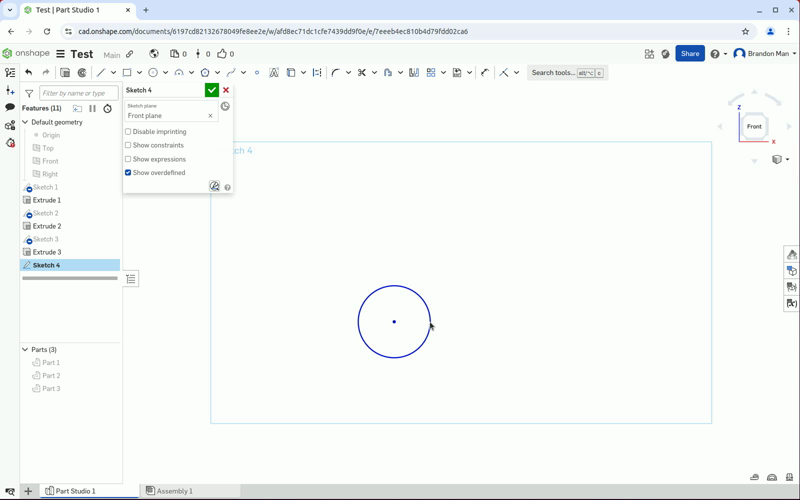
key_down(shift)
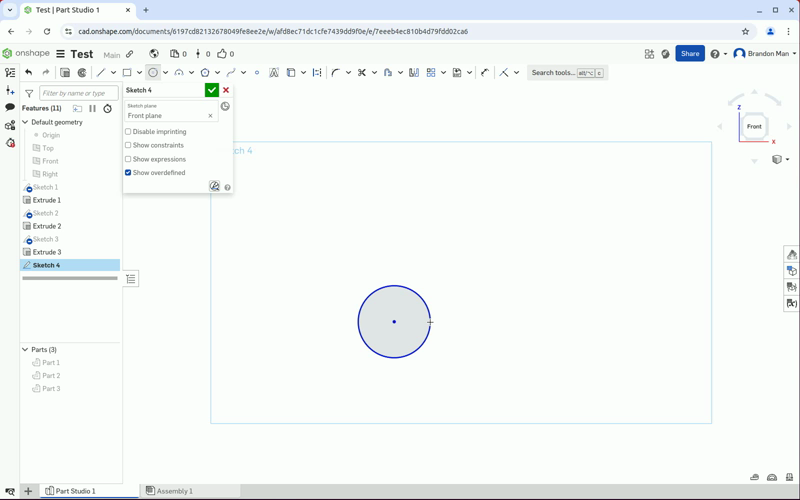
mouse_move(394, 321)
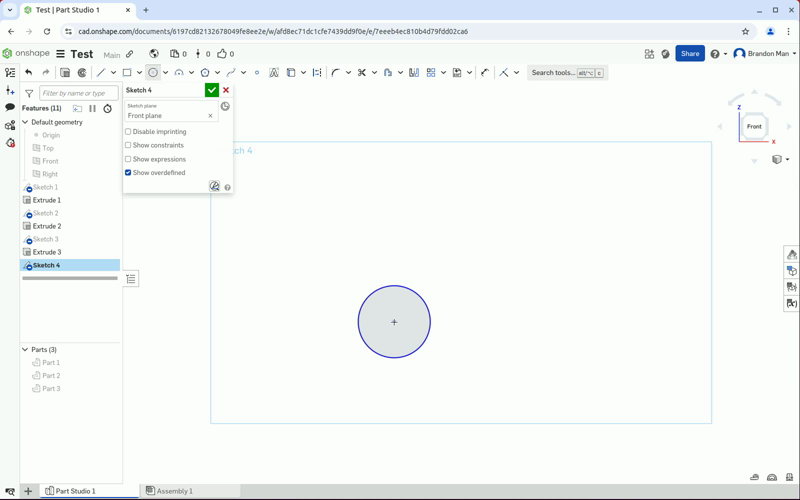
click(394, 321)
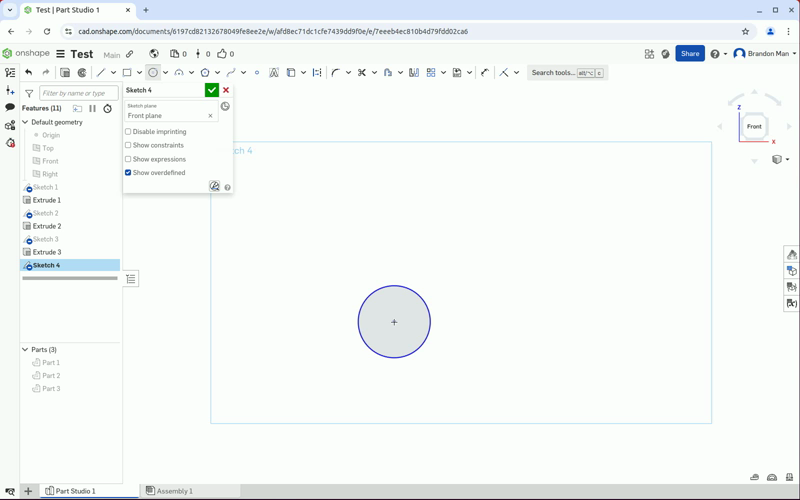
key_up(shift)
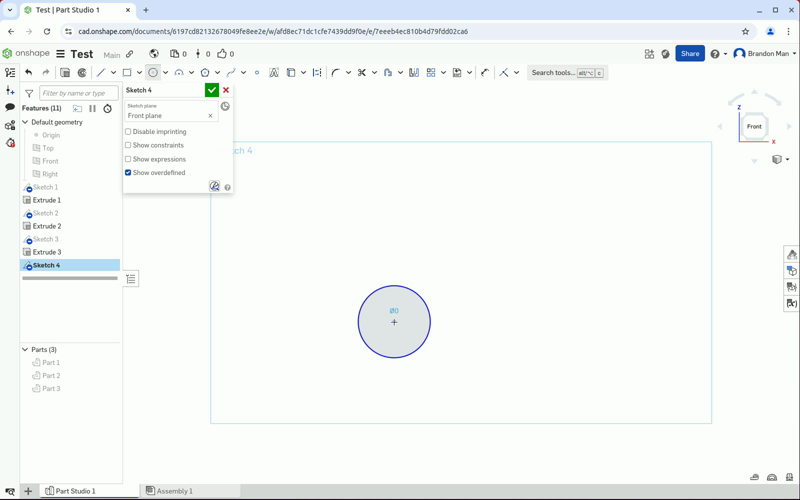
mouse_move(422, 321)
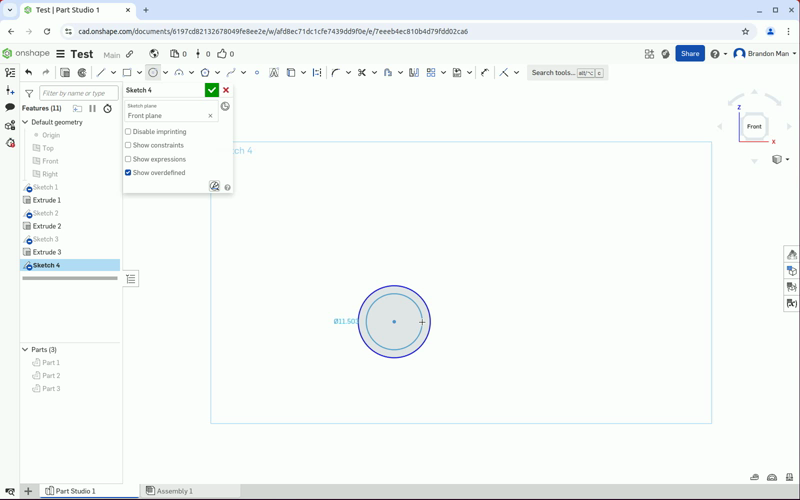
click(422, 321)
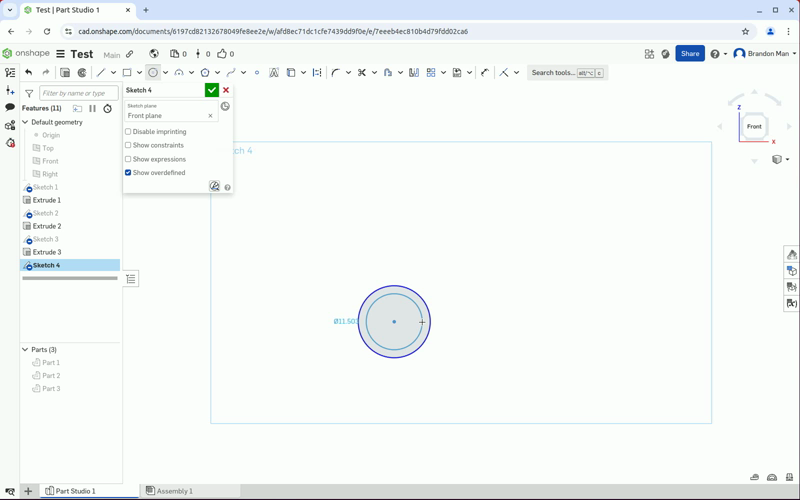
key(esc)
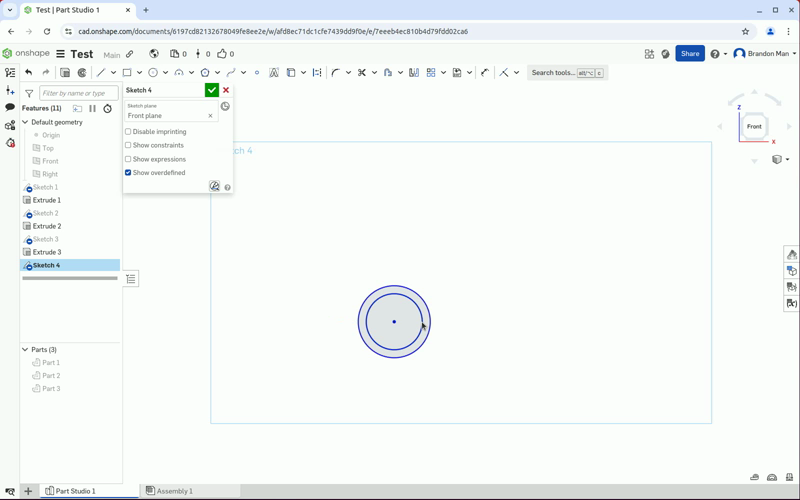
mouse_move(378, 293)
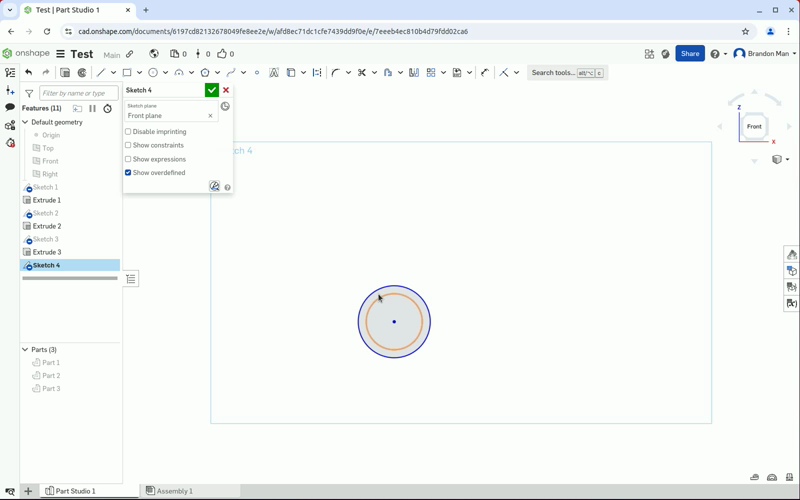
scroll(6)
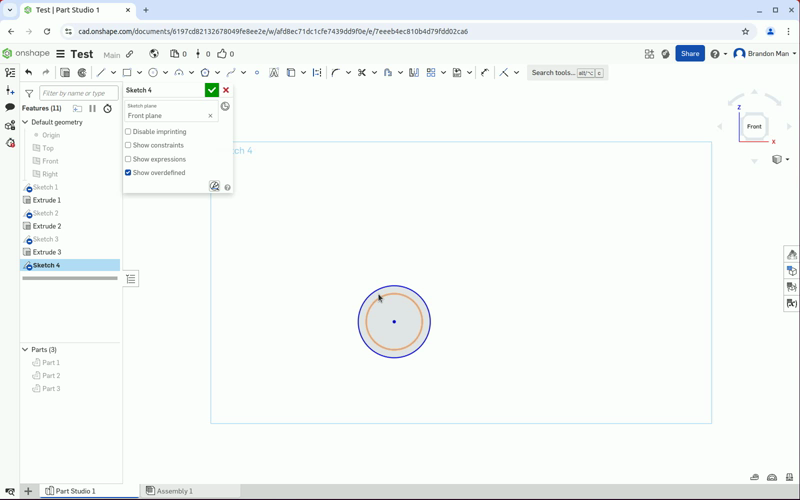
scroll(6)
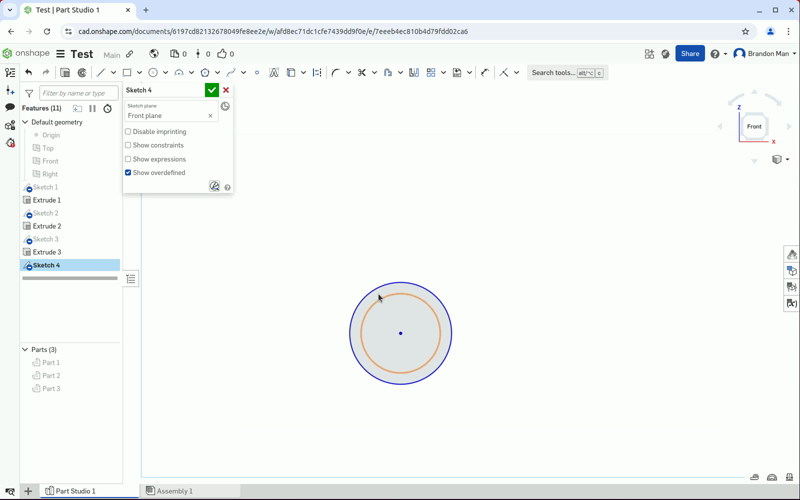
scroll(6)
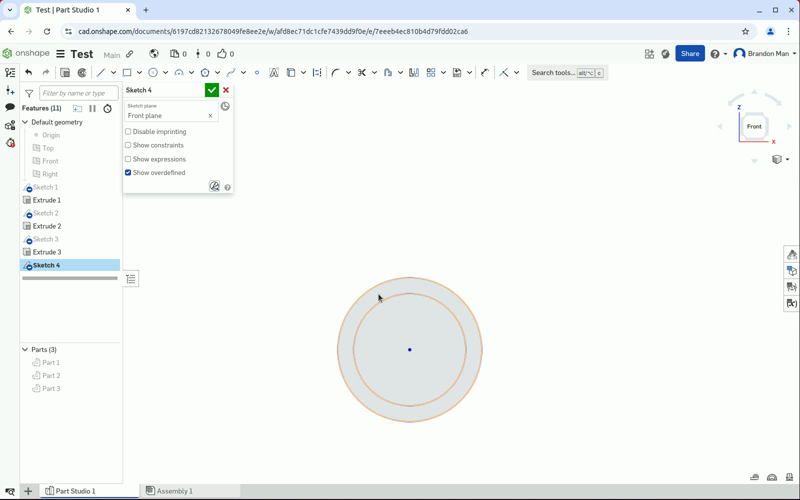
scroll(6)
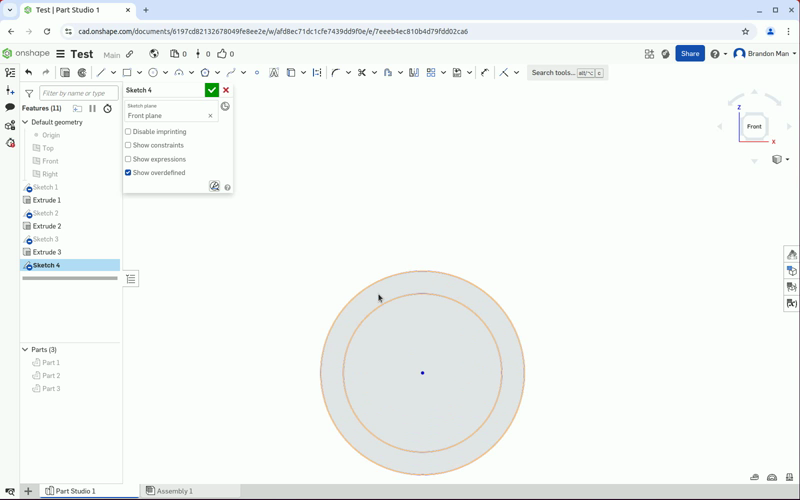
scroll(6)
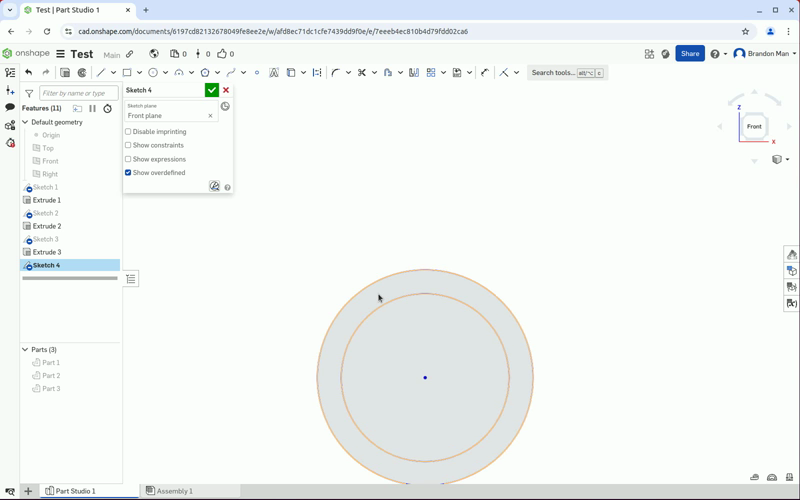
scroll(6)
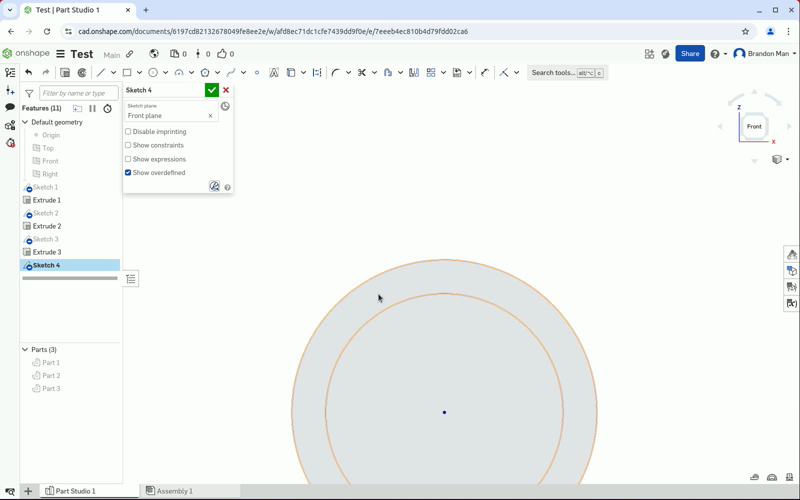
scroll(6)
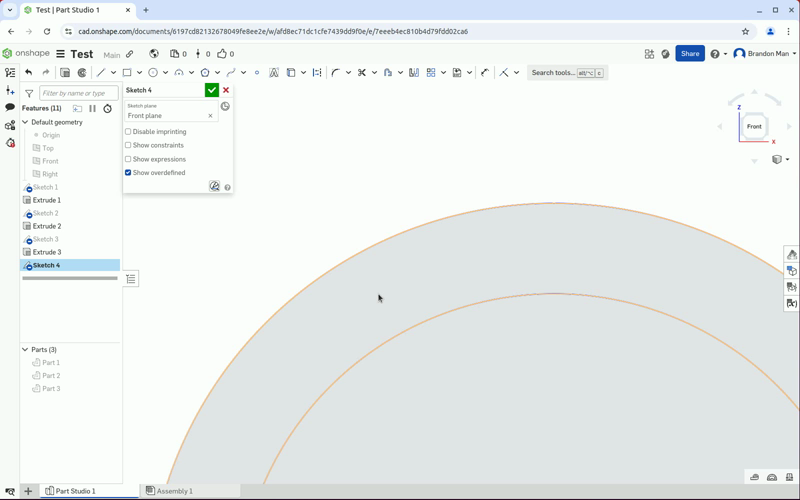
click(378, 293)
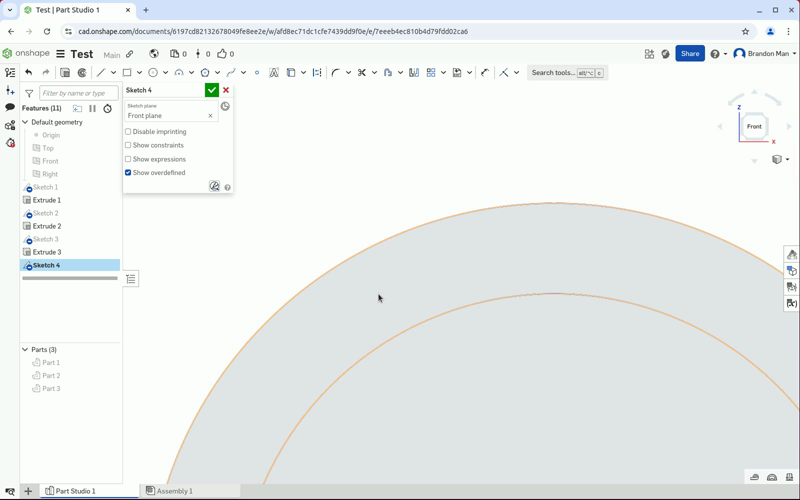
scroll(-6)
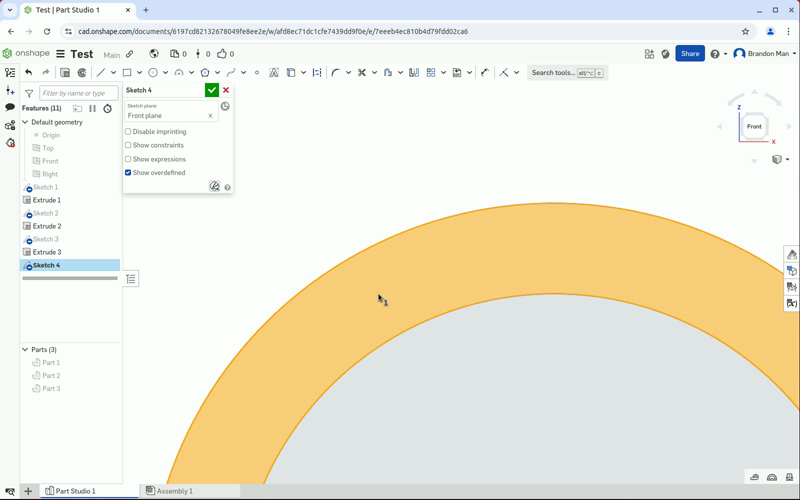
scroll(-6)
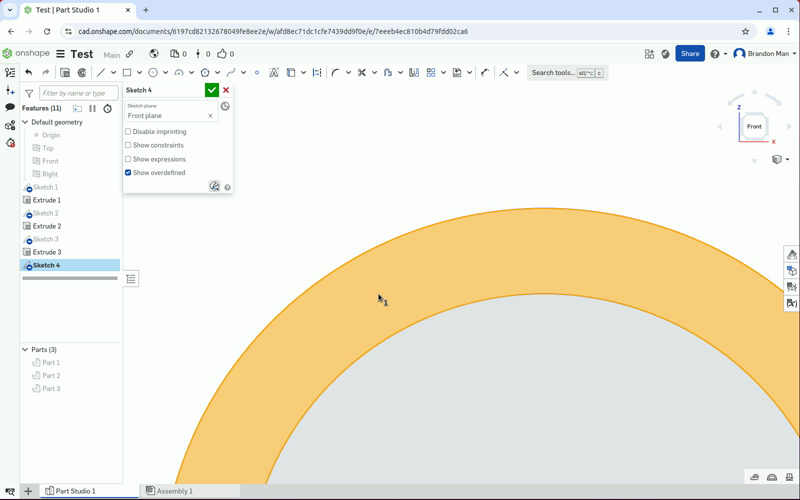
scroll(-6)
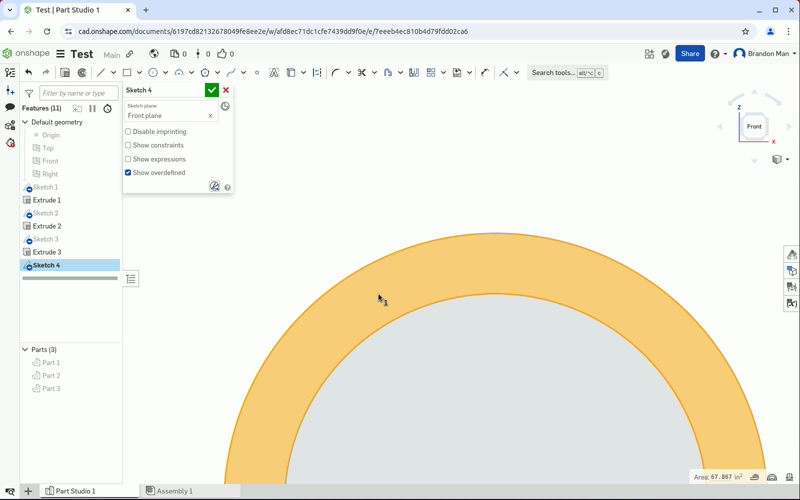
scroll(-6)
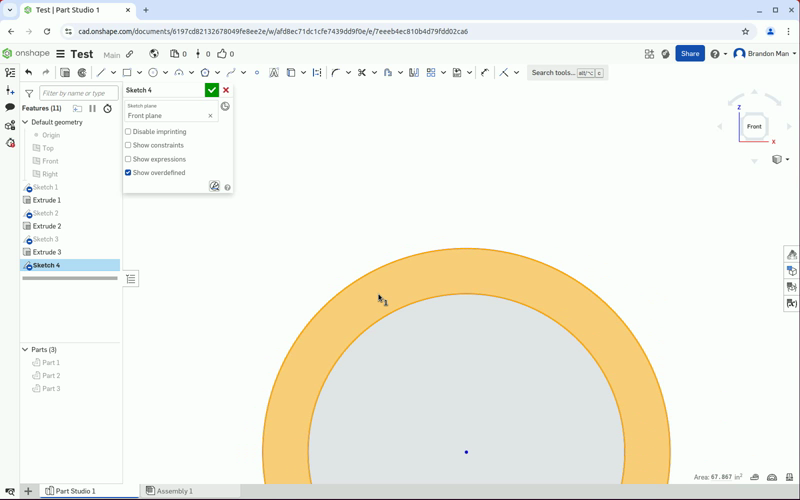
scroll(-6)
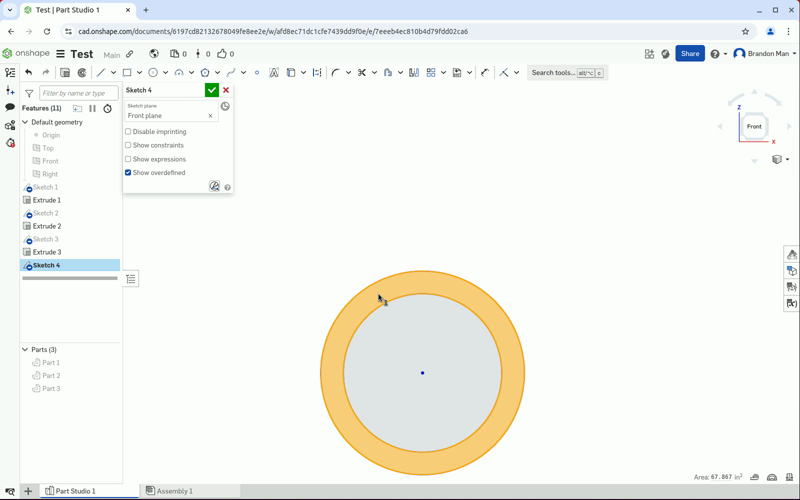
scroll(-6)
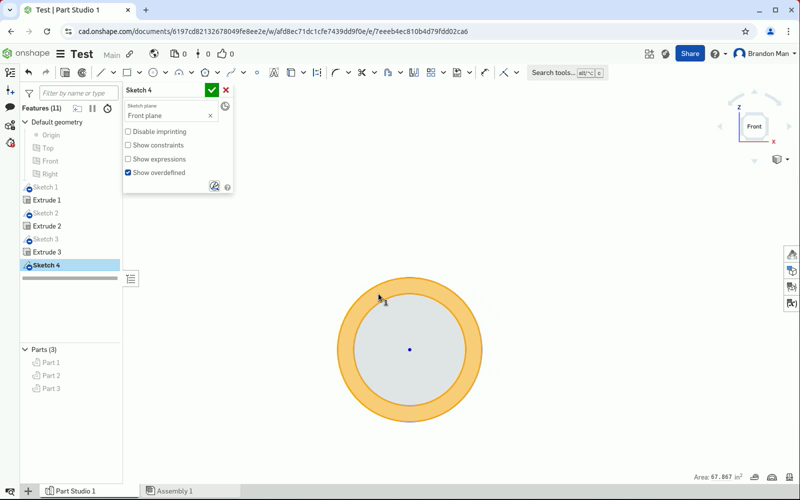
scroll(-6)
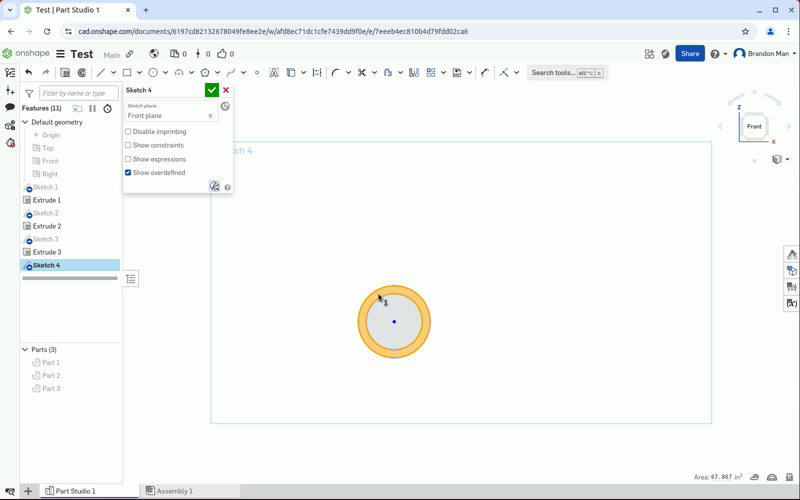
mouse_move(73, 352)
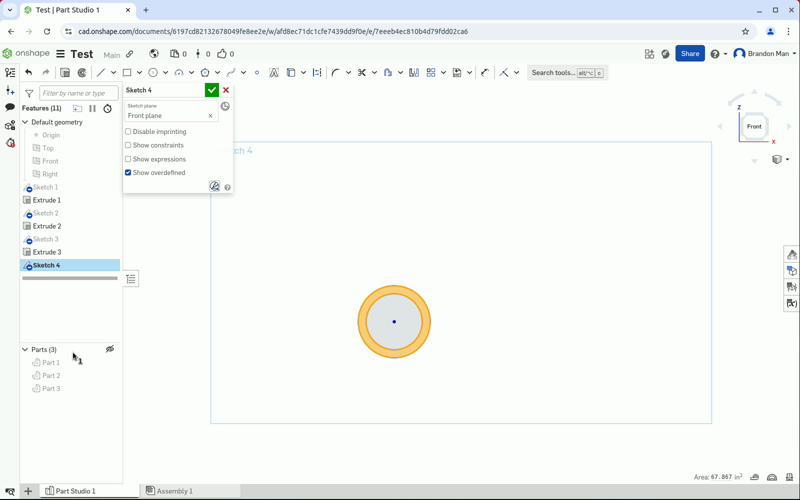
key(shift+y)
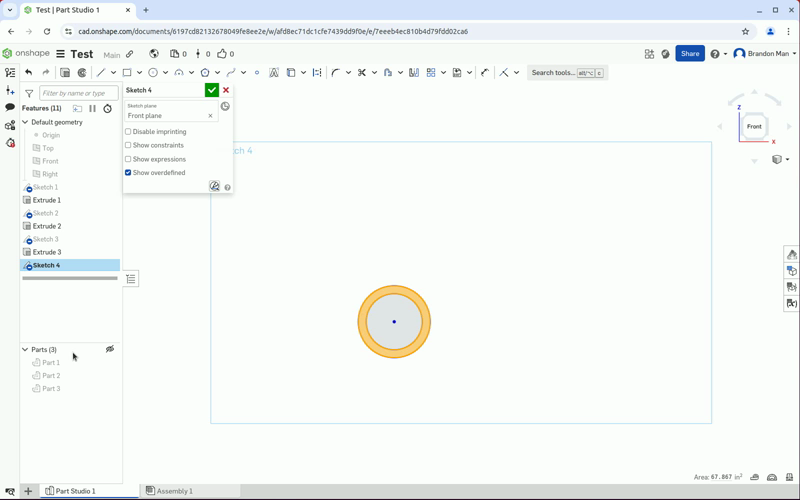
key(shift+e)
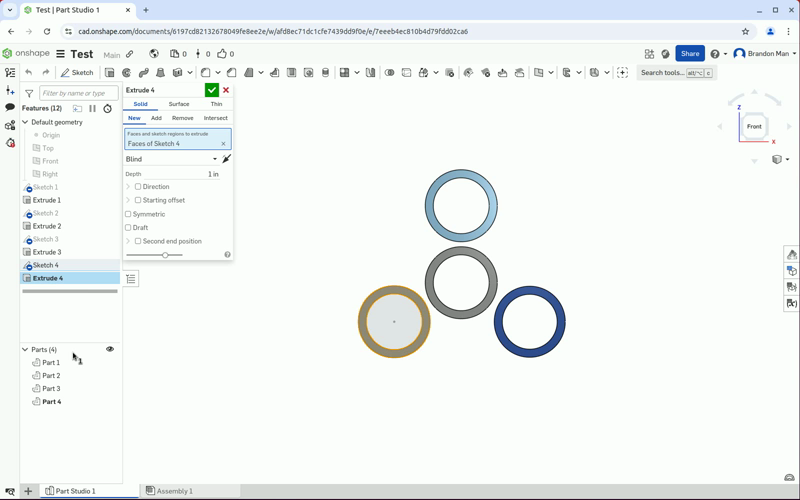
mouse_move(143, 106)
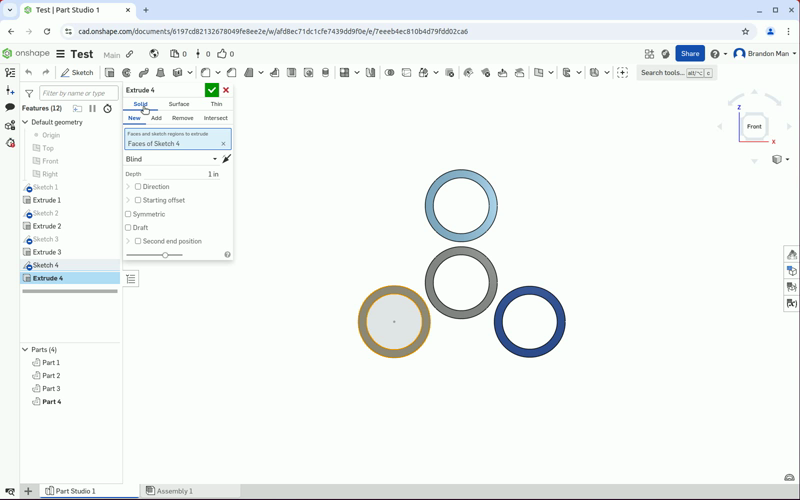
click(143, 106)
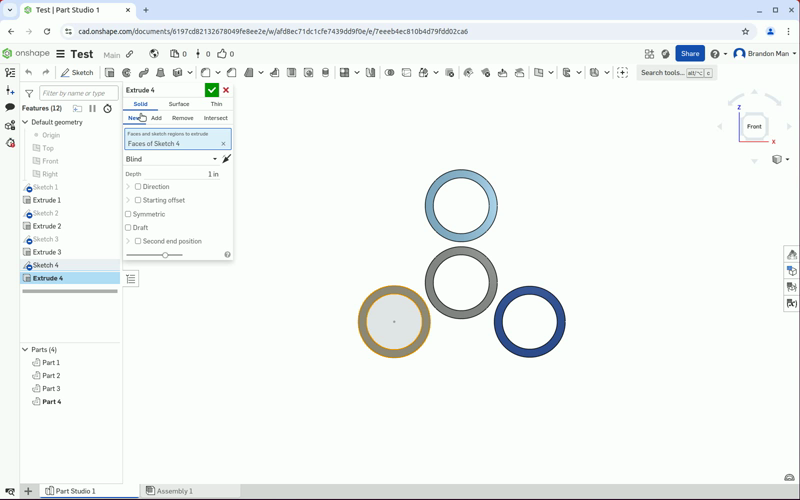
mouse_move(137, 120)
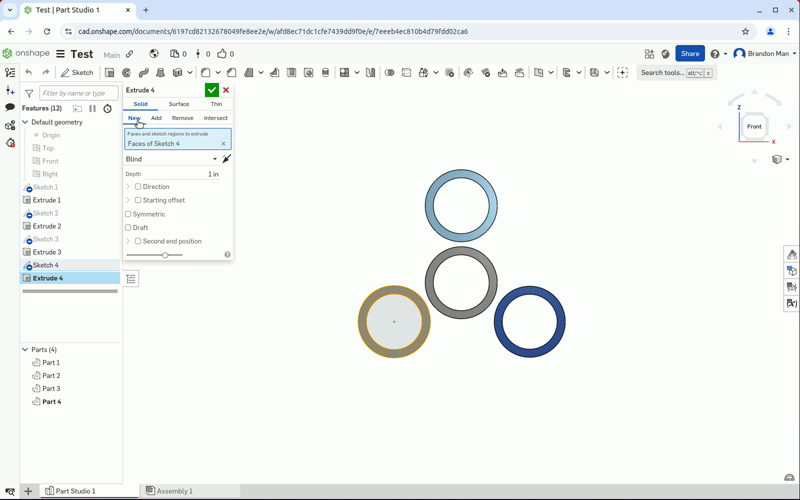
click(137, 120)
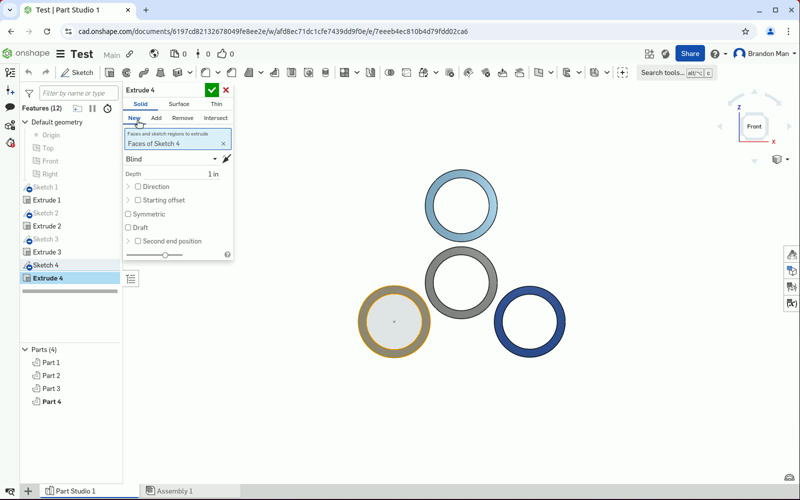
key(tab, 4)
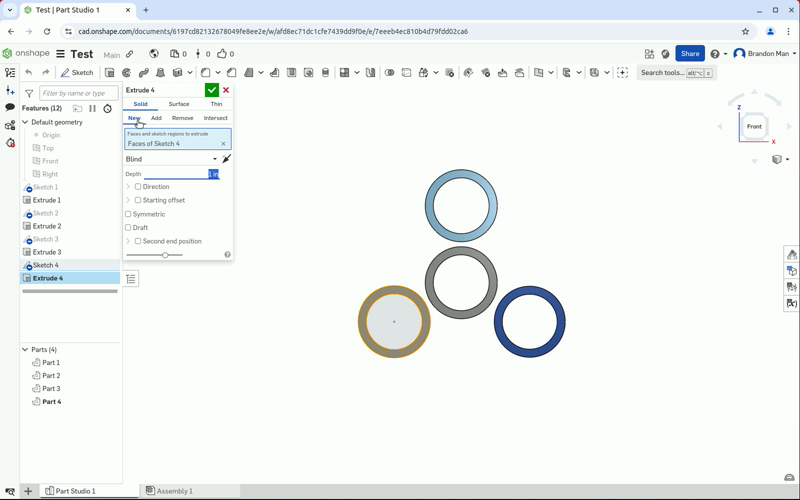
text(3.129)
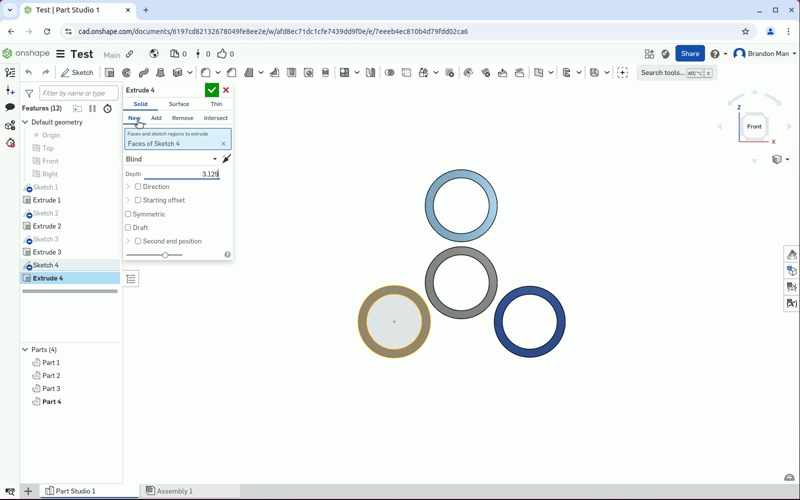
key(enter)
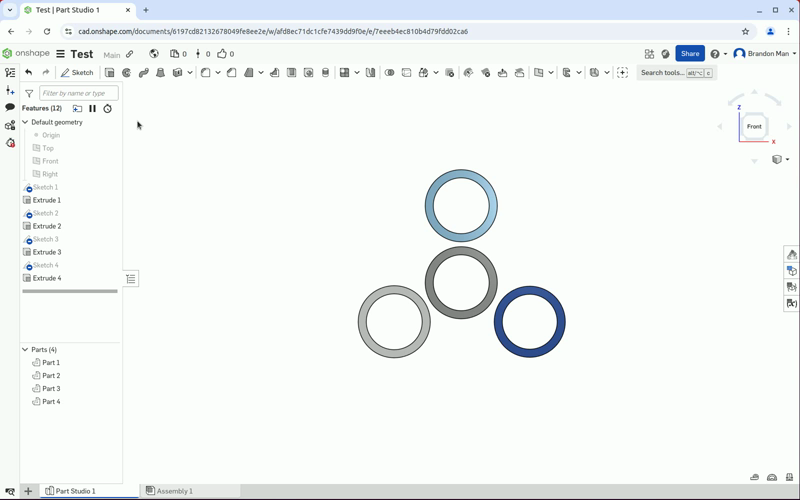
key(shift+h)
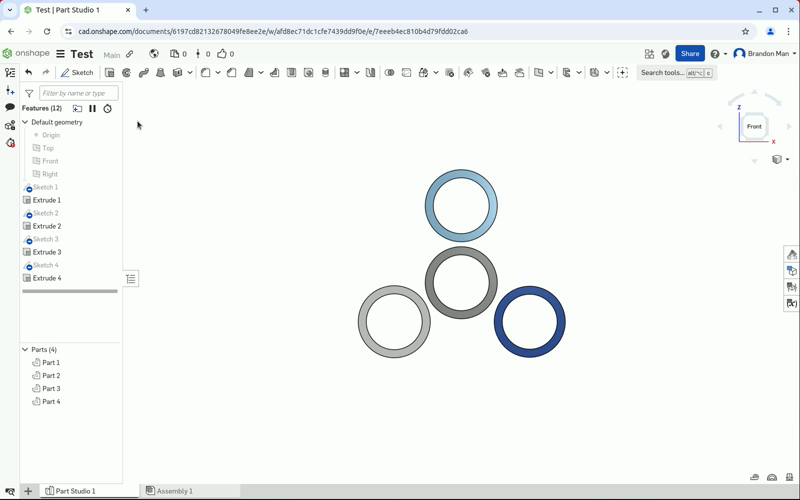
key(shift+h)
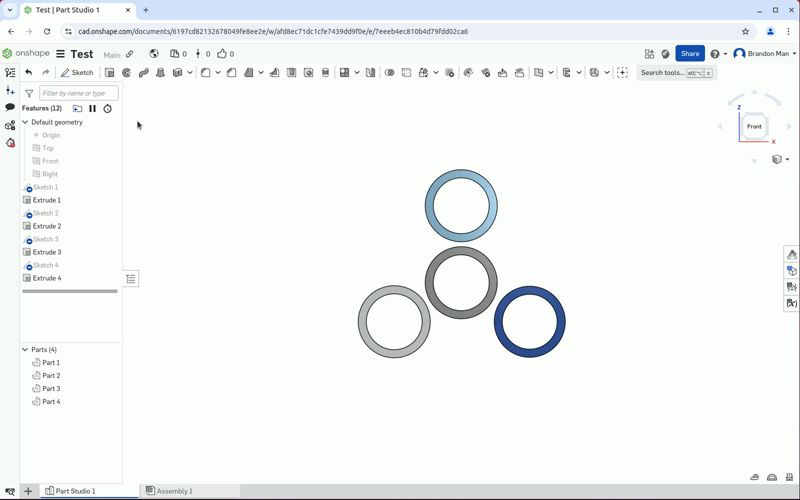
mouse_move(73, 189)
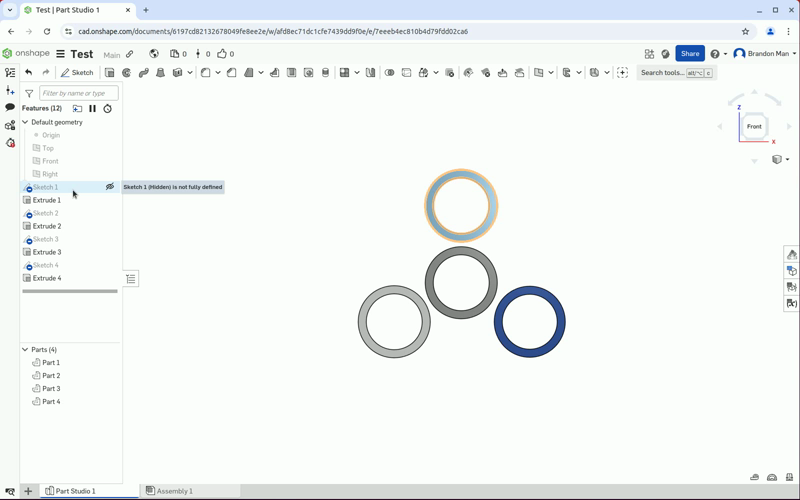
click(73, 189)
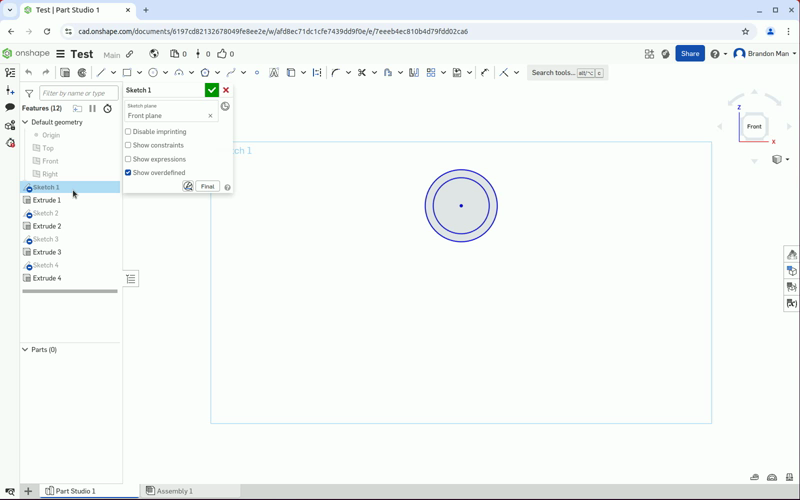
mouse_move(229, 92)
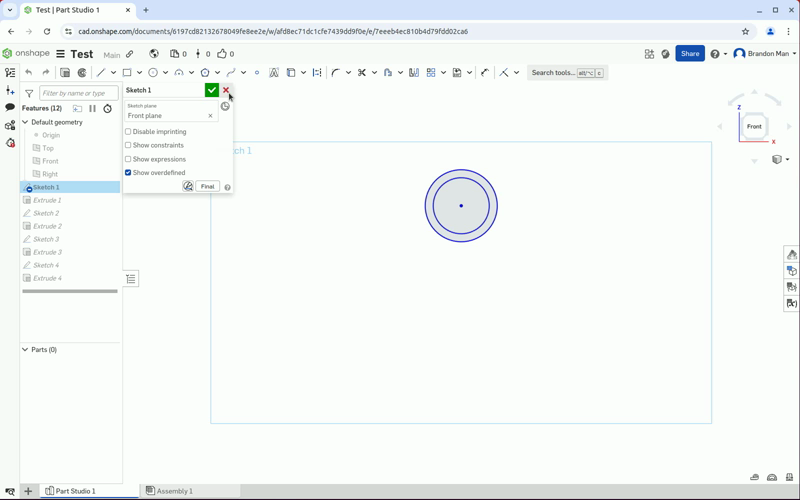
click(229, 92)
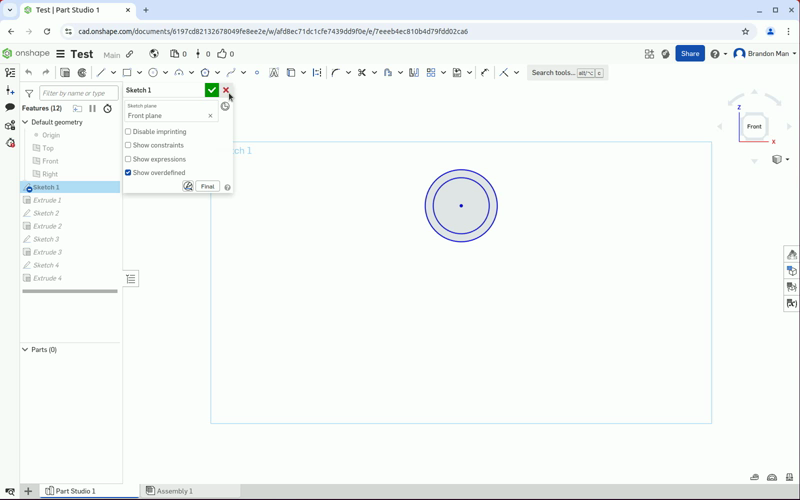
key(shift+s)
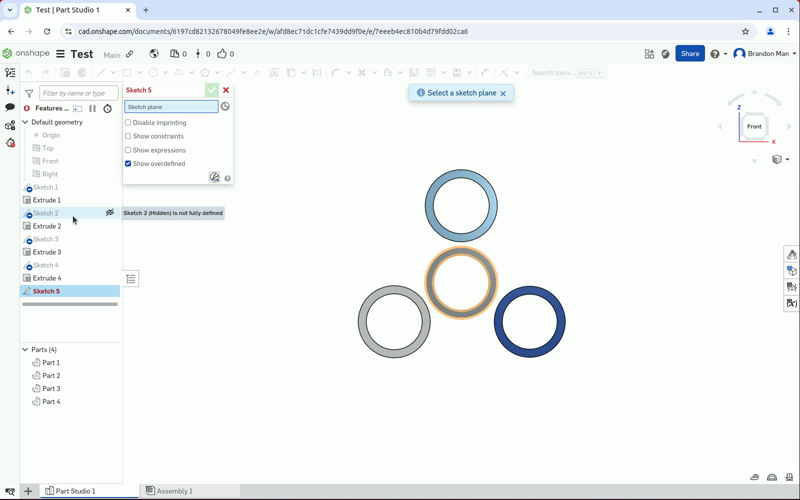
scroll(3)
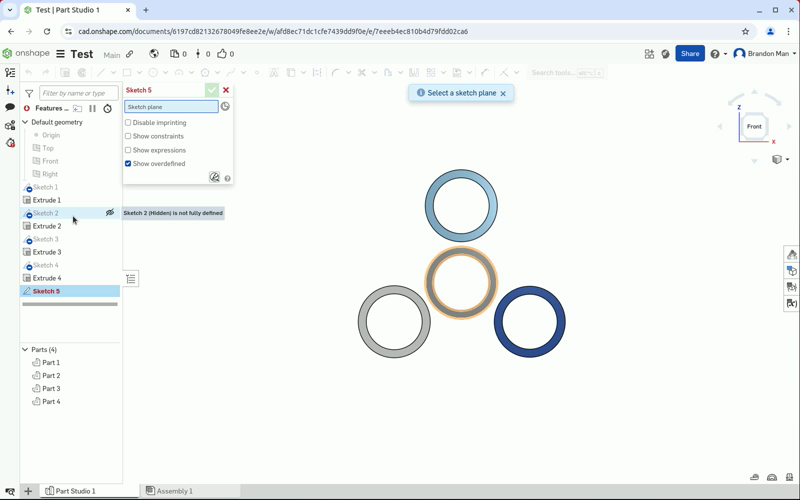
mouse_move(73, 163)
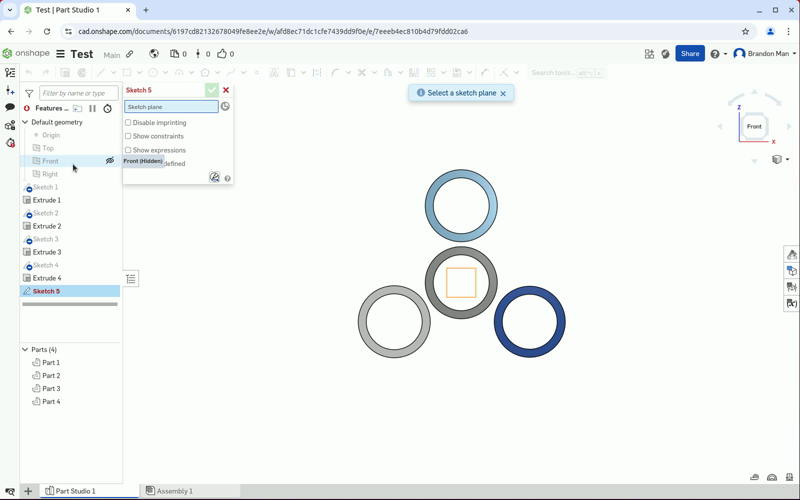
click(73, 163)
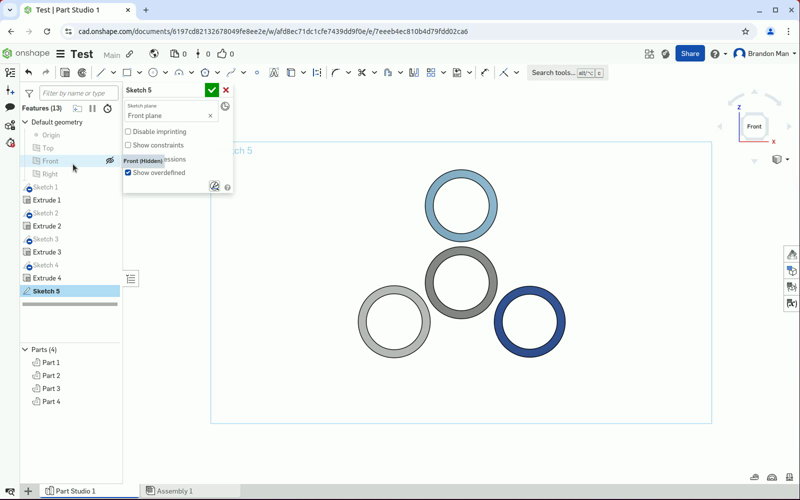
mouse_move(73, 352)
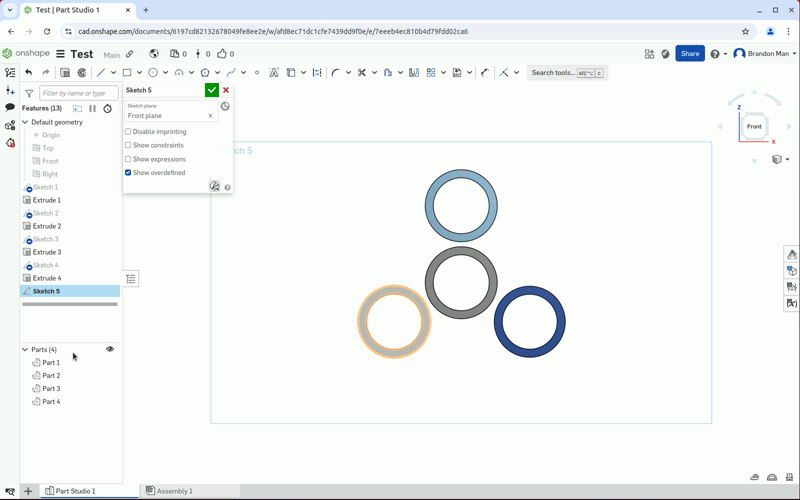
key(y)
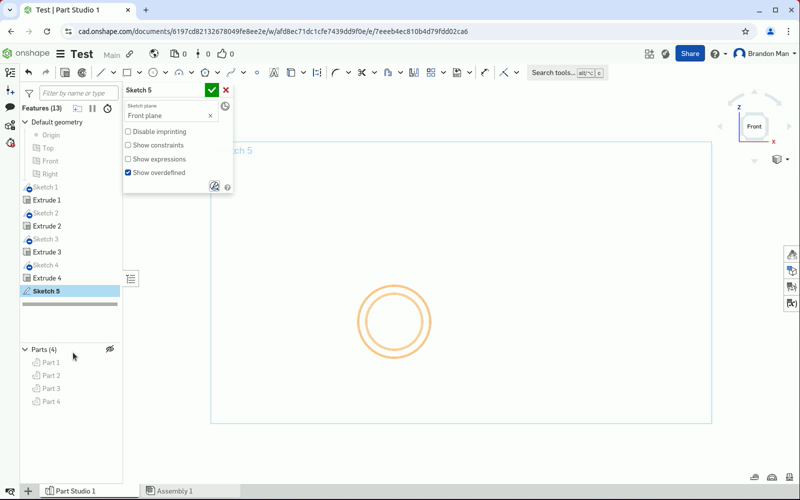
key(a)
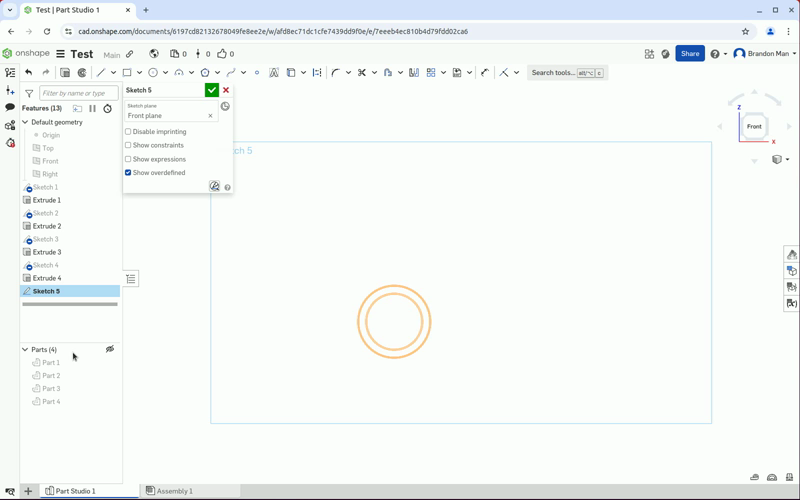
key_down(shift)
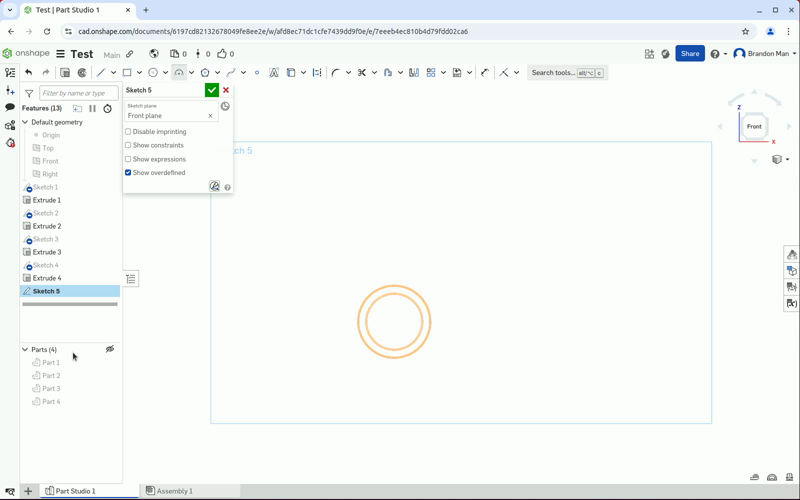
mouse_move(371, 294)
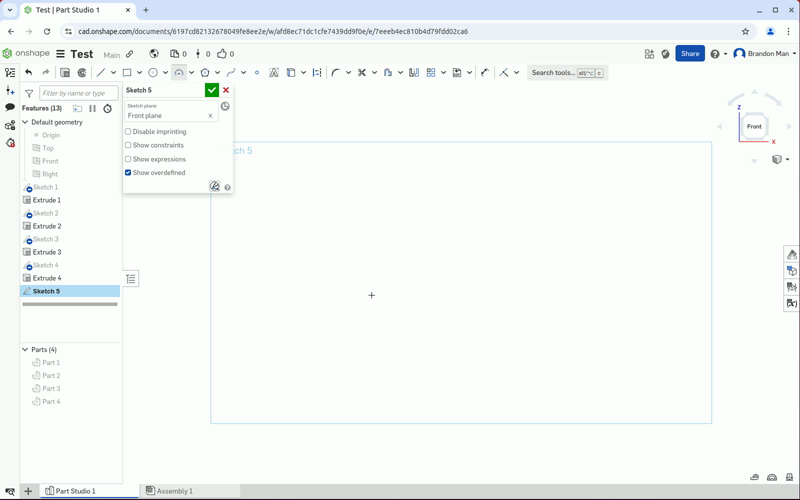
click(371, 294)
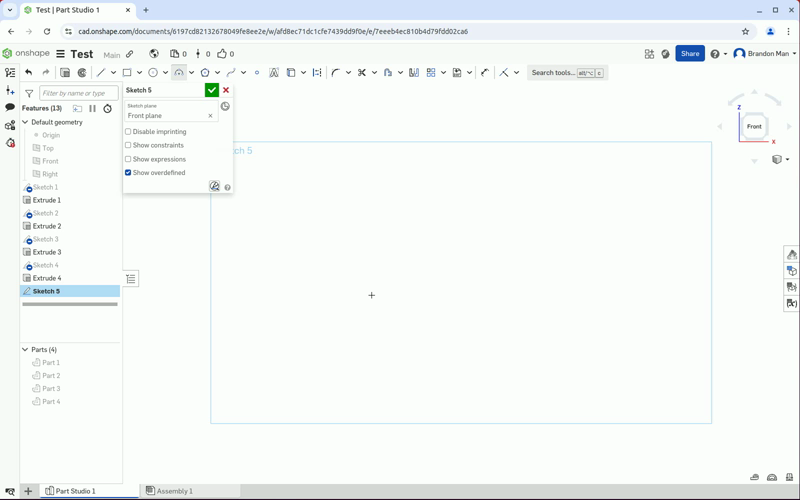
key_up(shift)
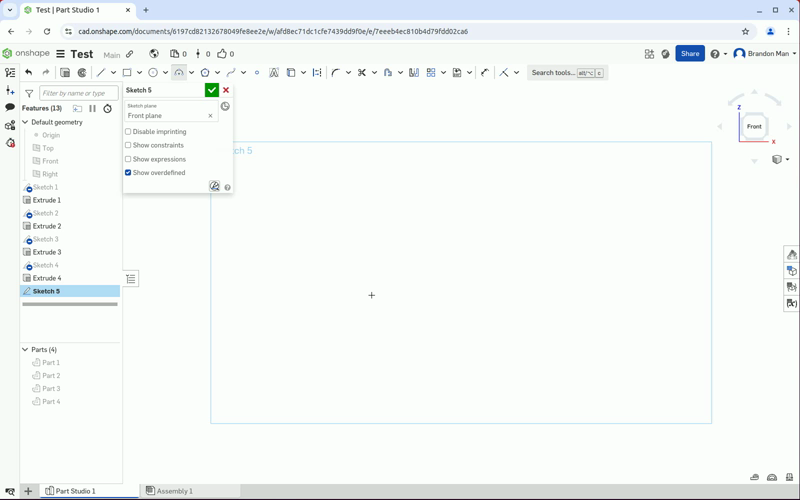
key_down(shift)
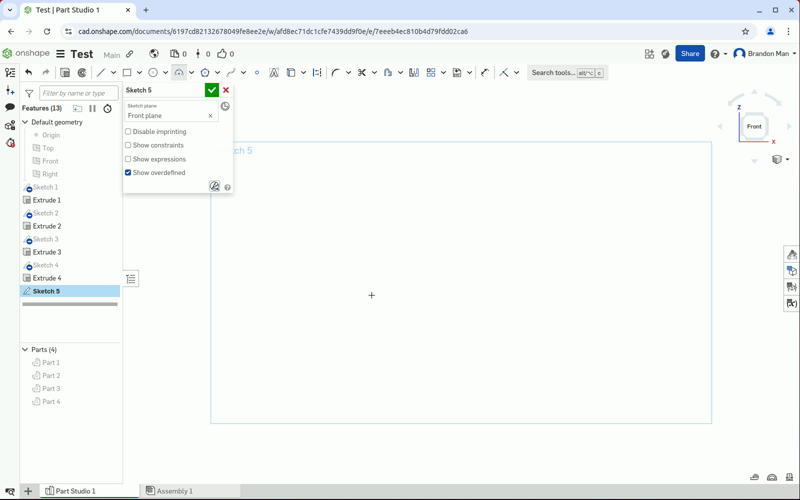
mouse_move(389, 357)
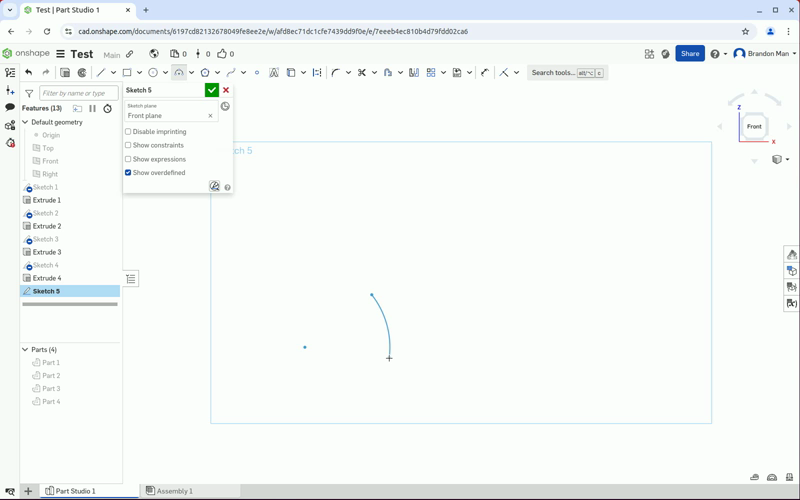
click(389, 357)
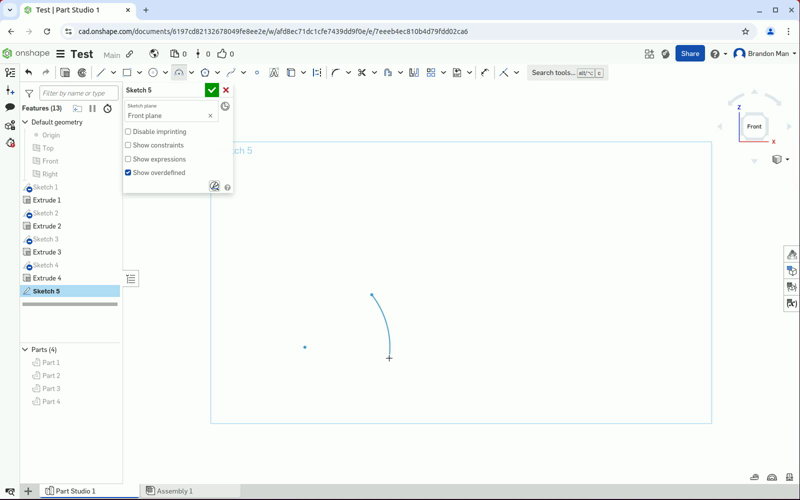
mouse_move(426, 313)
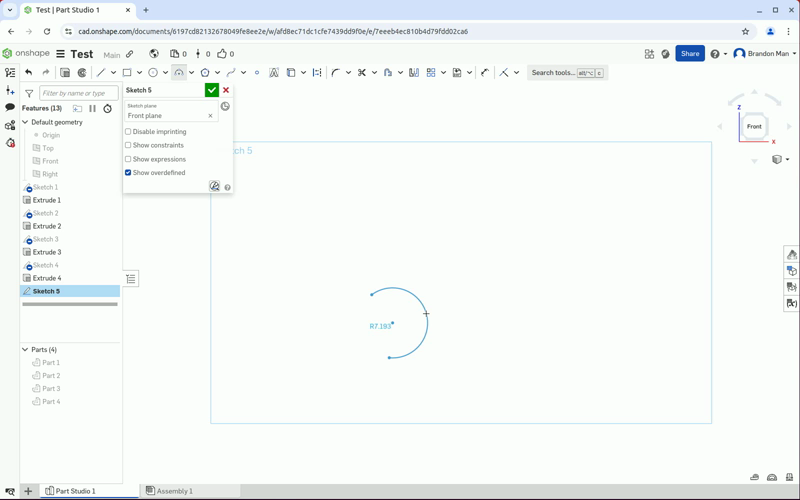
click(426, 313)
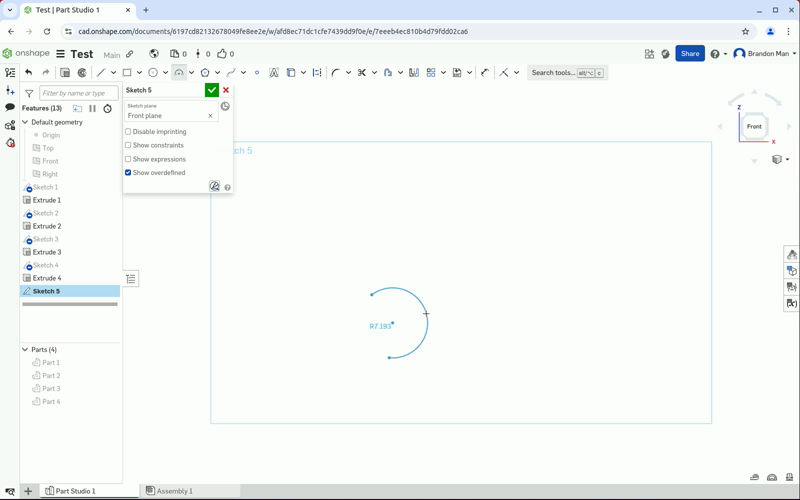
key_up(shift)
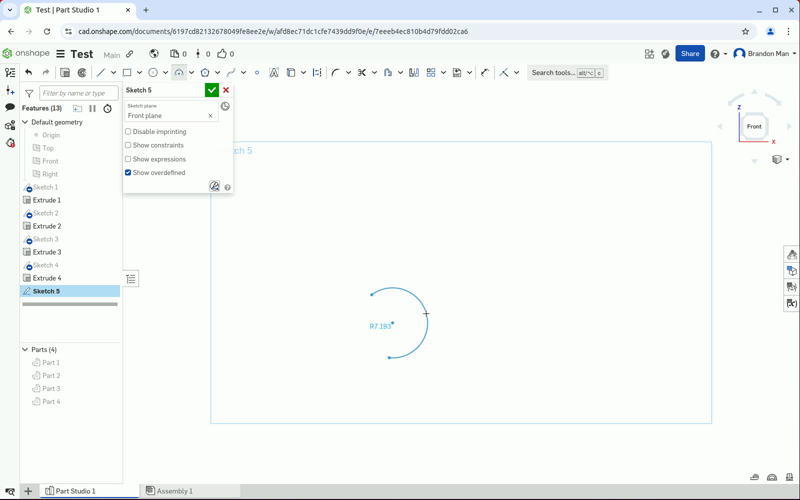
mouse_move(389, 357)
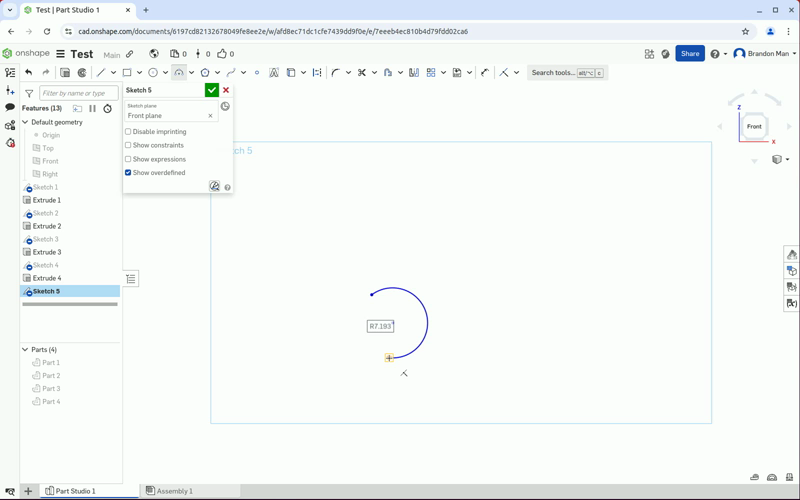
click(389, 357)
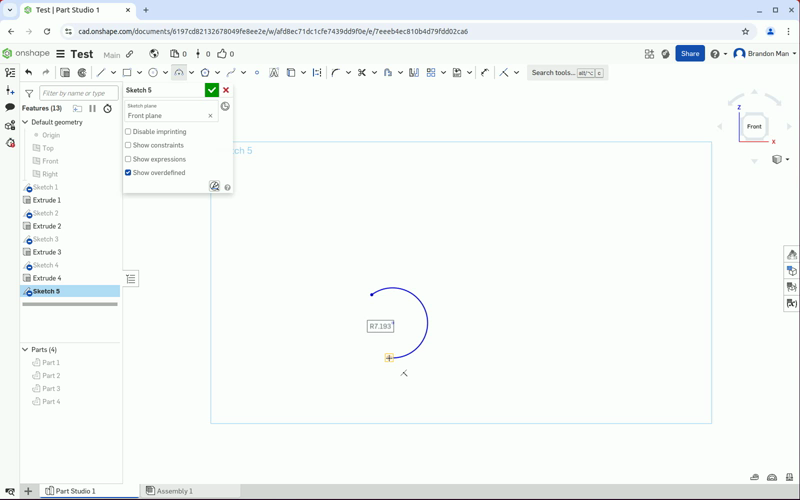
key_down(shift)
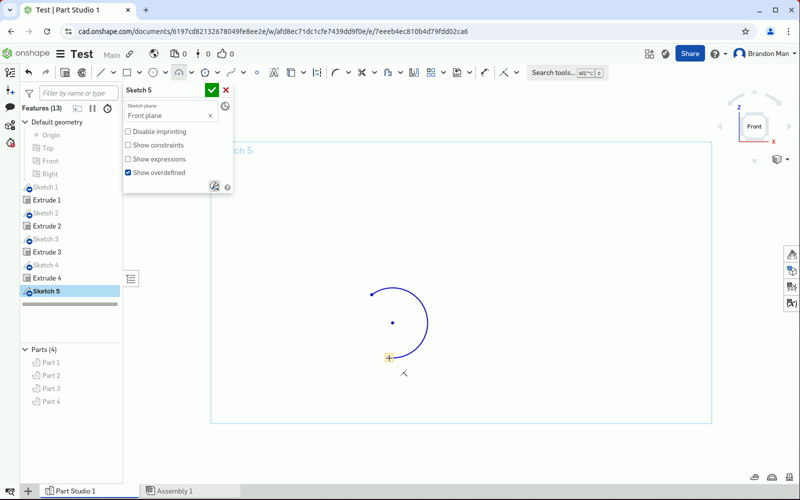
mouse_move(513, 353)
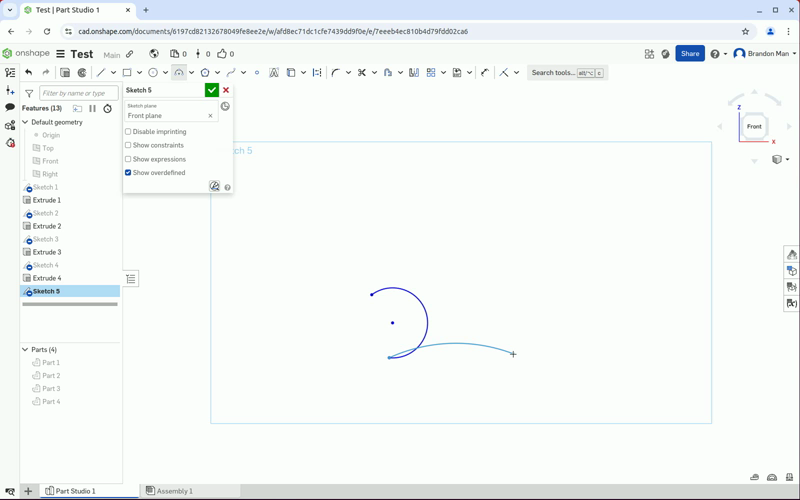
click(513, 353)
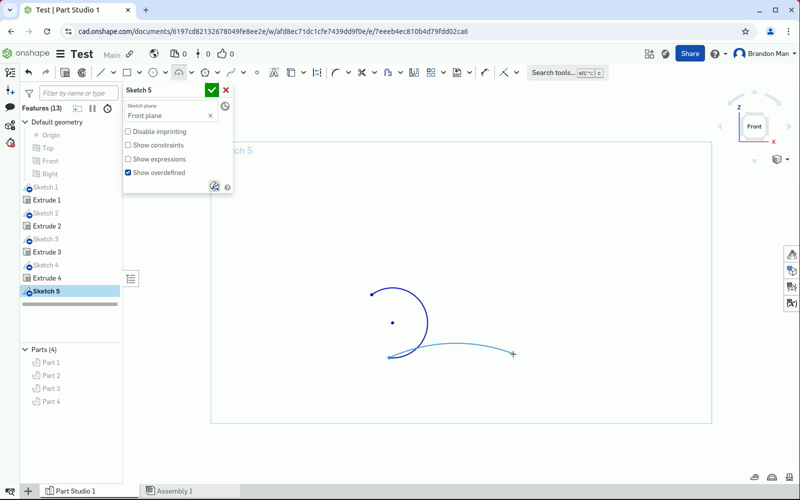
mouse_move(451, 363)
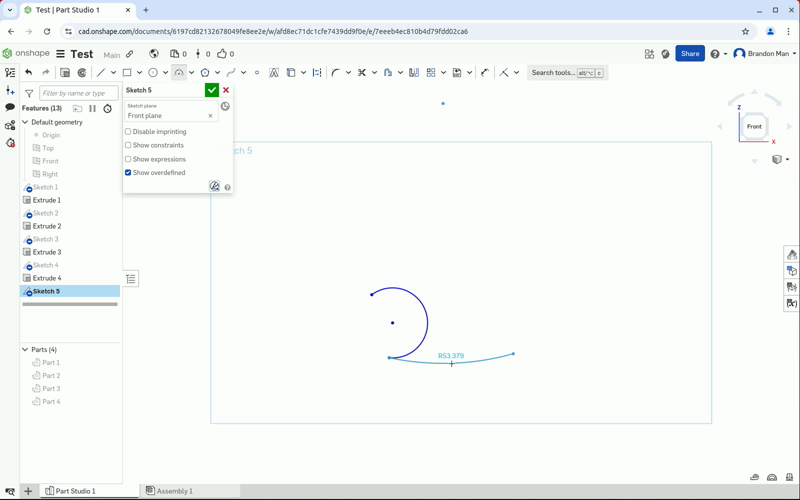
click(451, 363)
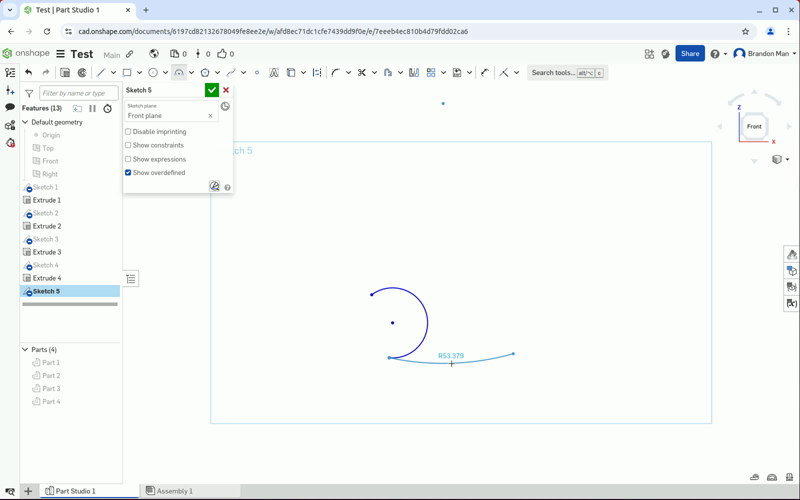
key_up(shift)
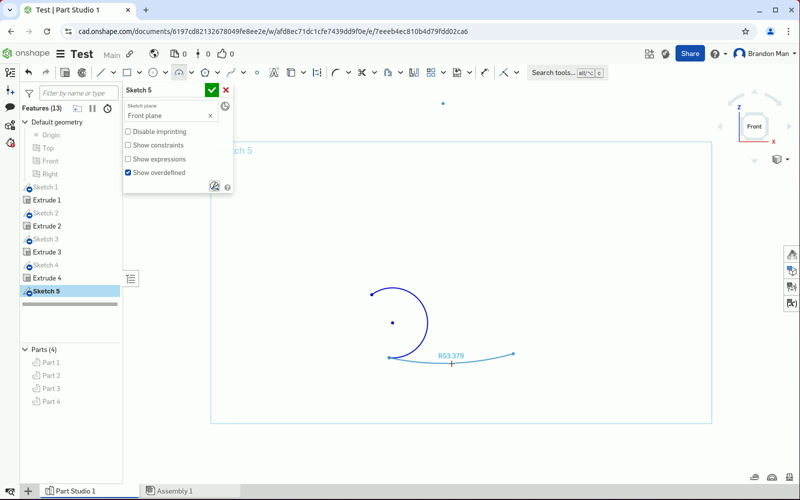
mouse_move(513, 353)
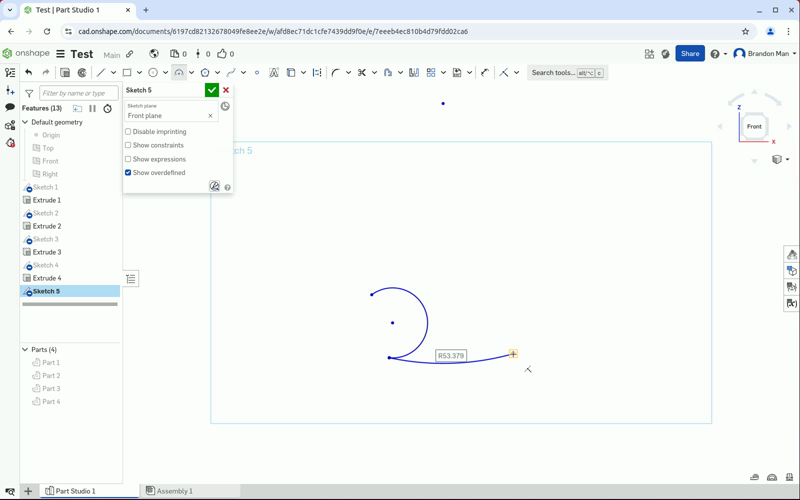
click(513, 353)
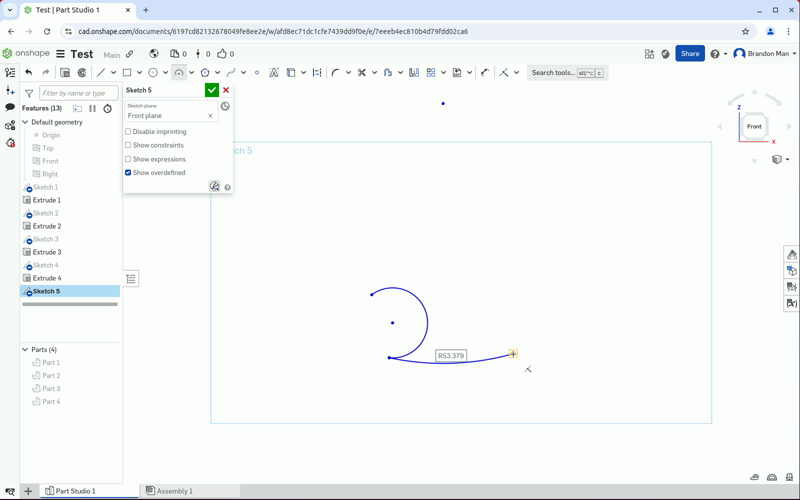
key_down(shift)
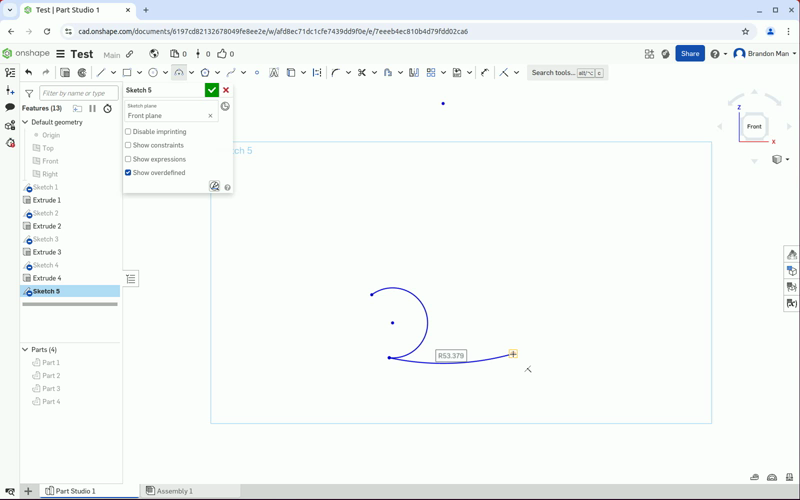
mouse_move(558, 306)
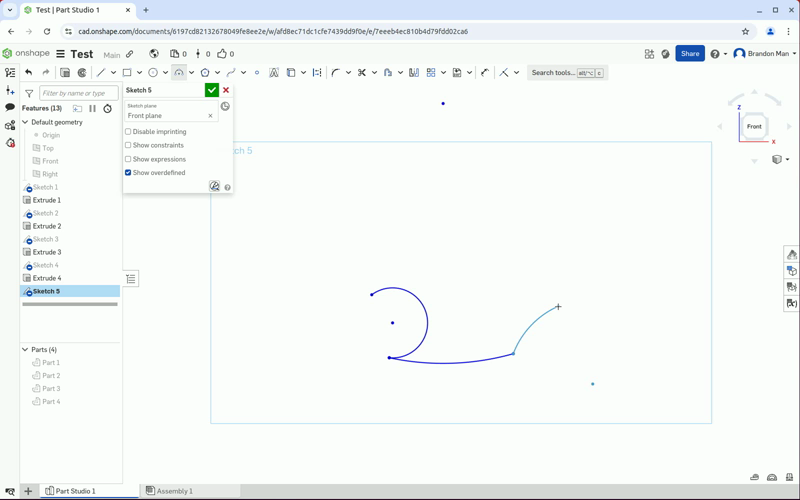
click(558, 306)
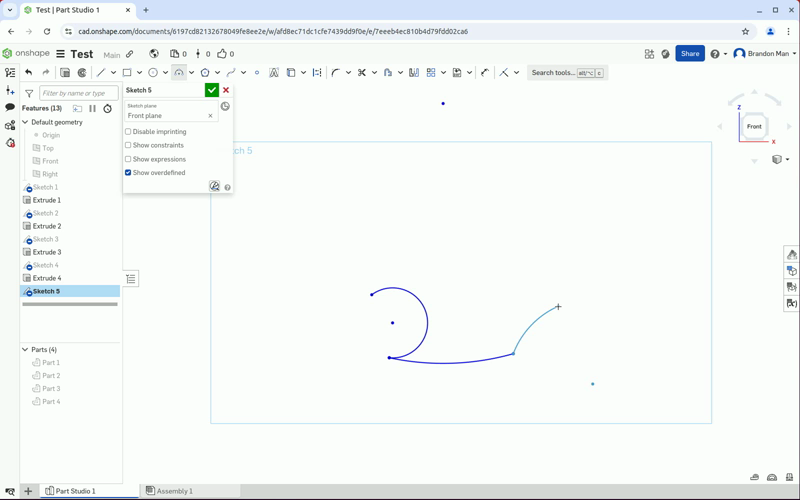
mouse_move(501, 297)
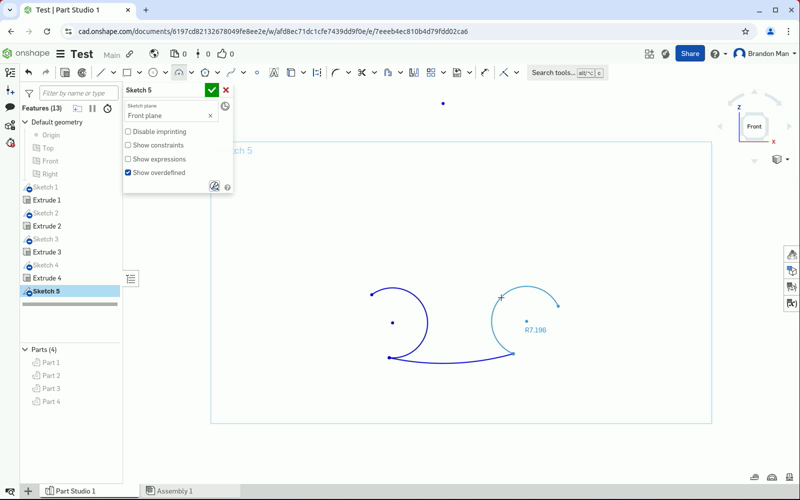
click(501, 297)
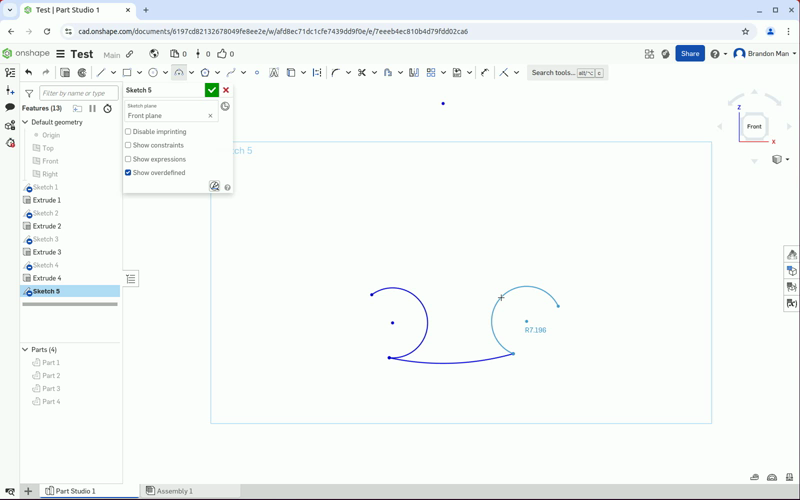
key_up(shift)
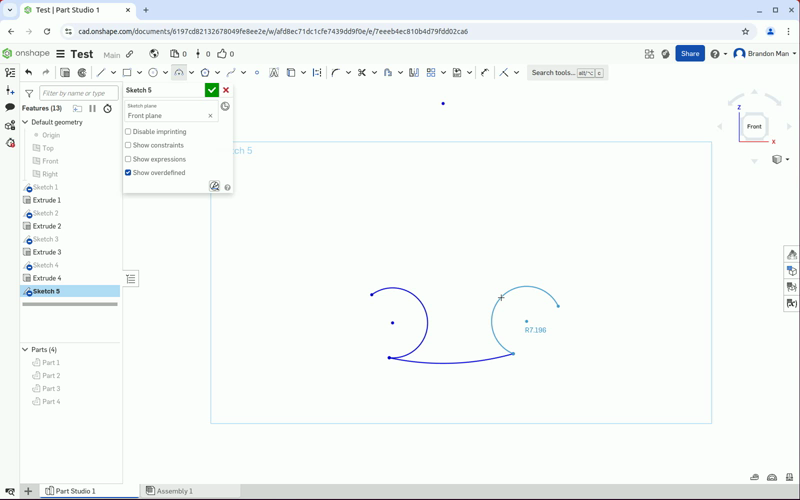
mouse_move(558, 306)
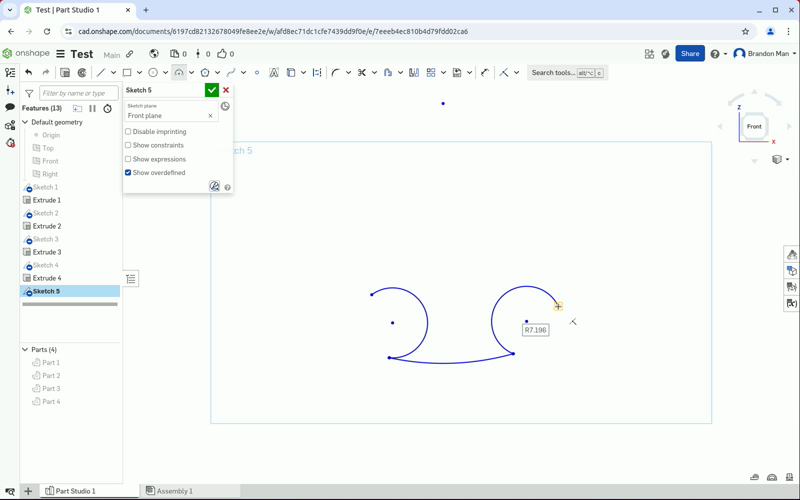
click(558, 306)
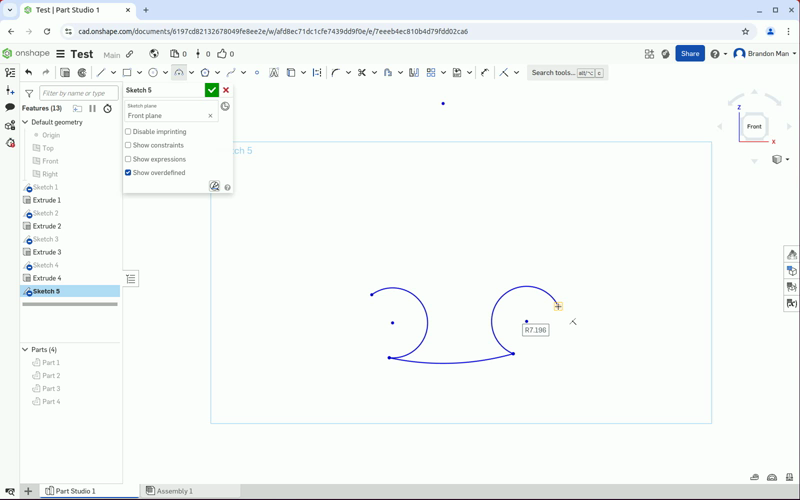
key_down(shift)
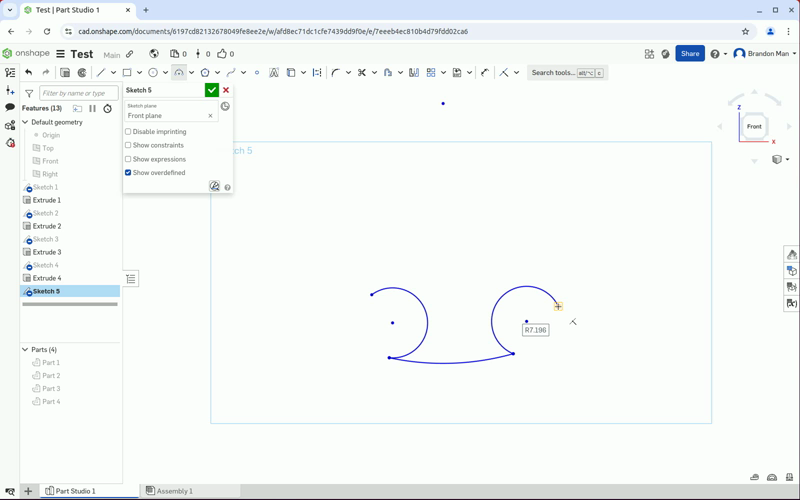
mouse_move(493, 202)
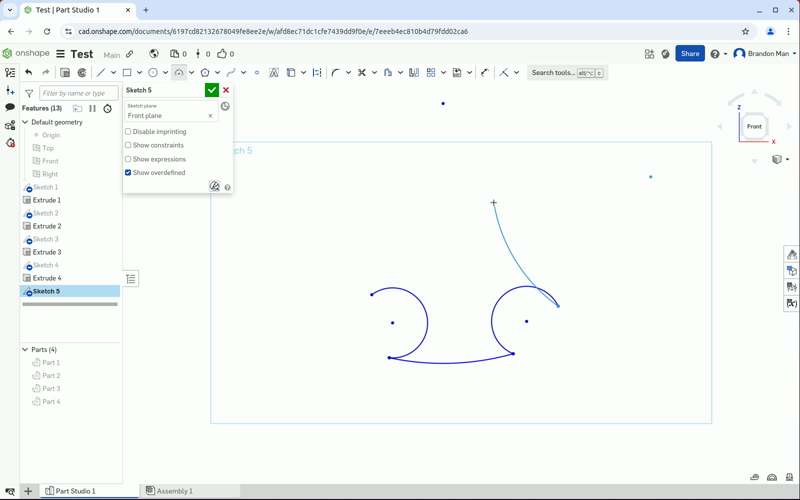
click(493, 202)
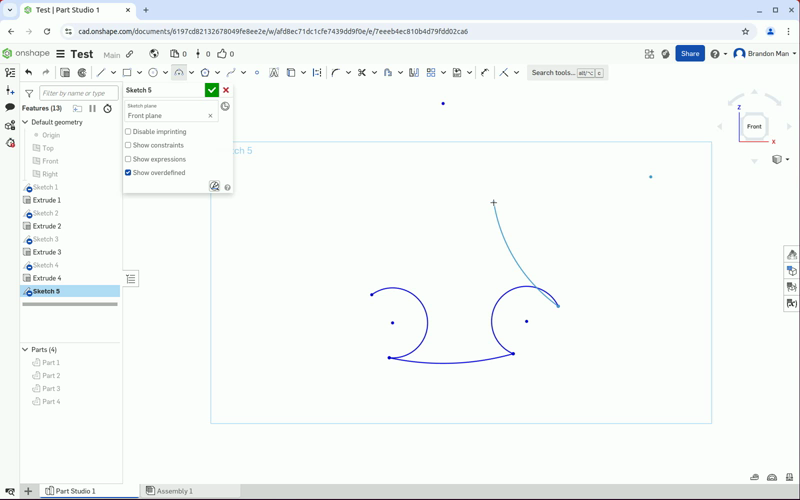
mouse_move(532, 250)
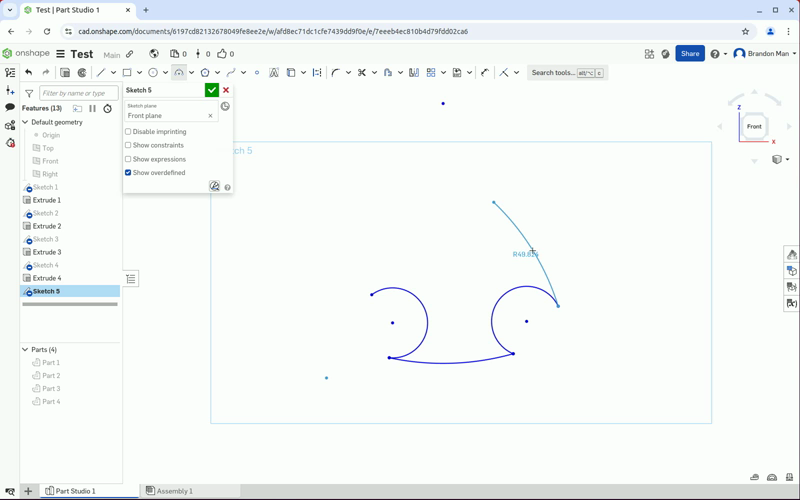
click(532, 250)
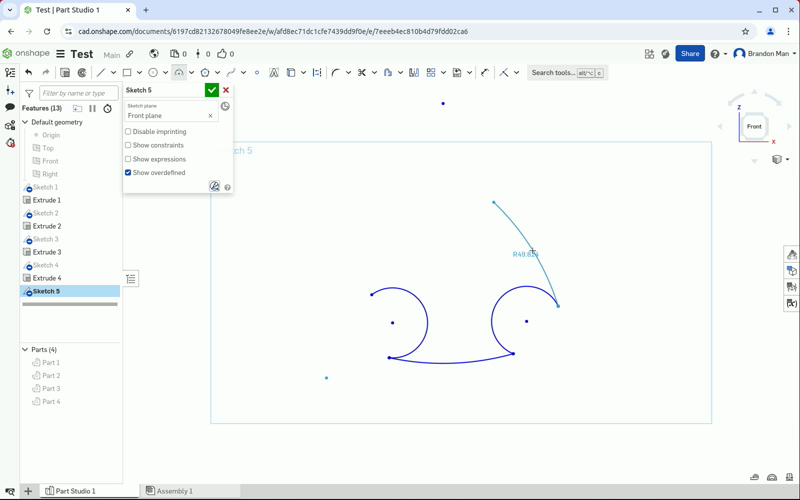
key_up(shift)
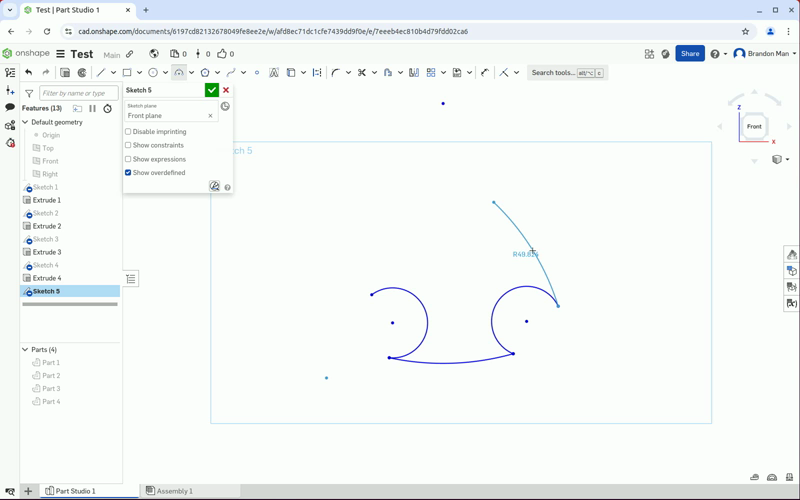
mouse_move(493, 202)
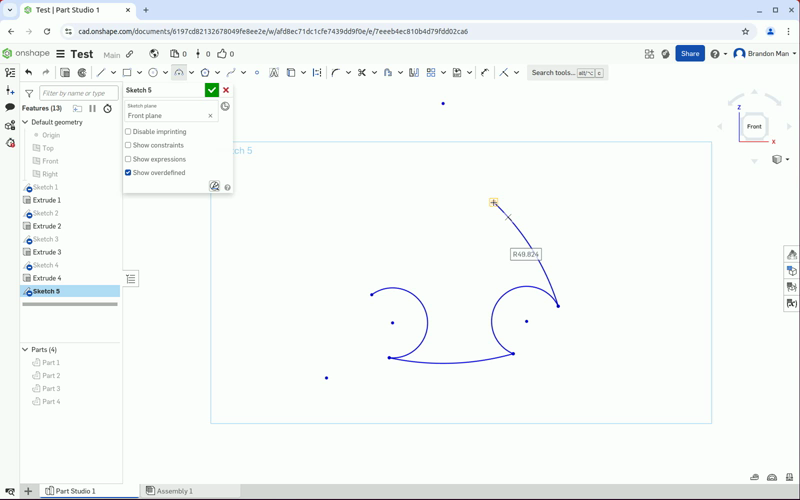
click(493, 202)
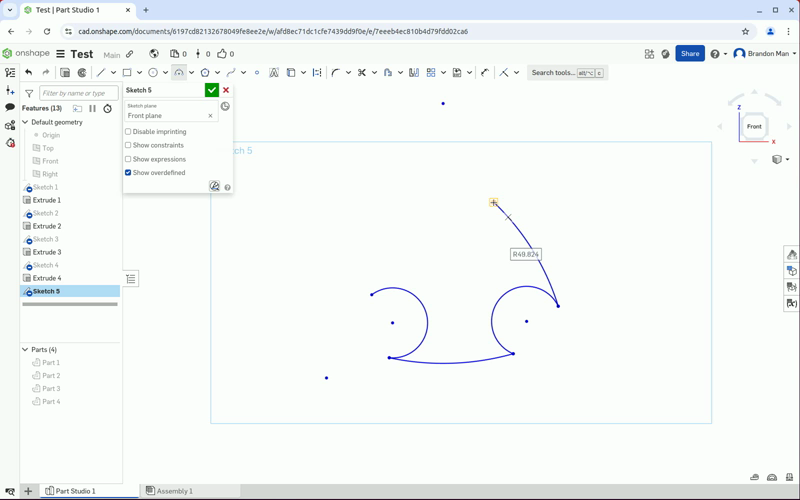
key_down(shift)
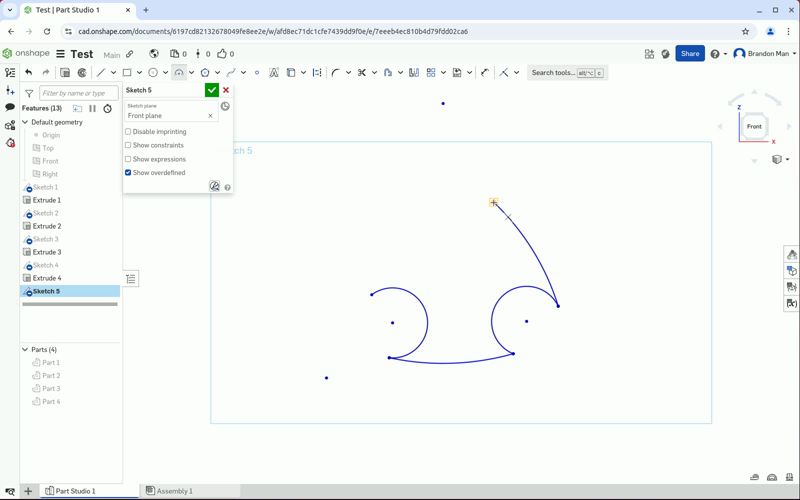
mouse_move(430, 186)
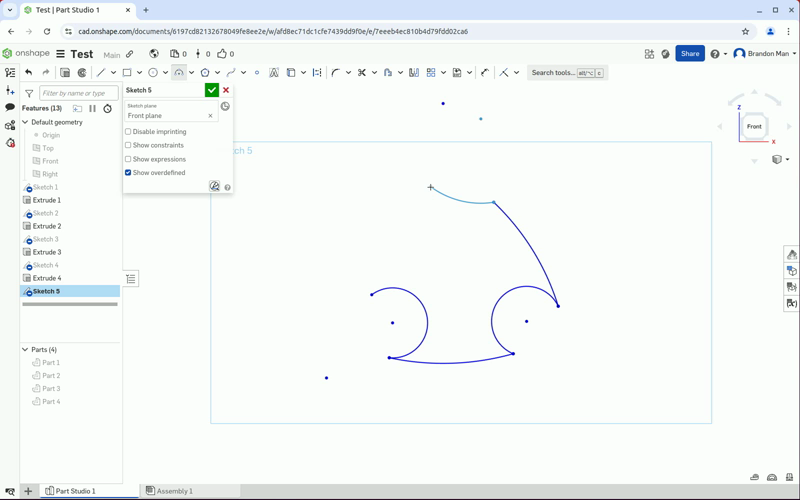
click(430, 186)
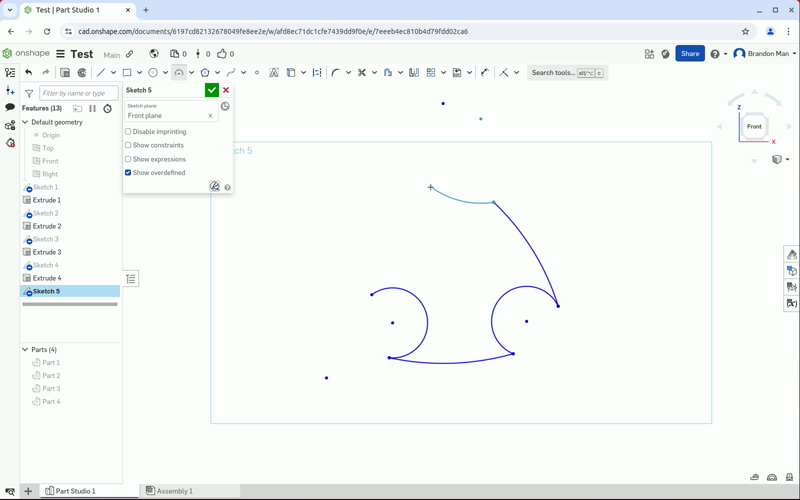
mouse_move(450, 240)
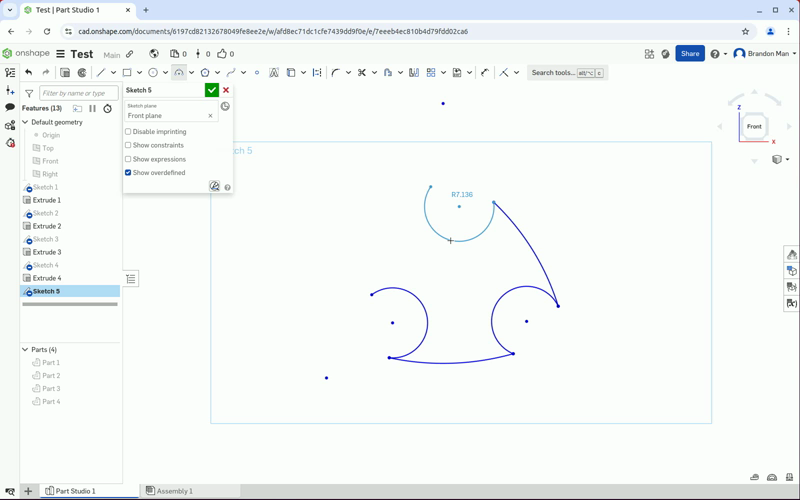
click(450, 240)
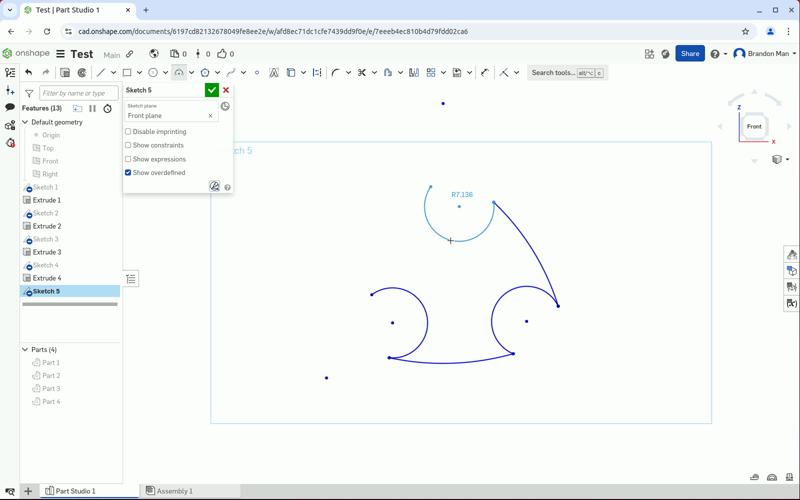
key_up(shift)
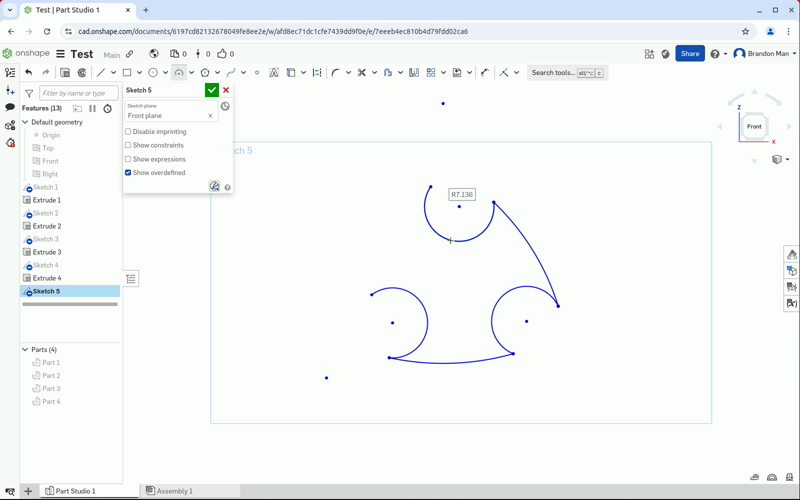
mouse_move(430, 186)
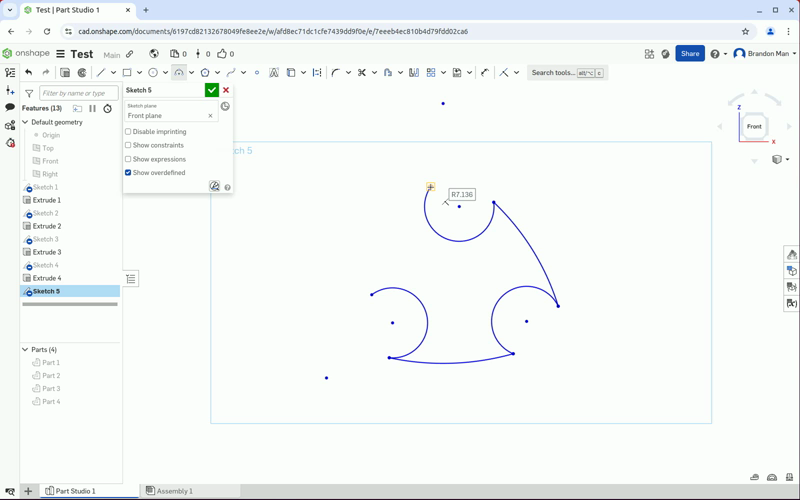
click(430, 186)
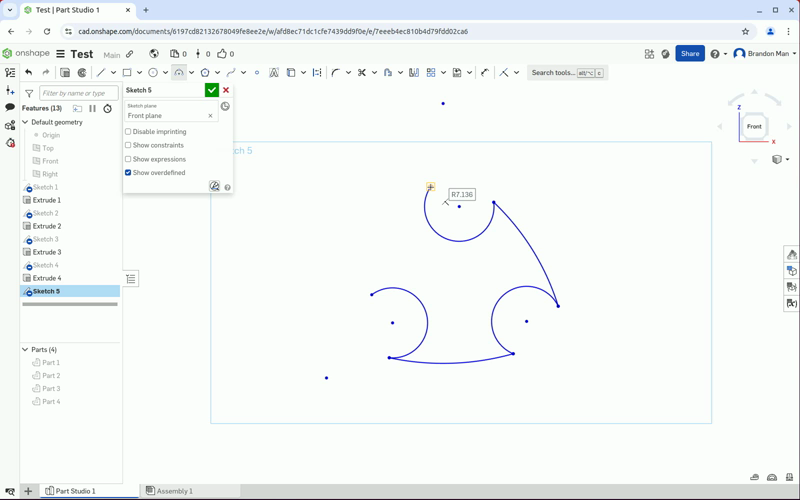
mouse_move(371, 294)
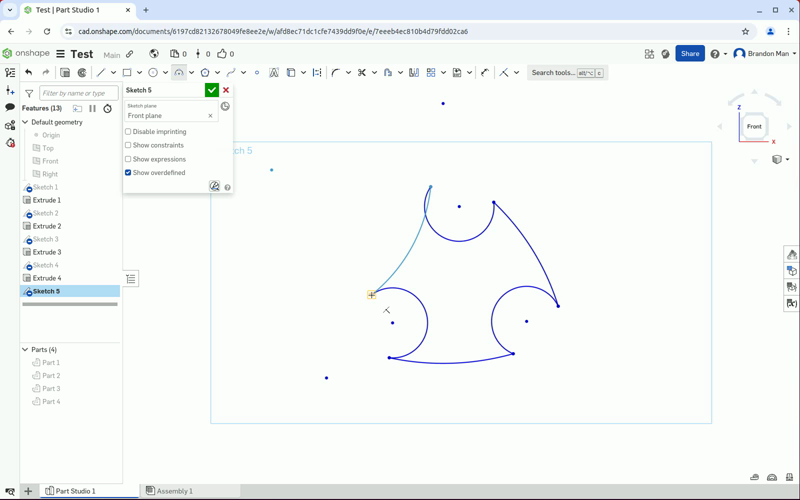
click(371, 294)
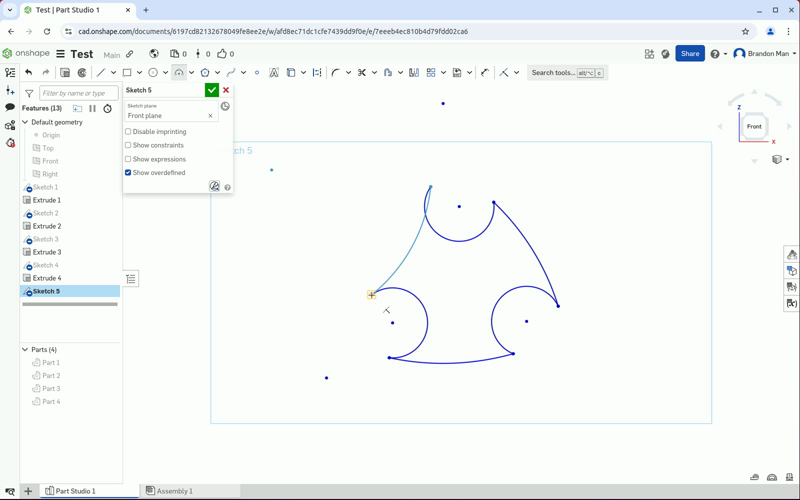
key_down(shift)
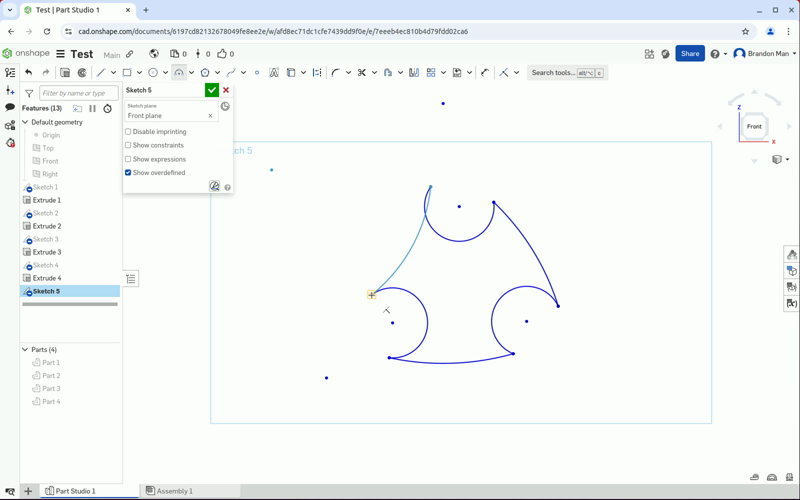
mouse_move(394, 237)
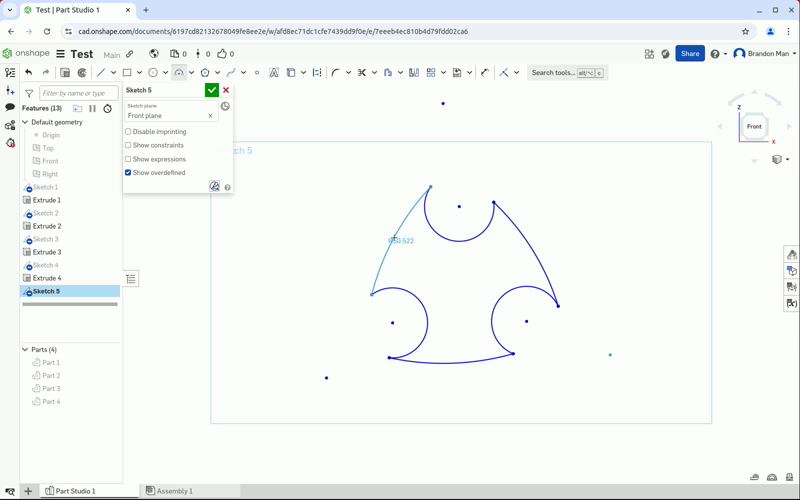
click(394, 237)
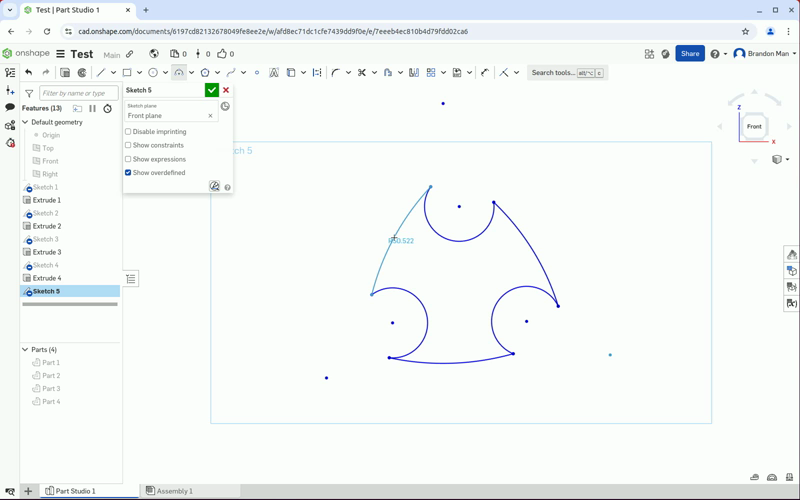
key_up(shift)
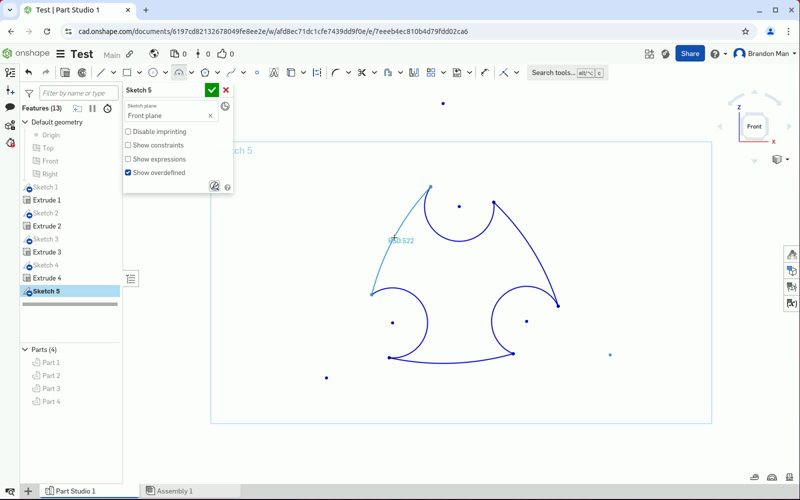
key(esc)
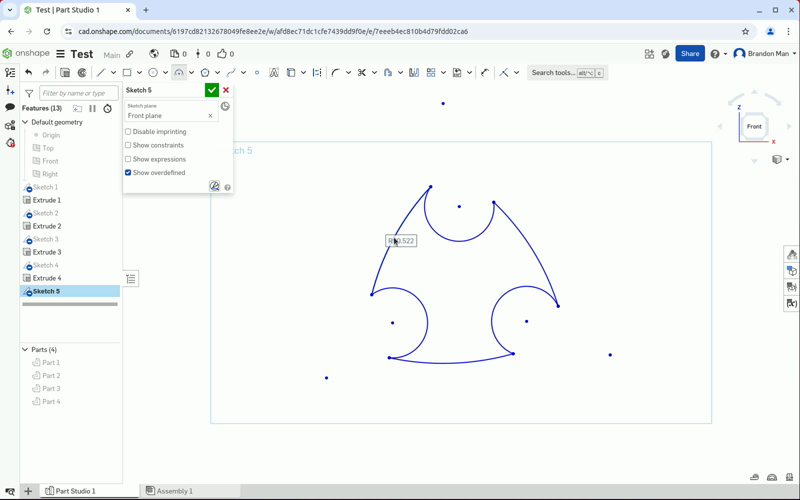
key(c)
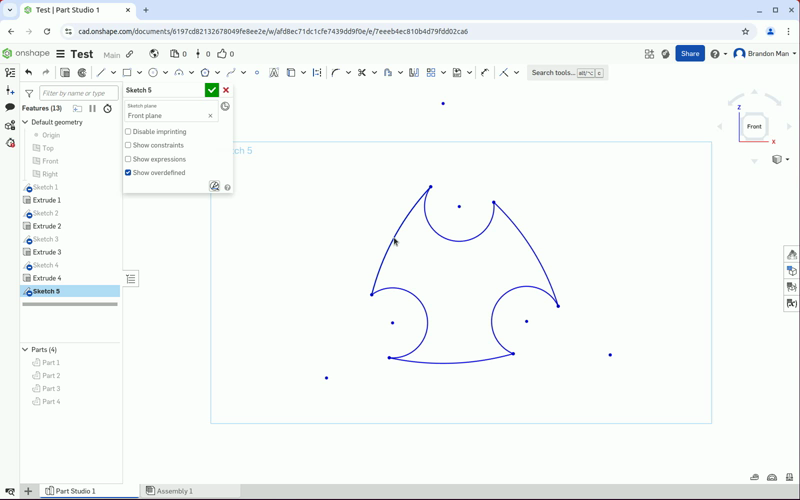
key_down(shift)
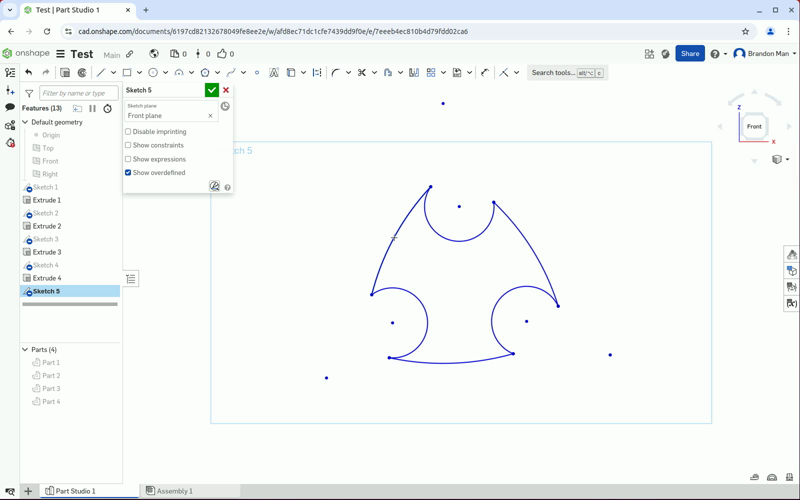
mouse_move(460, 282)
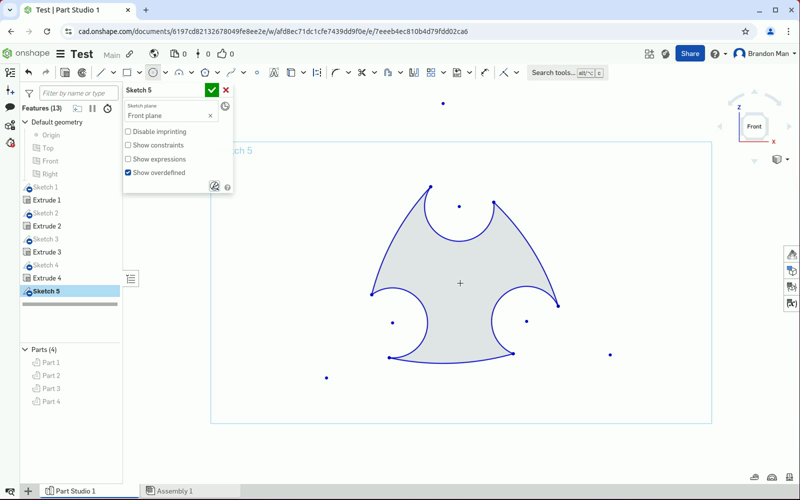
click(460, 282)
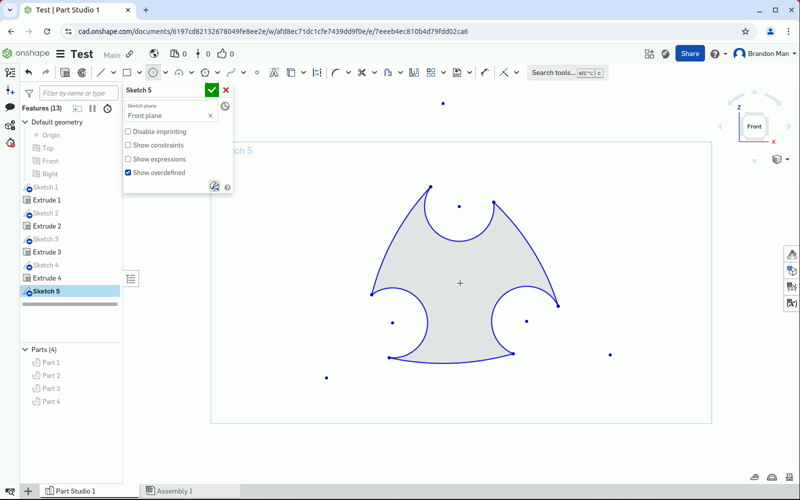
key_up(shift)
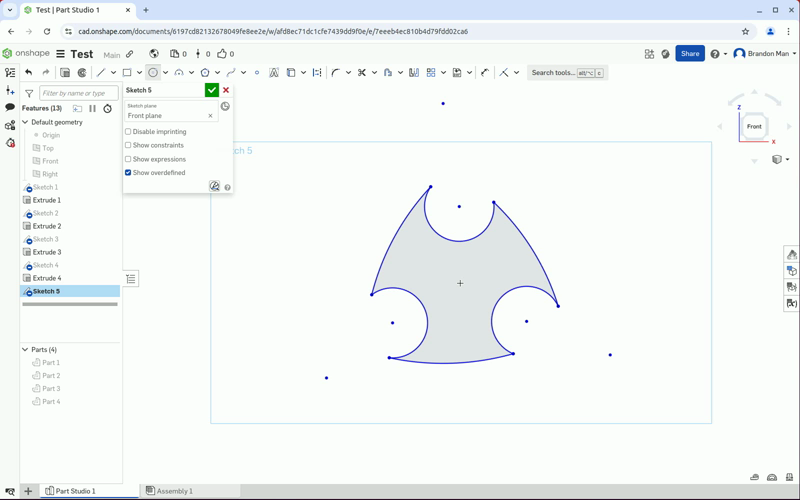
mouse_move(495, 282)
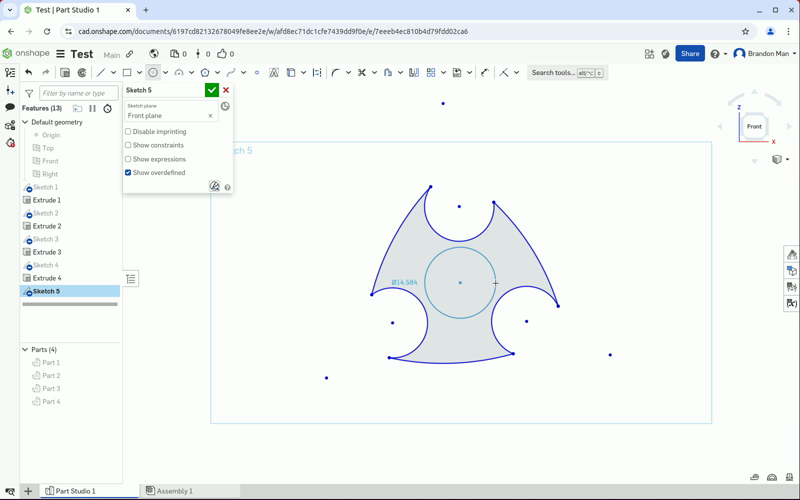
click(495, 282)
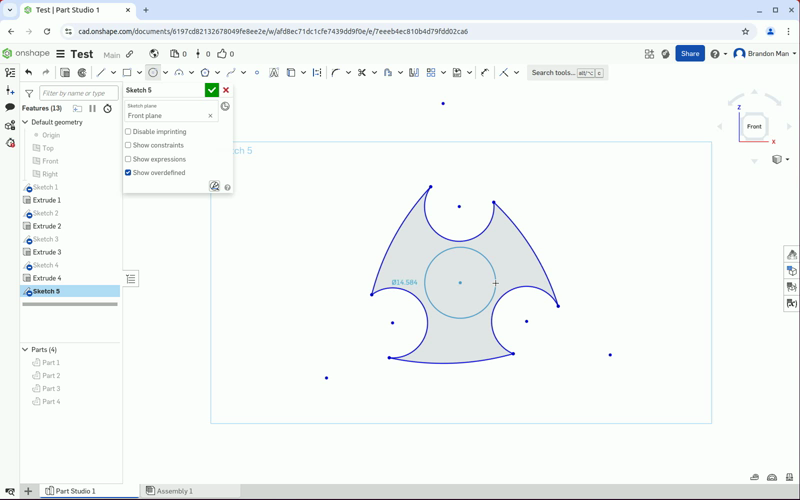
key(esc)
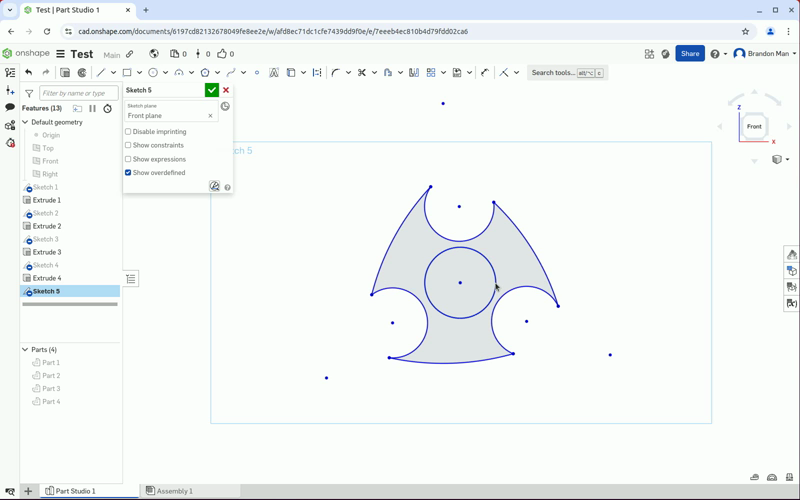
mouse_move(407, 270)
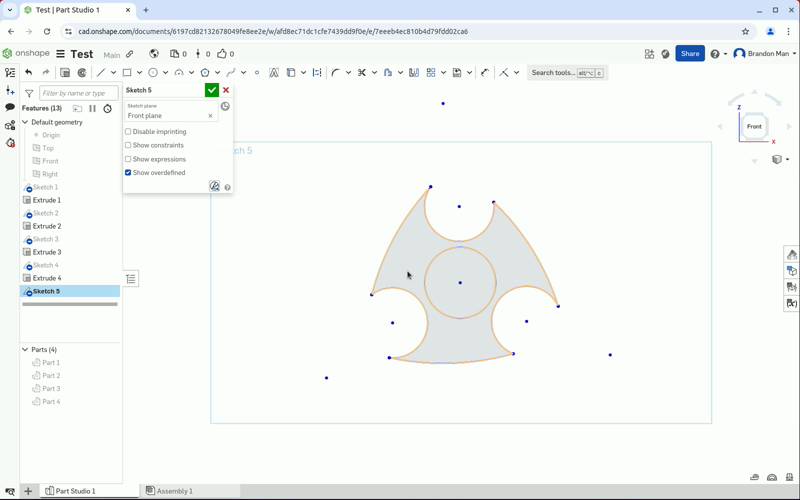
click(407, 270)
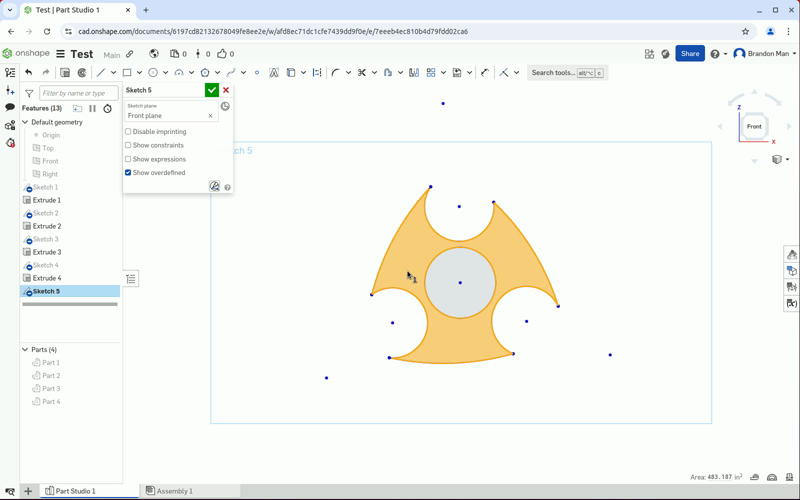
mouse_move(73, 352)
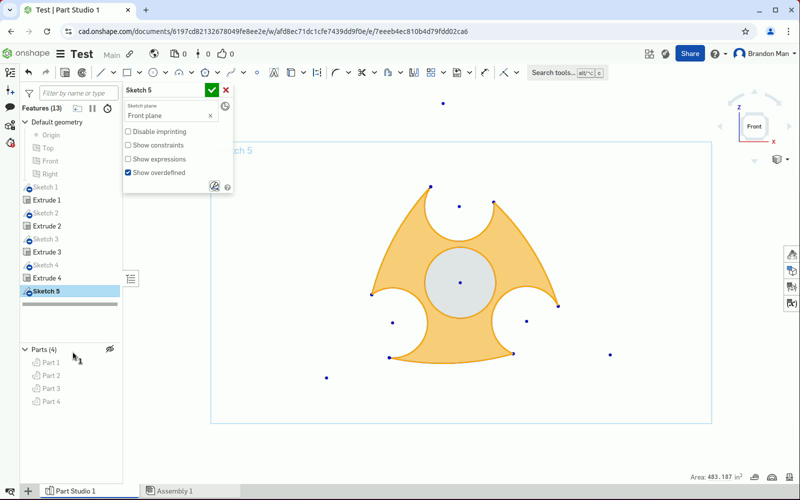
key(shift+y)
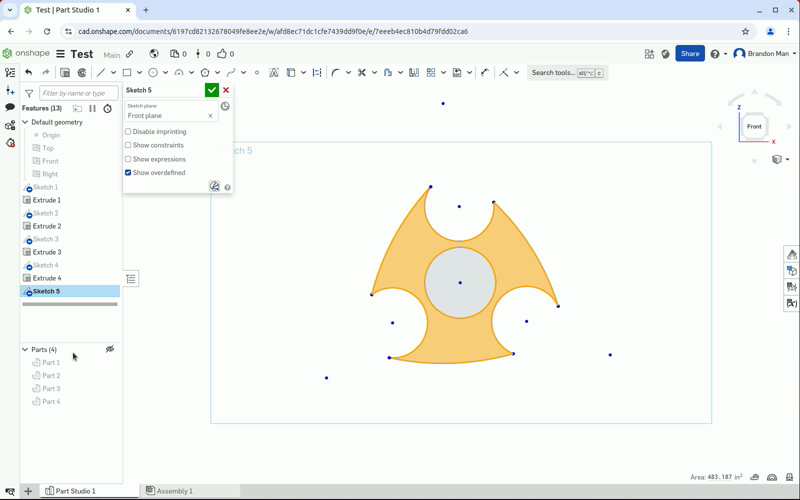
key(shift+e)
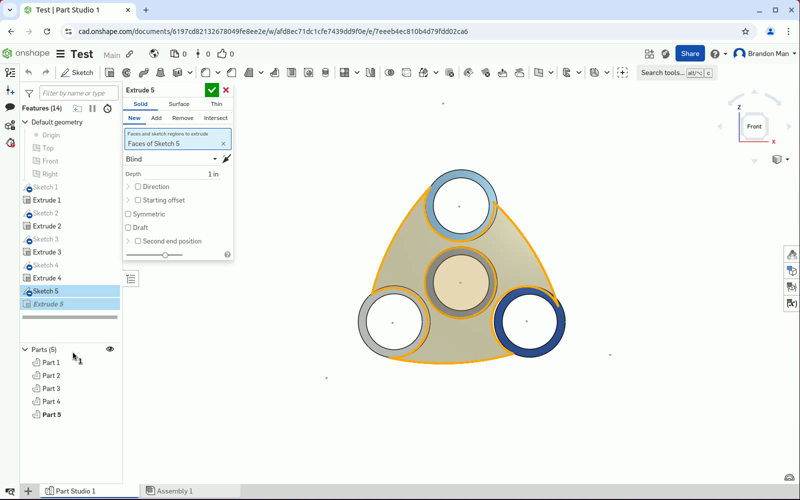
mouse_move(143, 106)
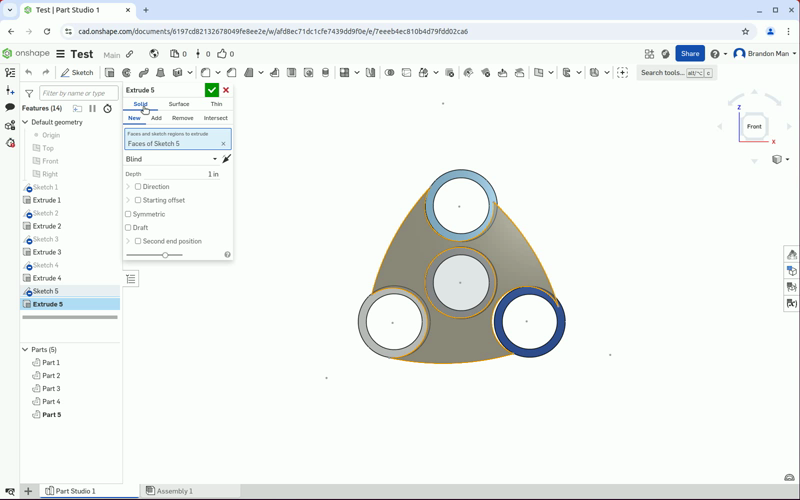
click(143, 106)
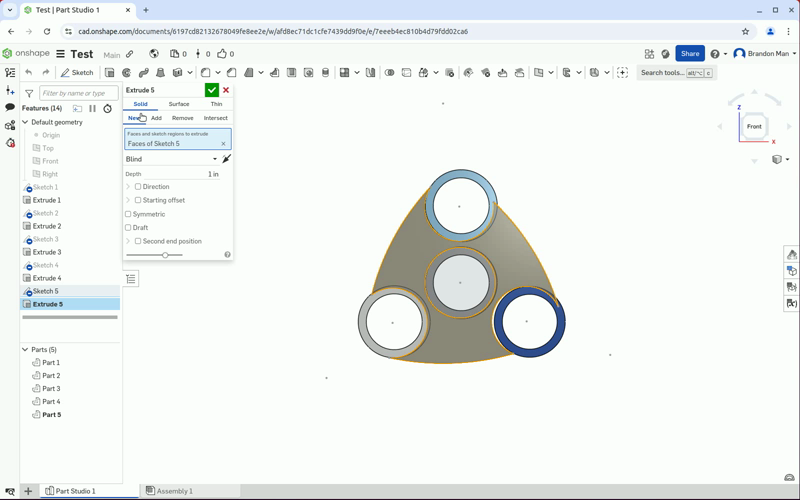
mouse_move(137, 120)
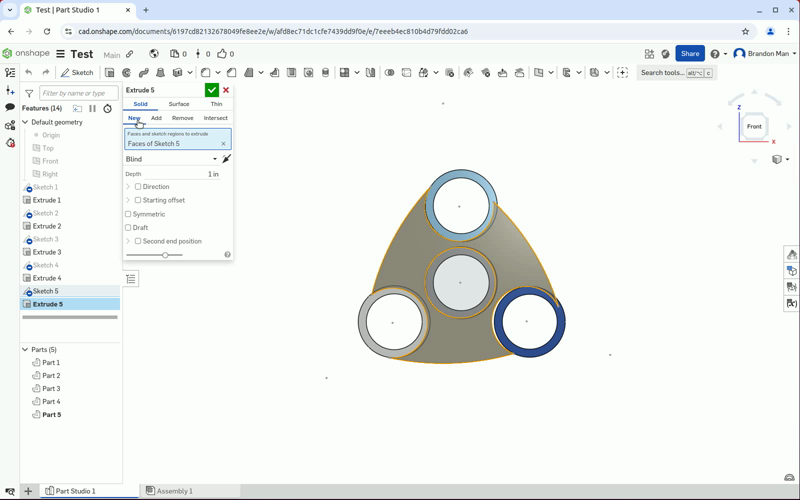
click(137, 120)
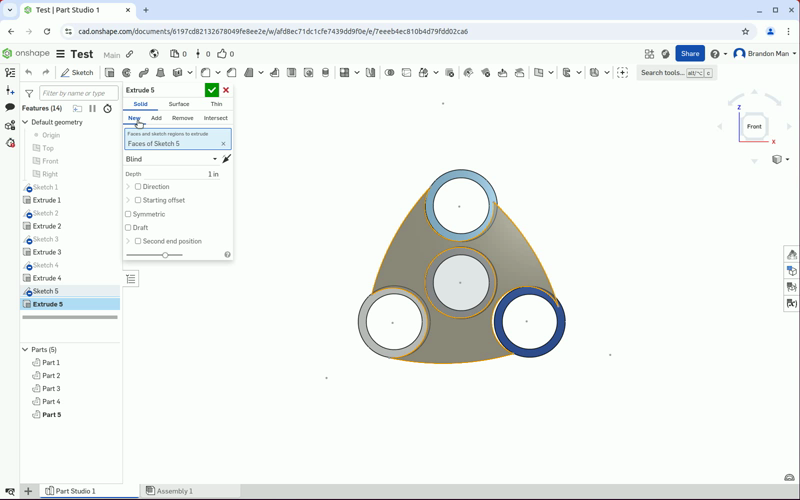
key(tab, 4)
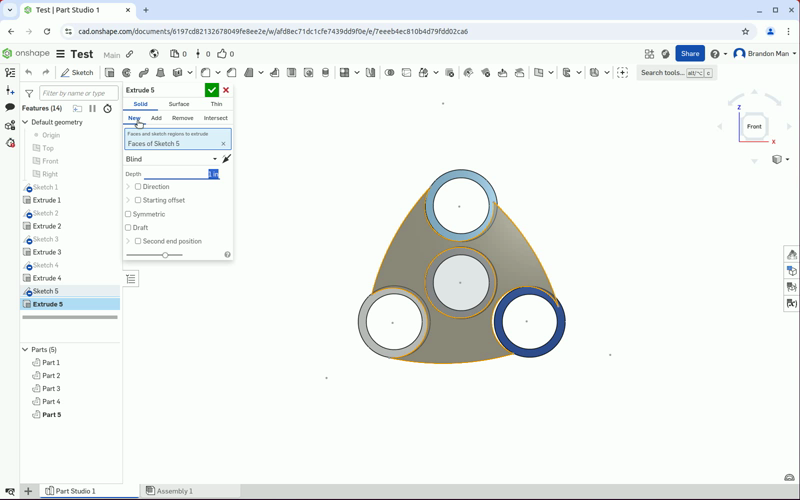
text(3.129)
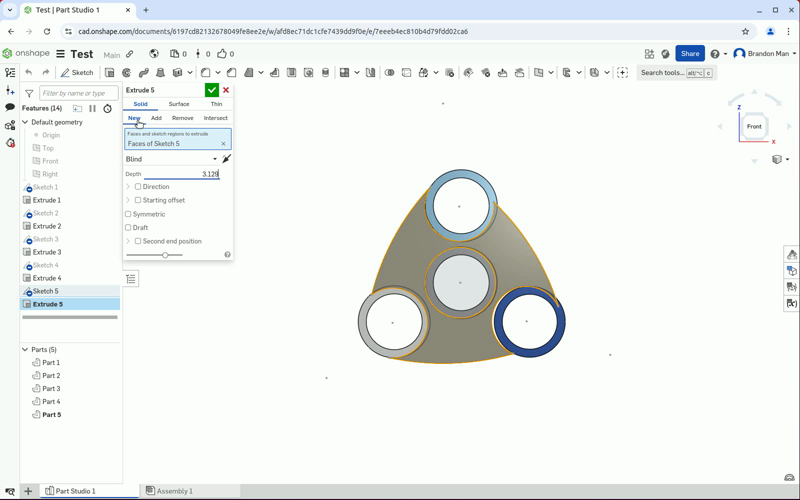
key(enter)
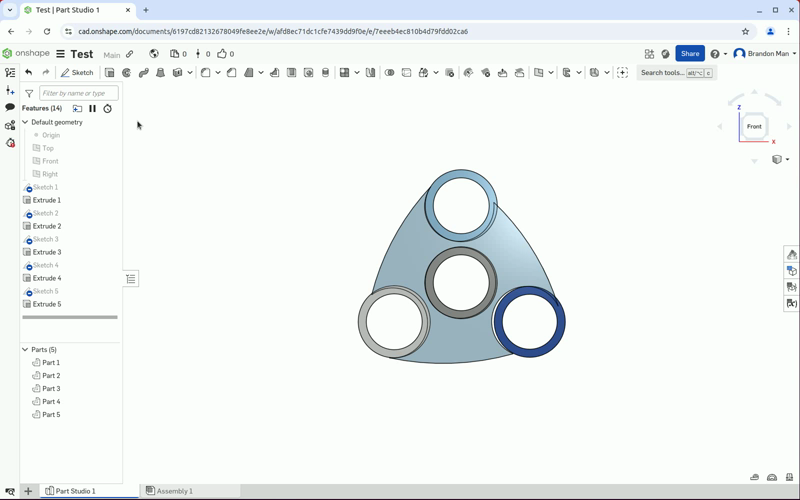
key(shift+h)
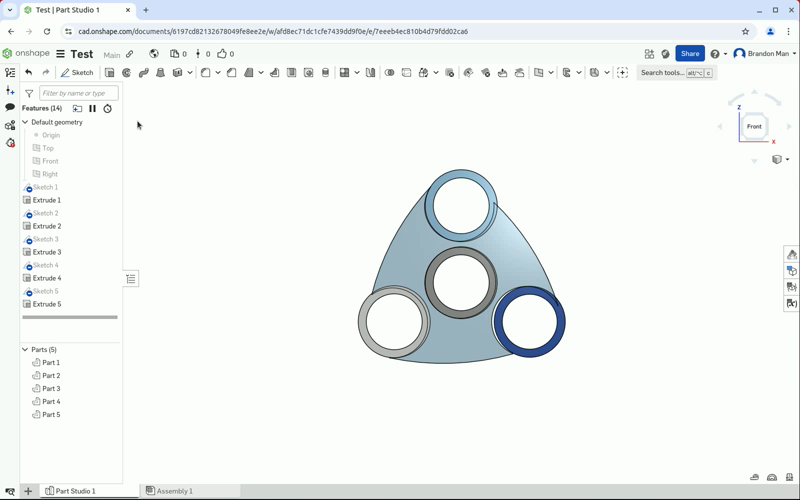
key(shift+h)
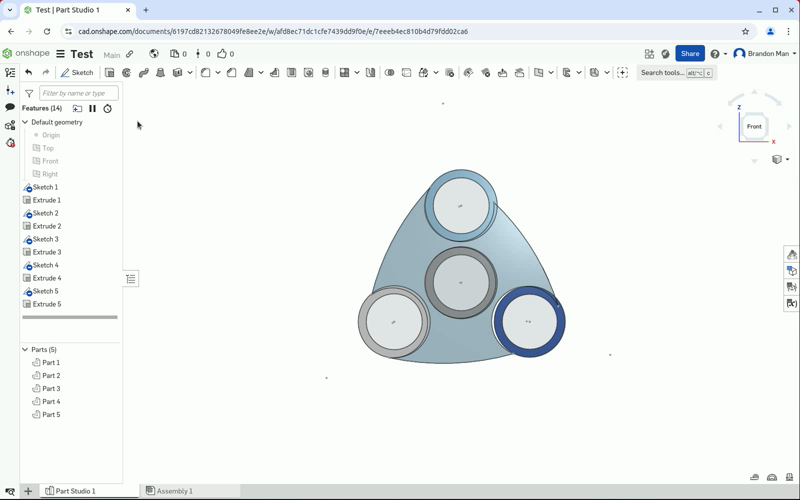
key(shift+7)
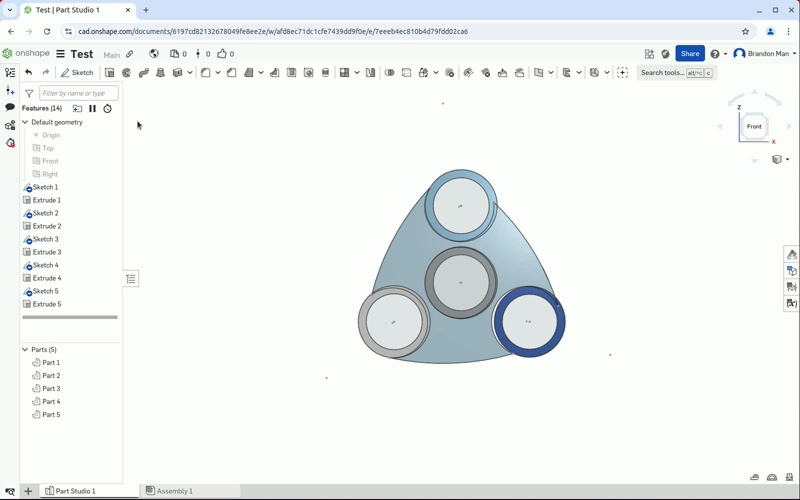
key(left, 2)
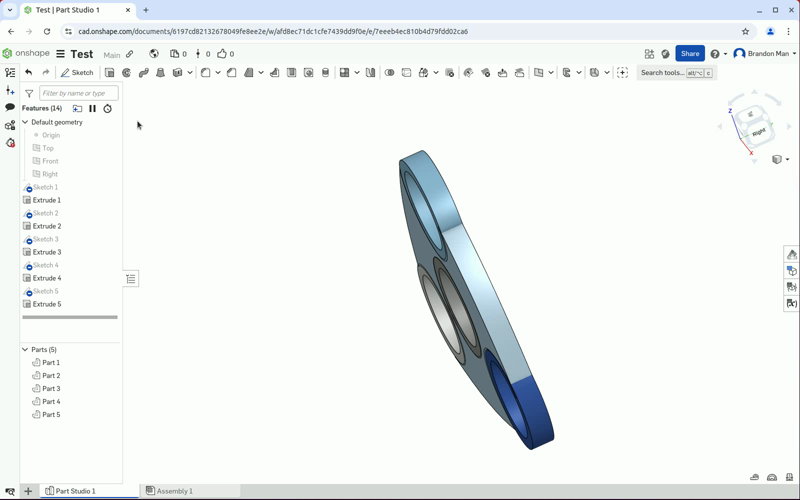
key(down, 2)
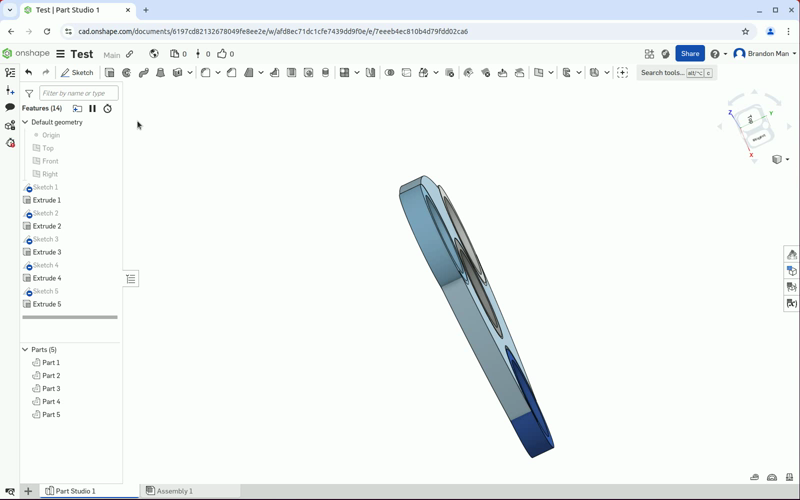
key(up, 2)
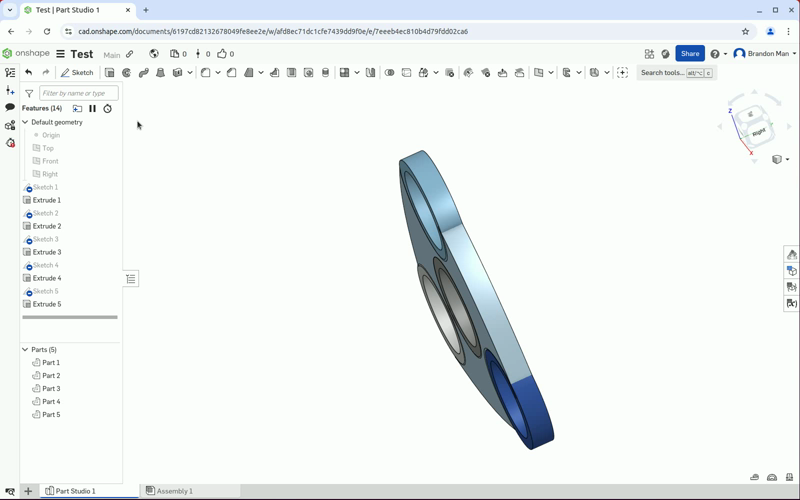
key(right, 2)
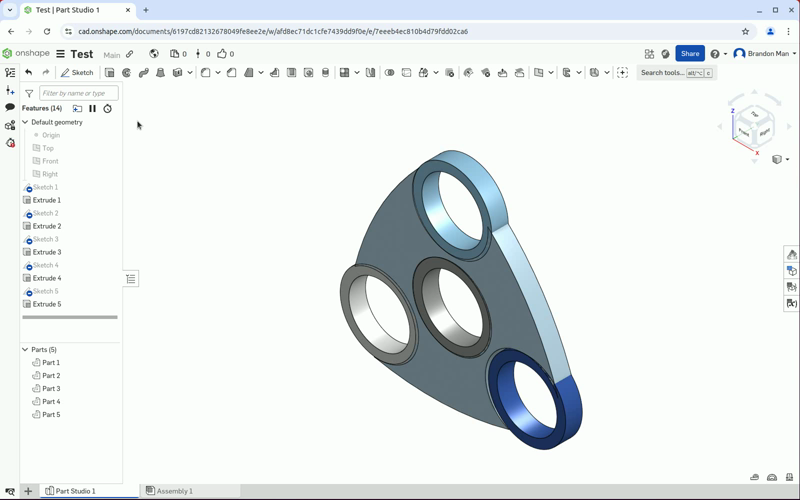
mouse_move(73, 189)
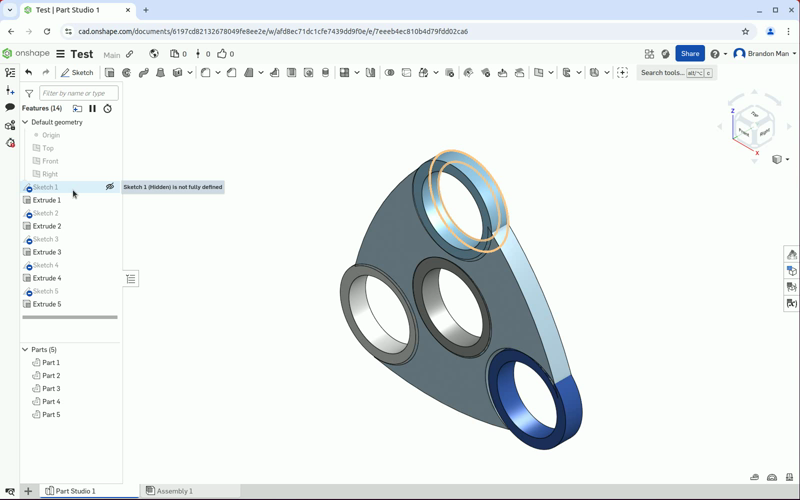
click(73, 189)